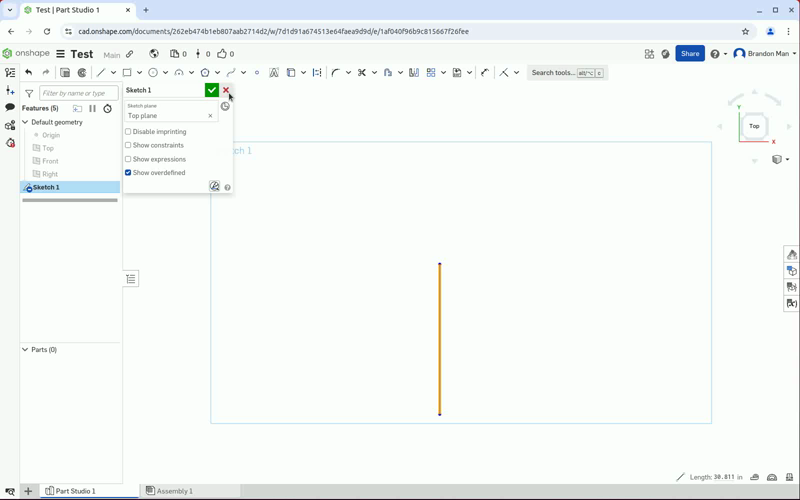
key(shift+h)
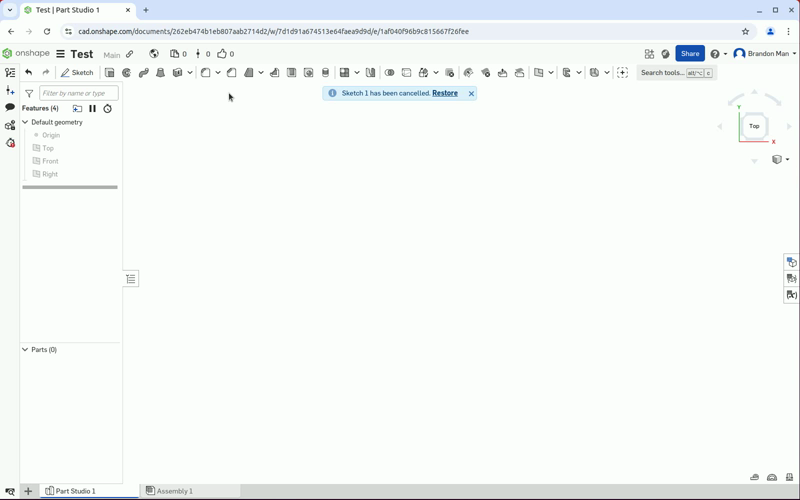
mouse_move(73, 352)
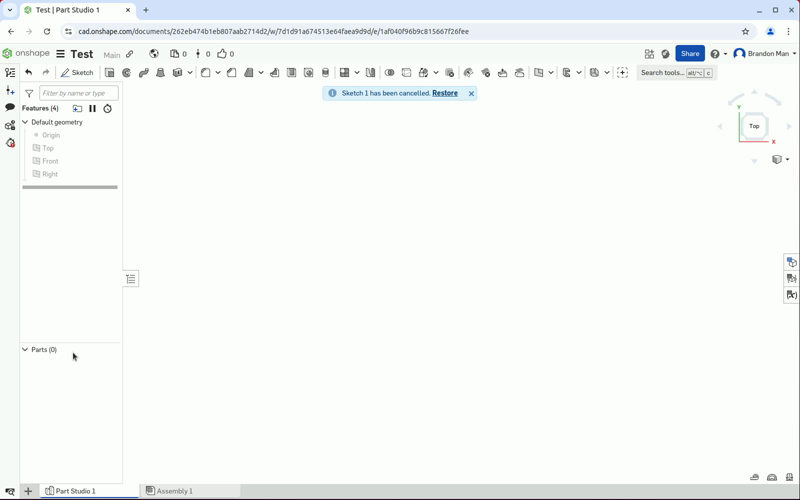
key(y)
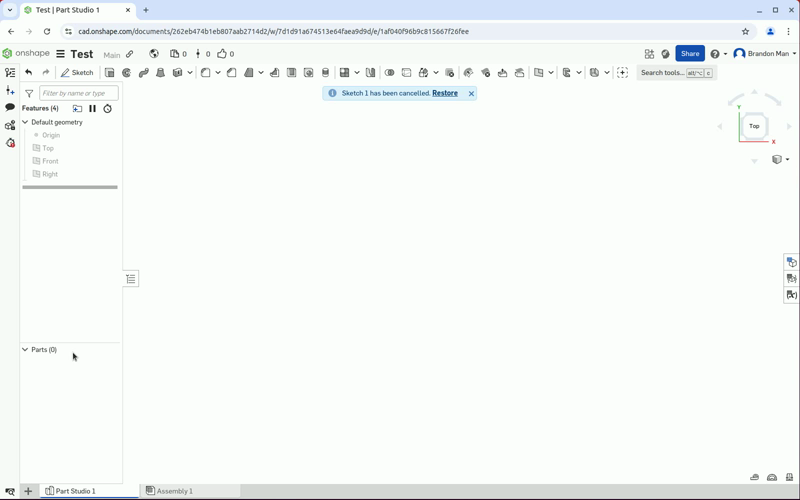
key(shift+p)
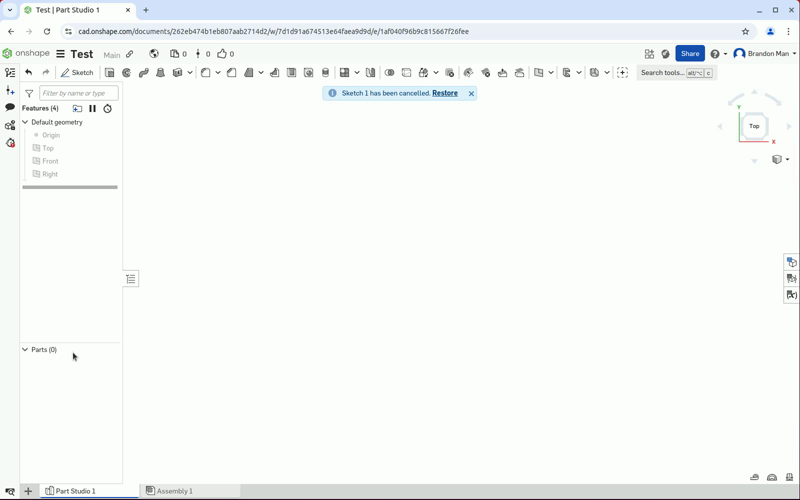
key(space)
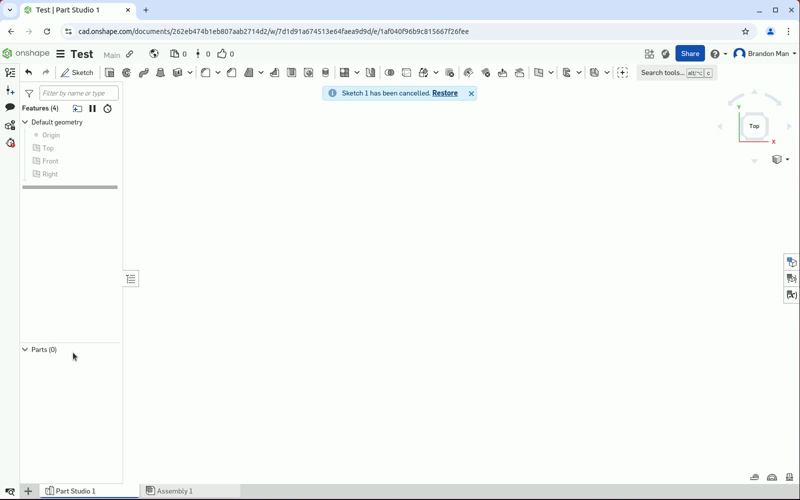
key_down(shift)
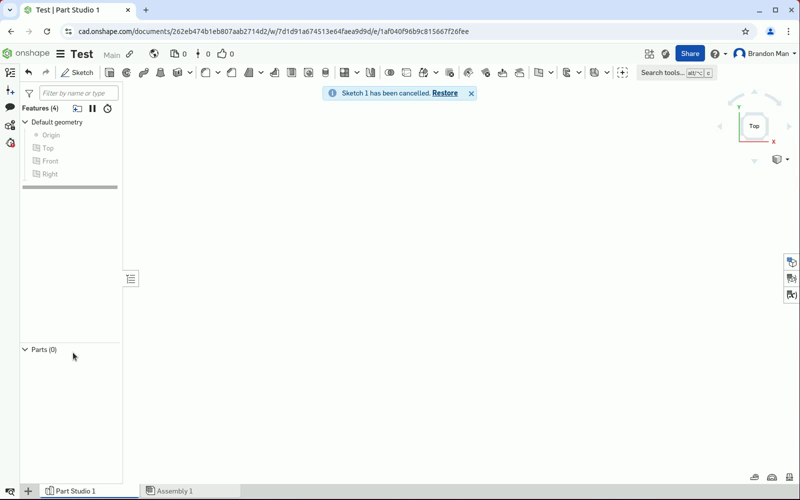
key(up)
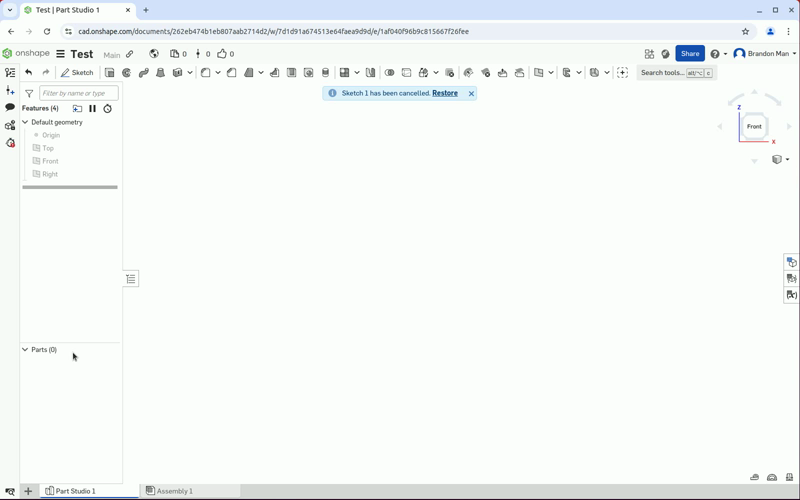
key_up(shift)
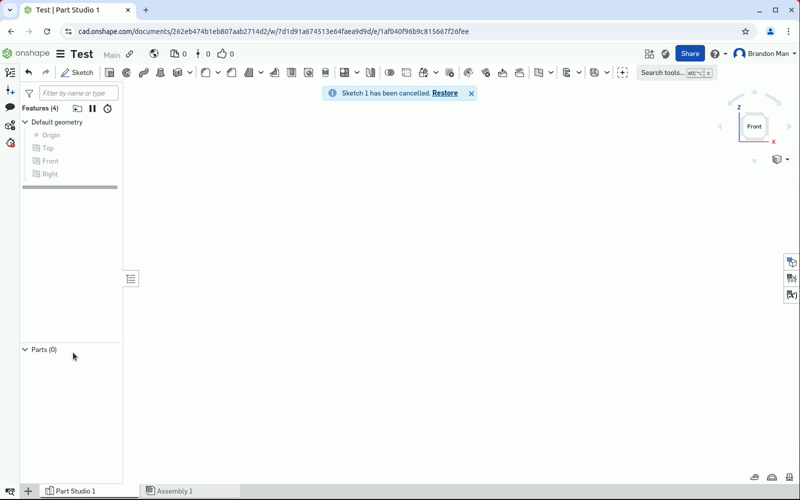
mouse_move(73, 352)
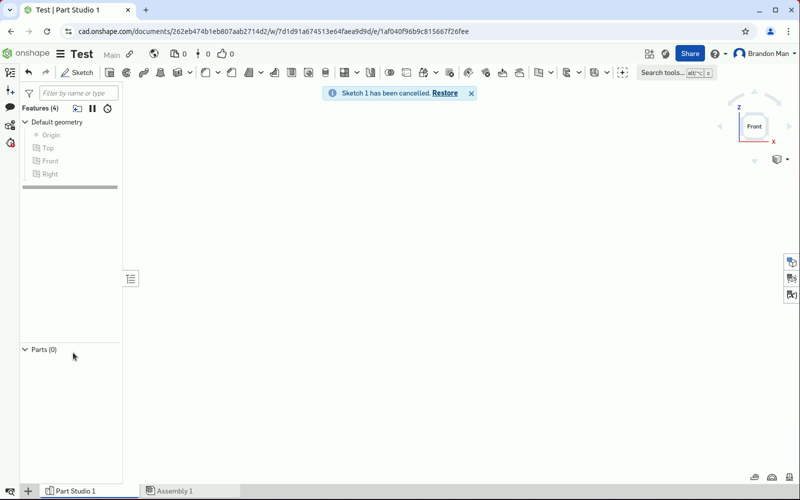
key(shift+y)
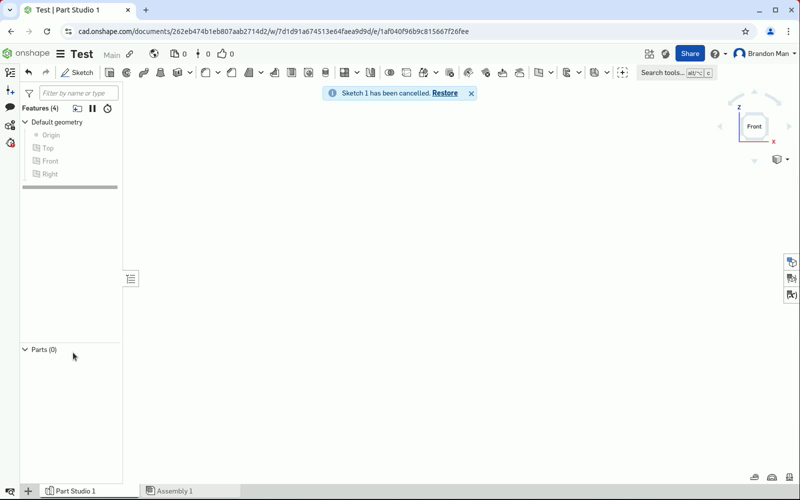
key(shift+s)
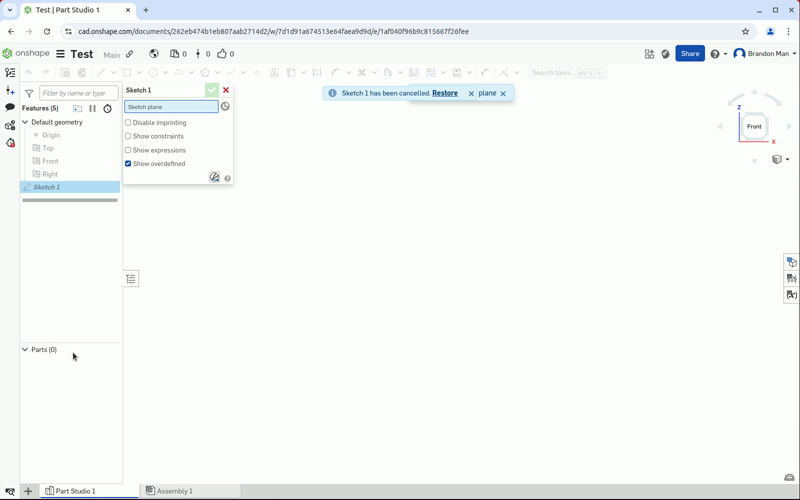
mouse_move(73, 163)
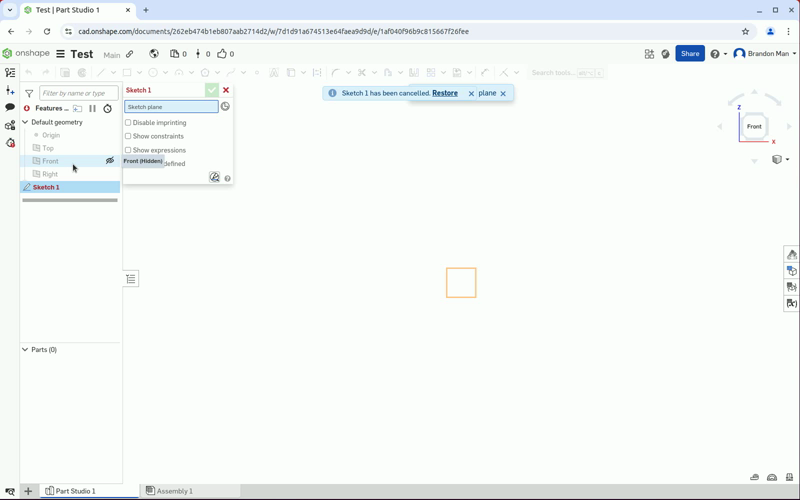
click(73, 163)
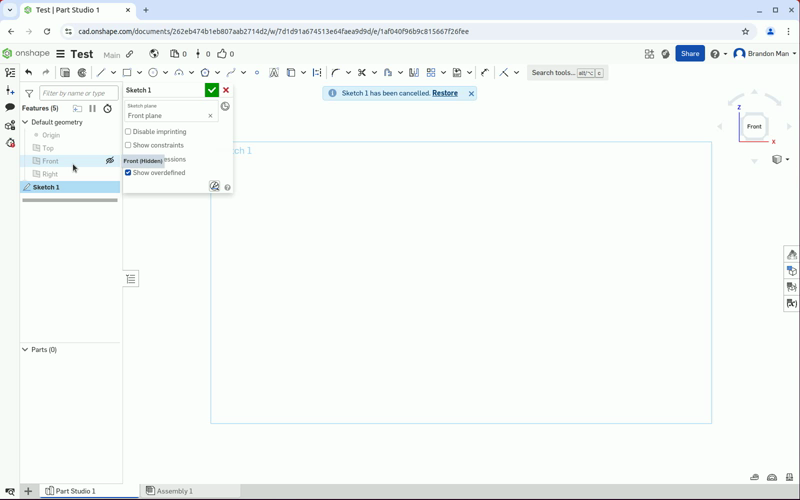
mouse_move(73, 352)
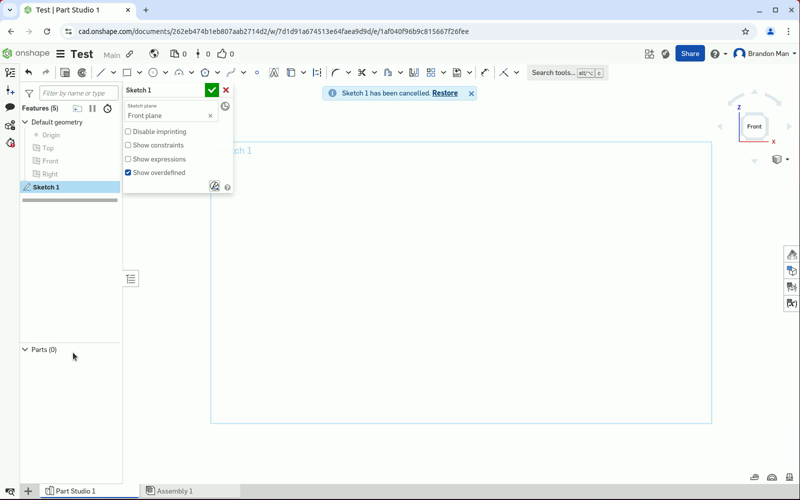
key(y)
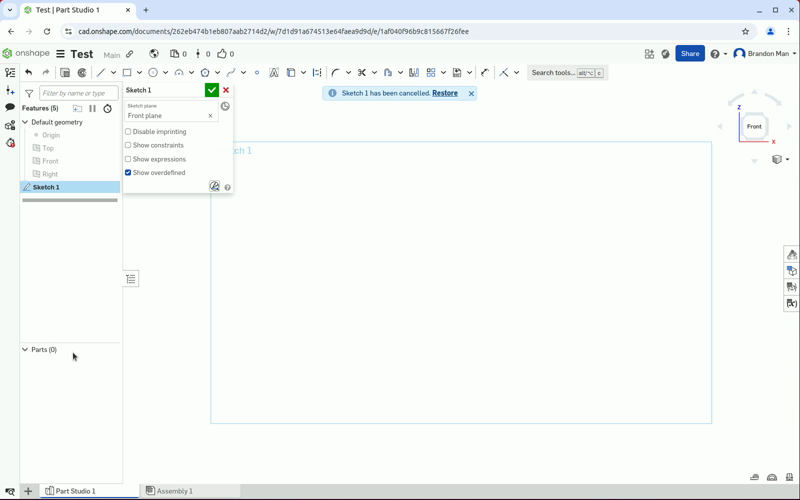
key(l)
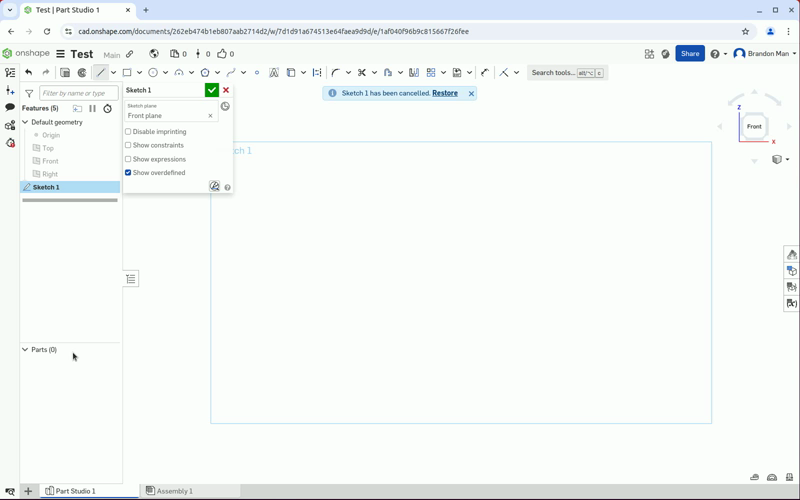
key_down(shift)
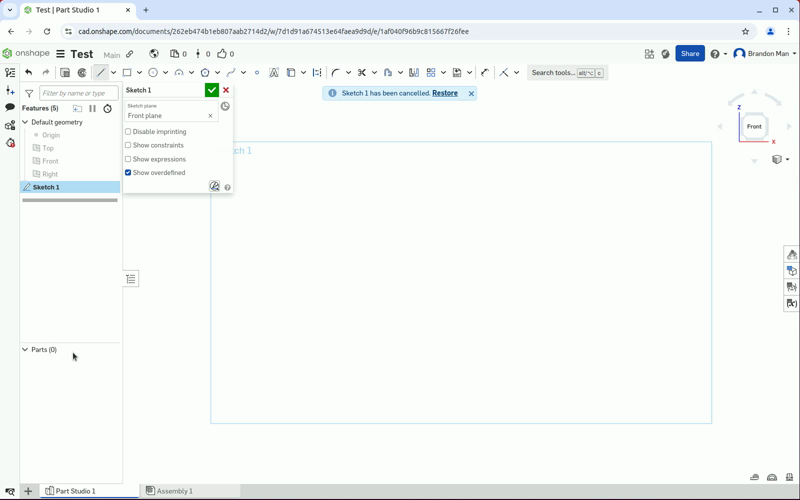
mouse_move(460, 282)
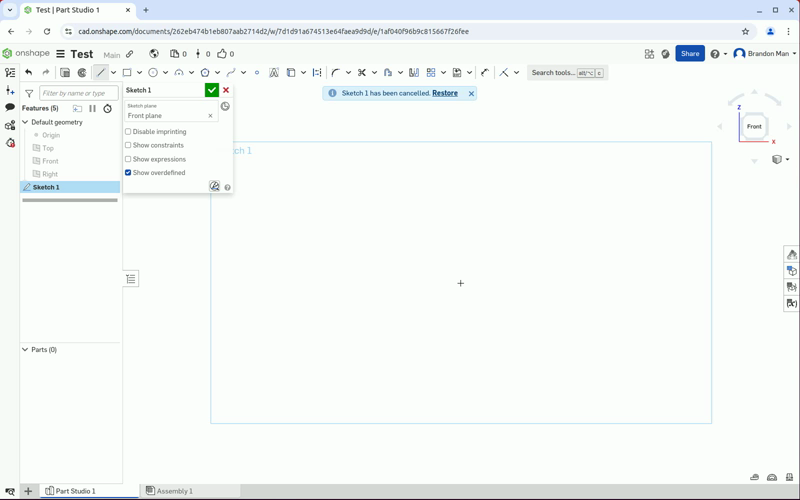
click(460, 282)
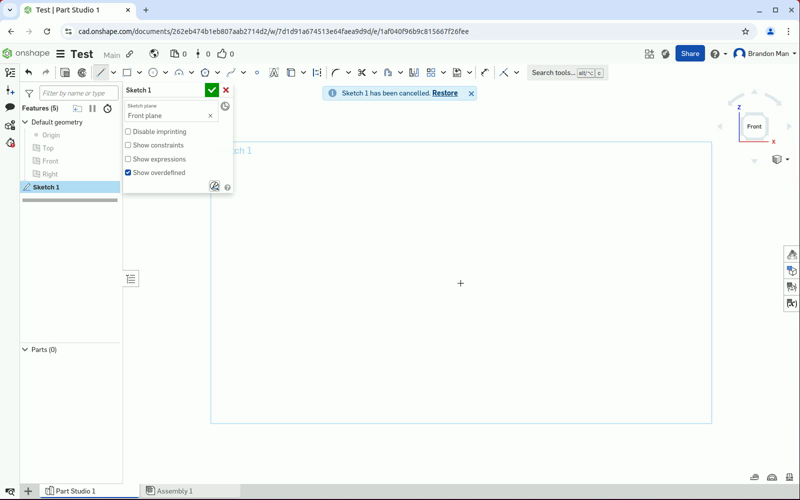
key_up(shift)
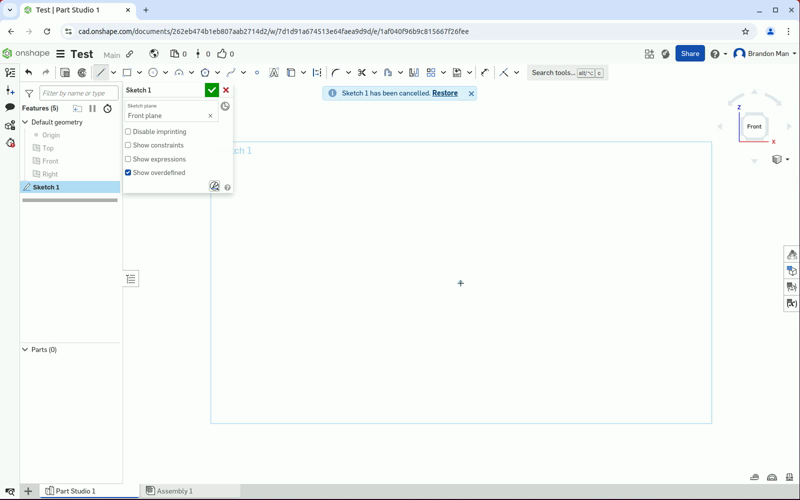
key_down(shift)
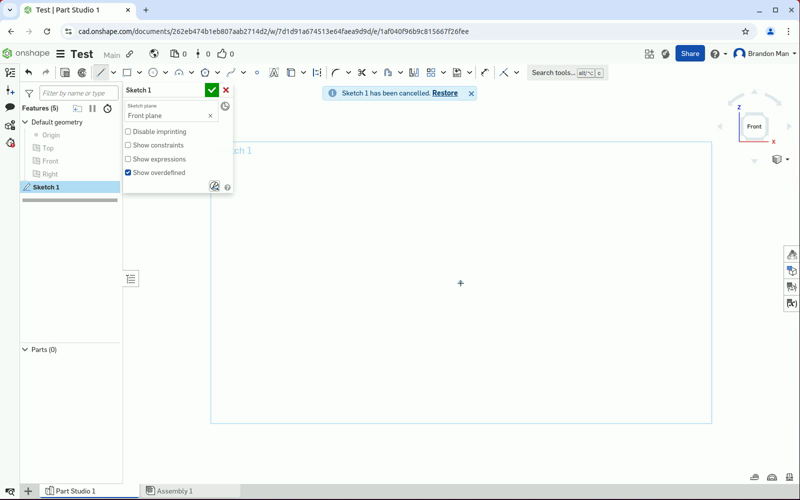
mouse_move(490, 282)
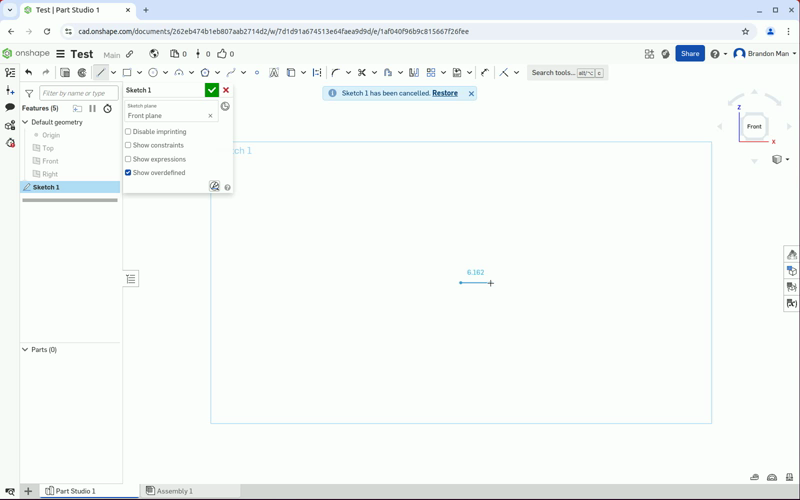
mouse_move(467, 282)
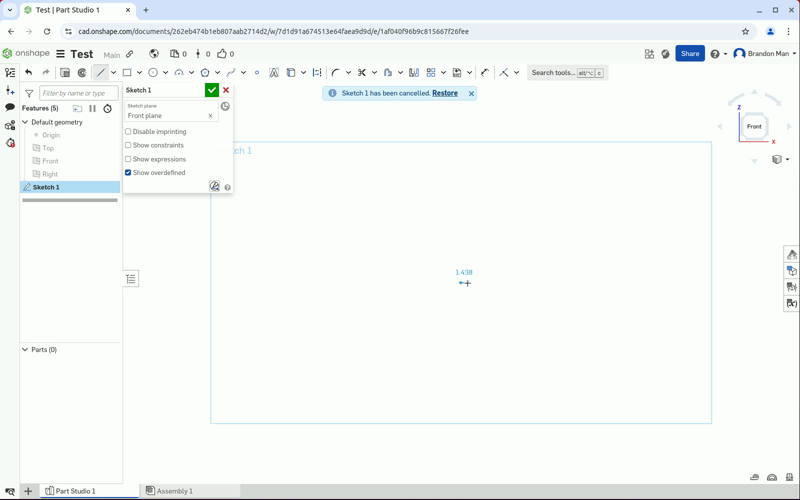
scroll(6)
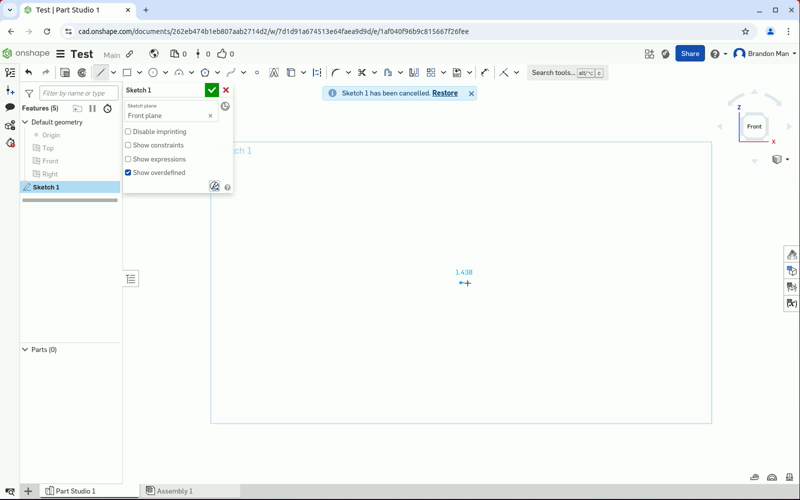
scroll(6)
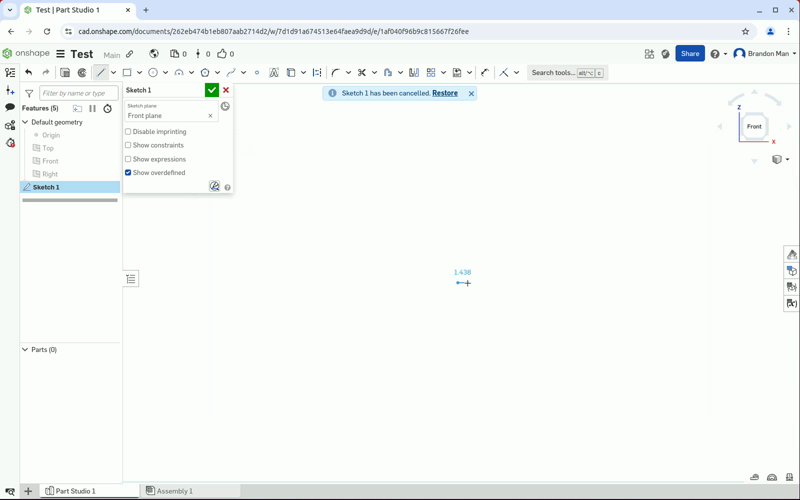
scroll(6)
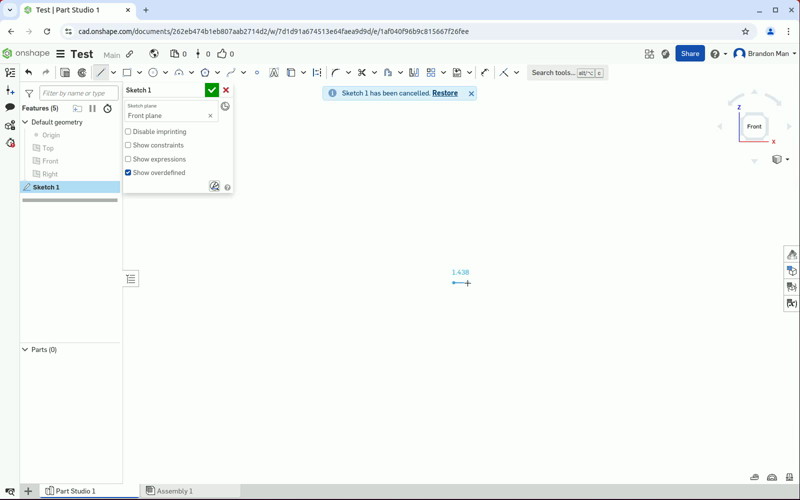
scroll(6)
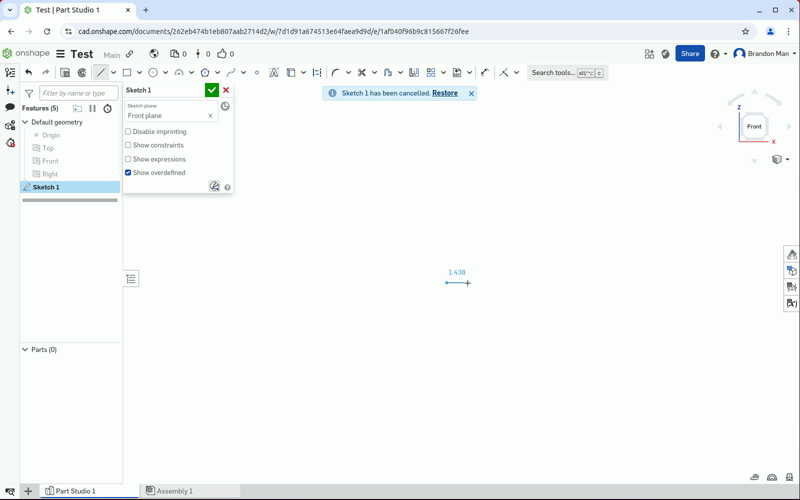
scroll(6)
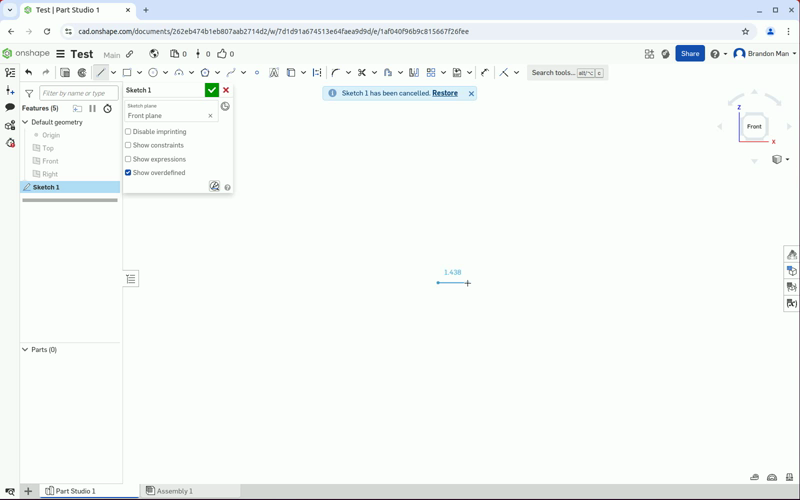
scroll(6)
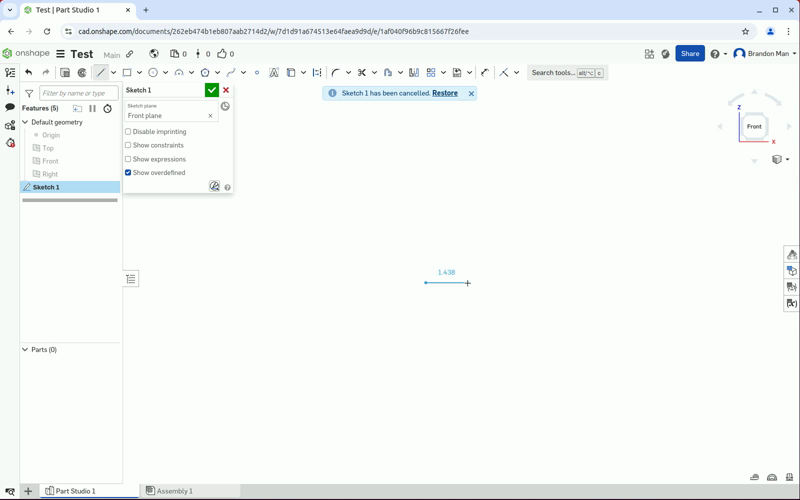
scroll(6)
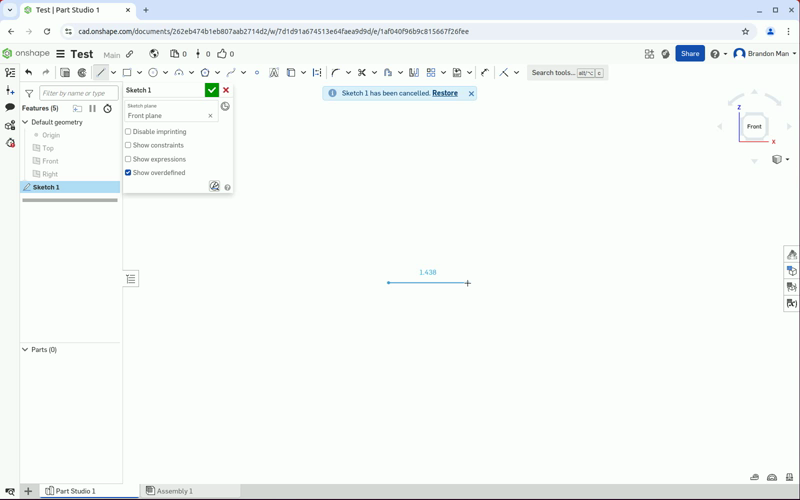
click(467, 282)
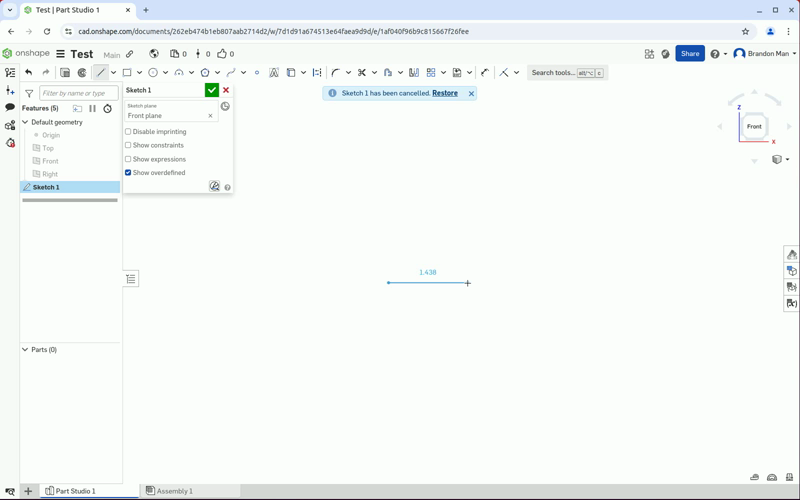
scroll(-6)
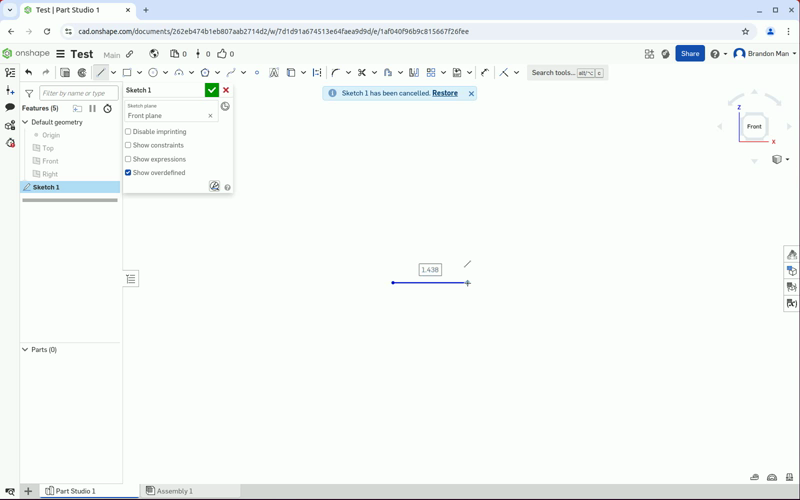
scroll(-6)
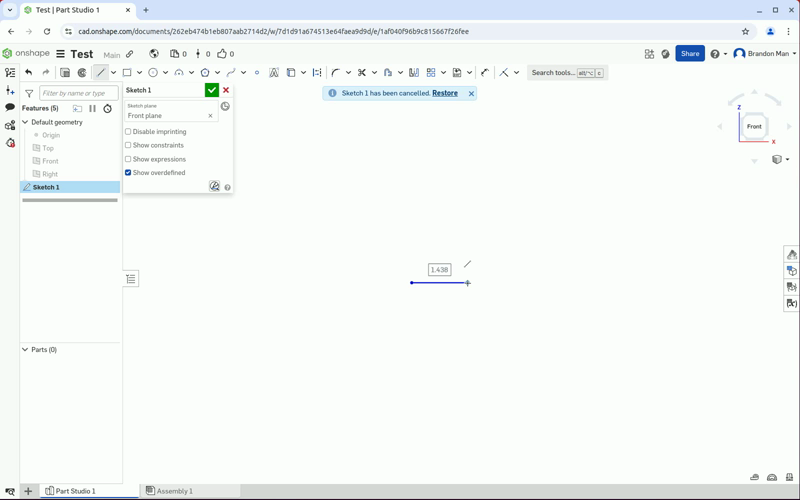
scroll(-6)
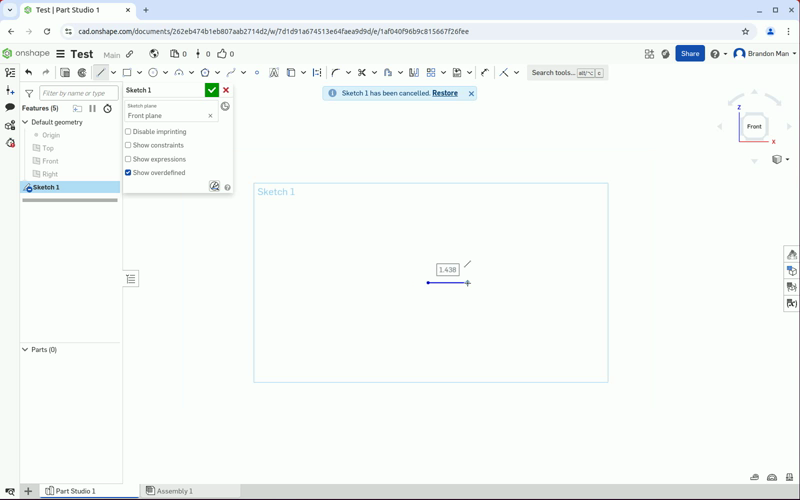
scroll(-6)
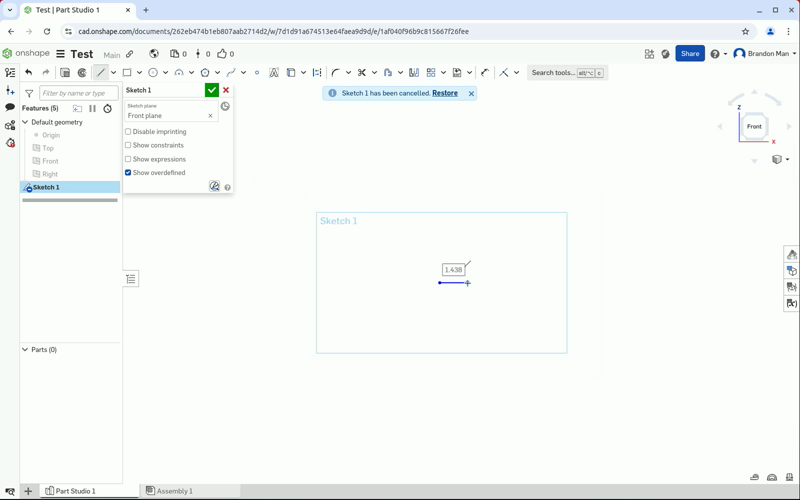
scroll(-6)
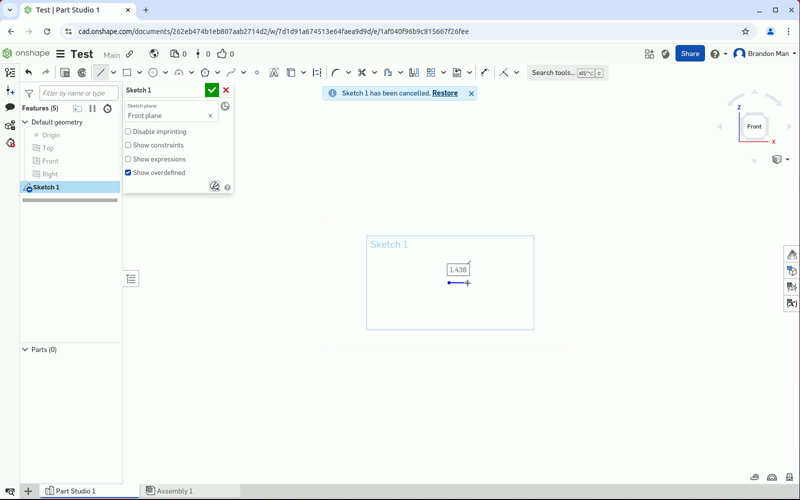
scroll(-6)
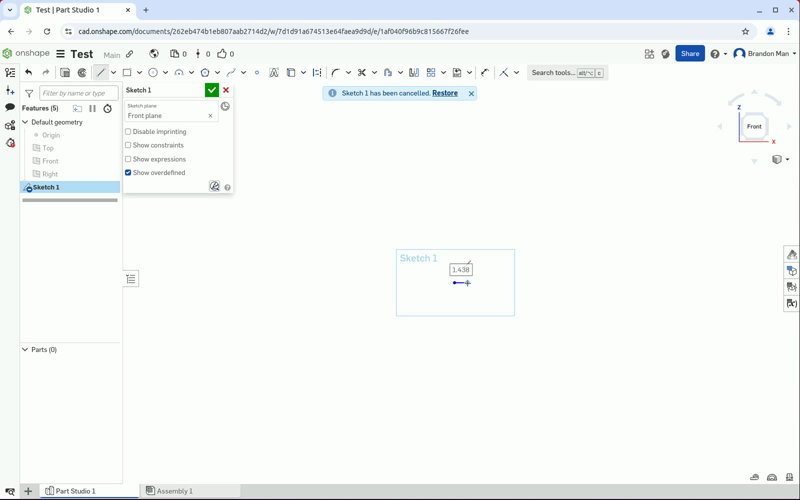
scroll(-6)
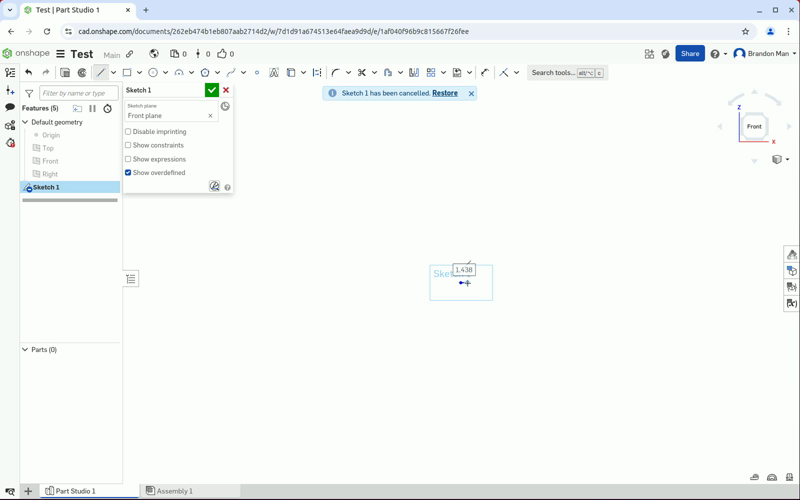
key_up(shift)
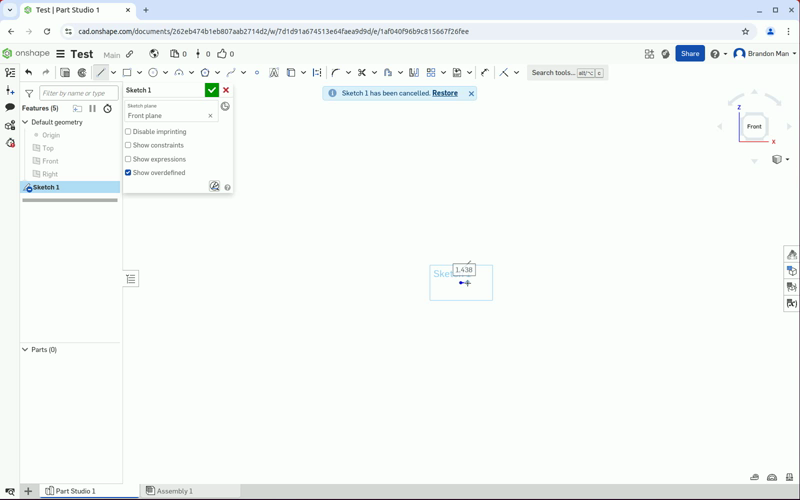
key(esc)
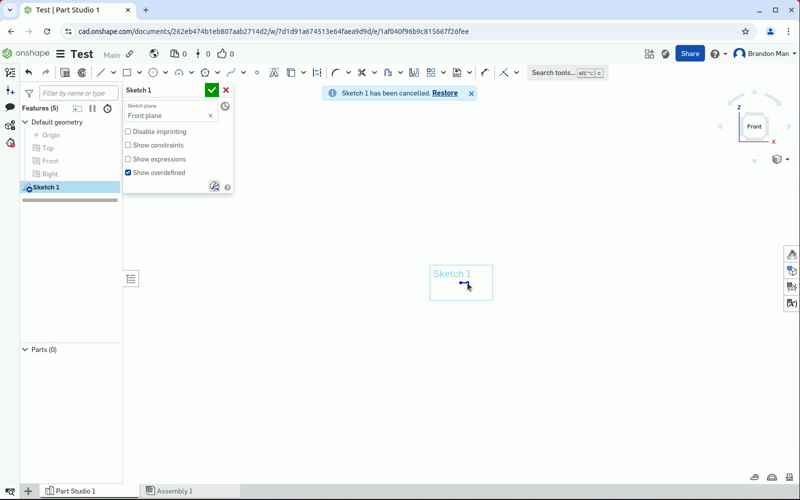
key(a)
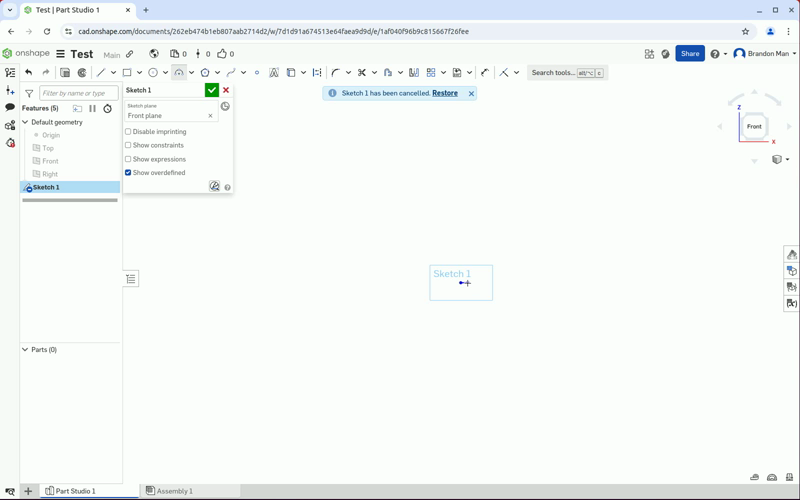
mouse_move(467, 282)
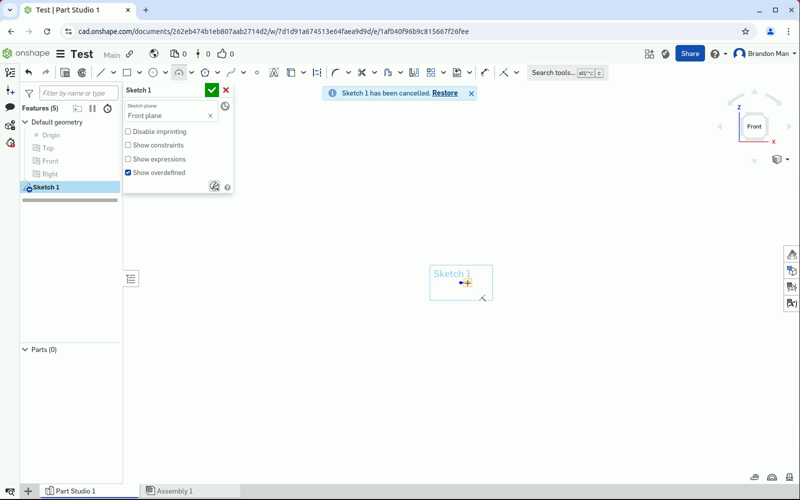
click(467, 282)
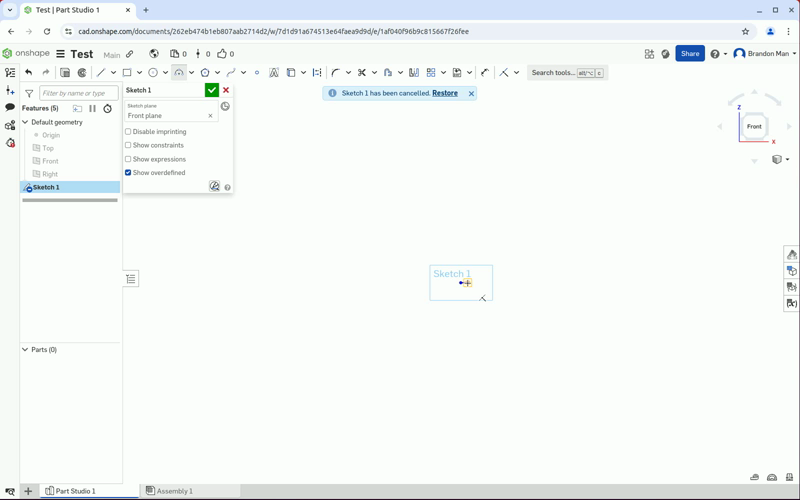
key_down(shift)
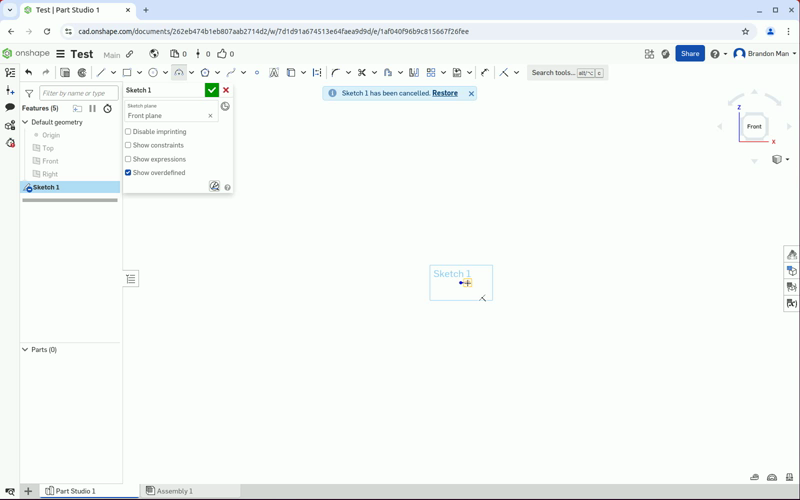
mouse_move(460, 216)
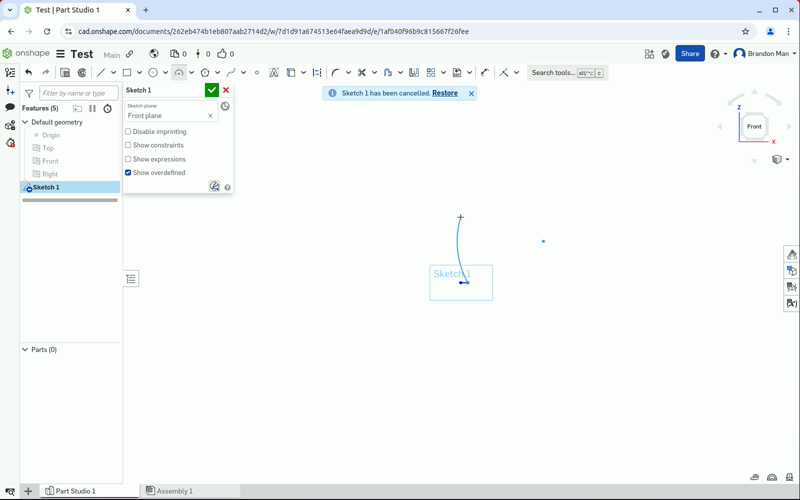
click(460, 216)
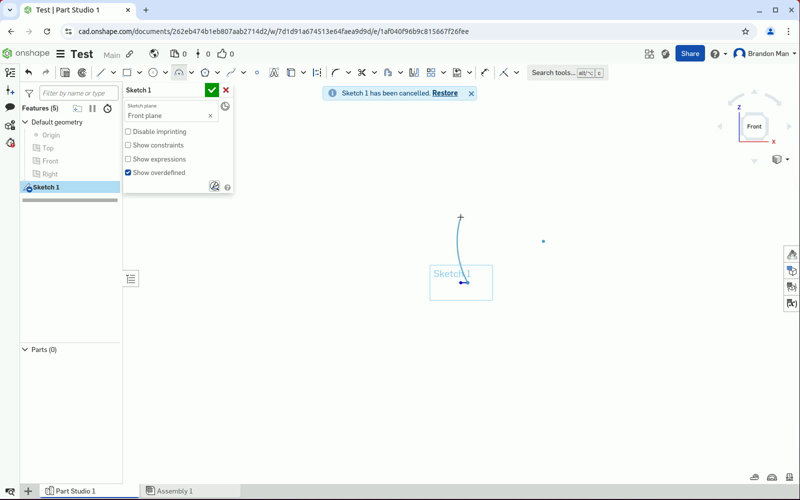
mouse_move(427, 253)
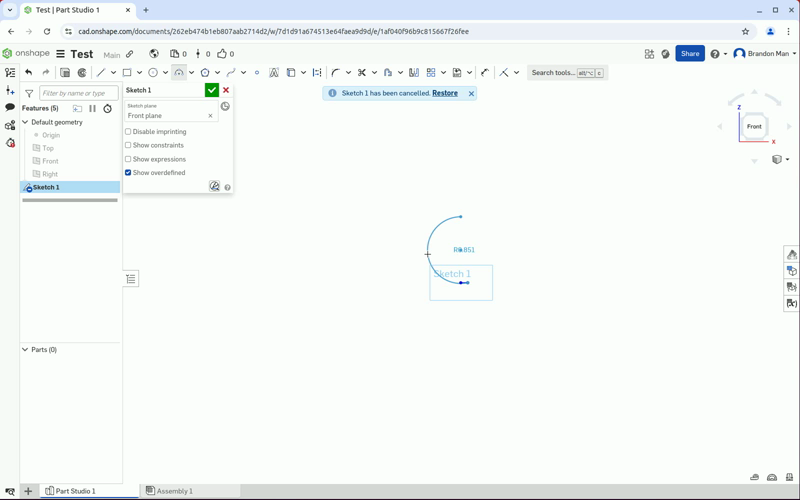
click(427, 253)
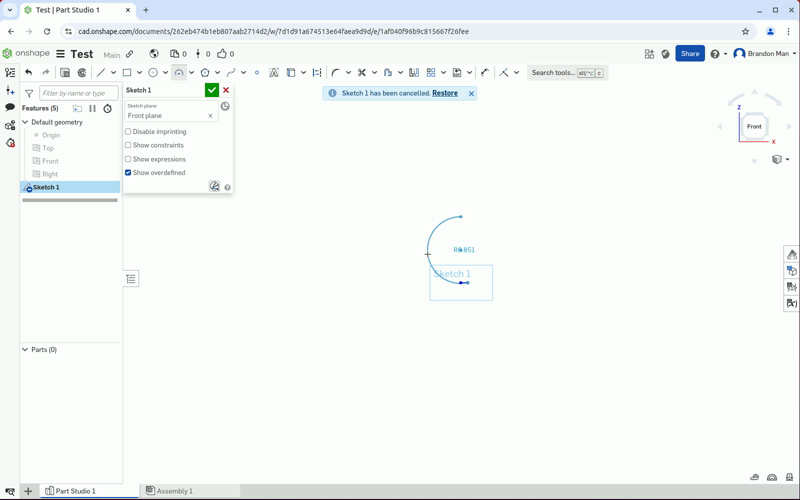
key_up(shift)
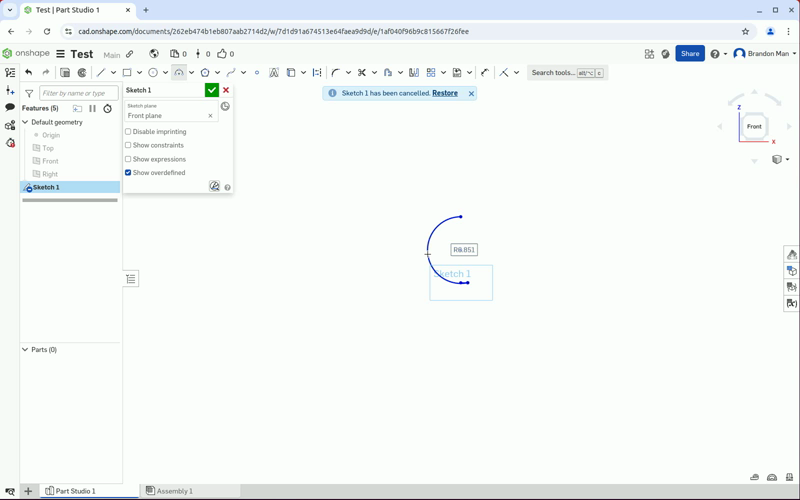
key(esc)
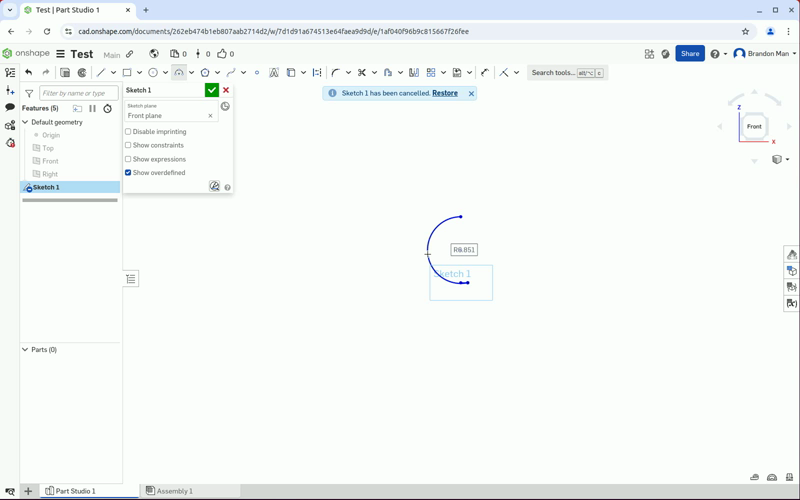
key(l)
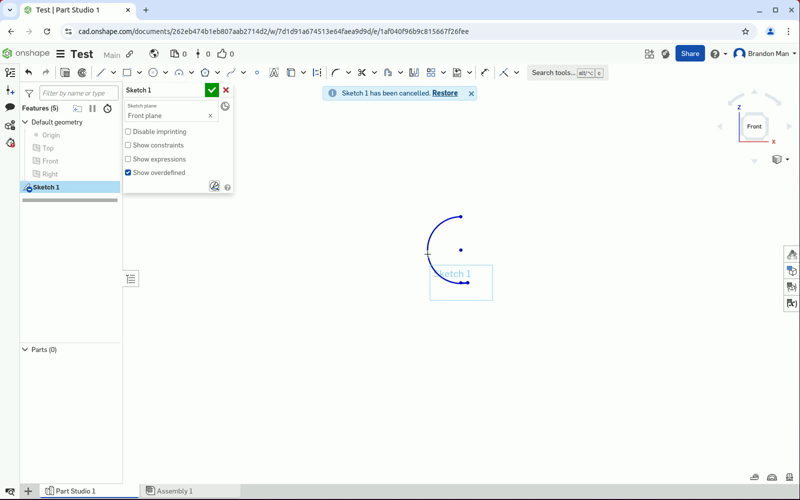
mouse_move(460, 216)
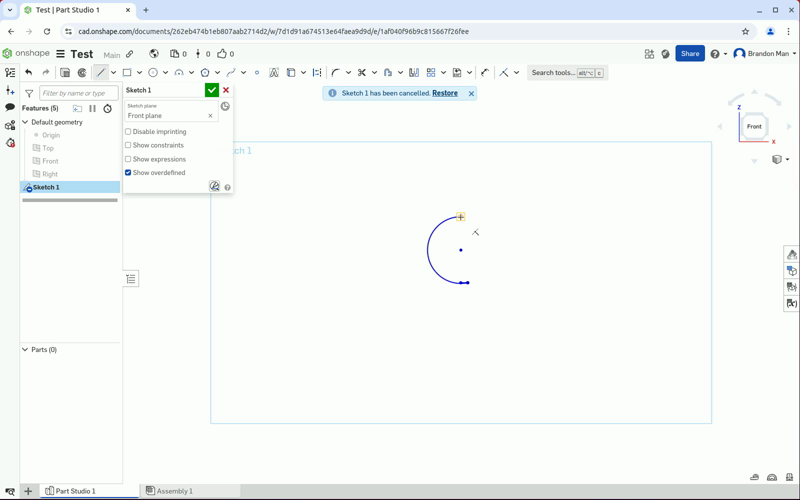
click(460, 216)
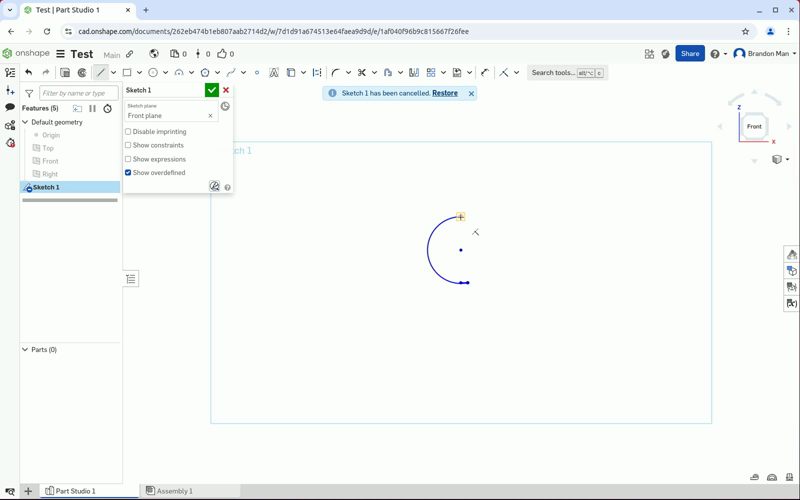
key_down(shift)
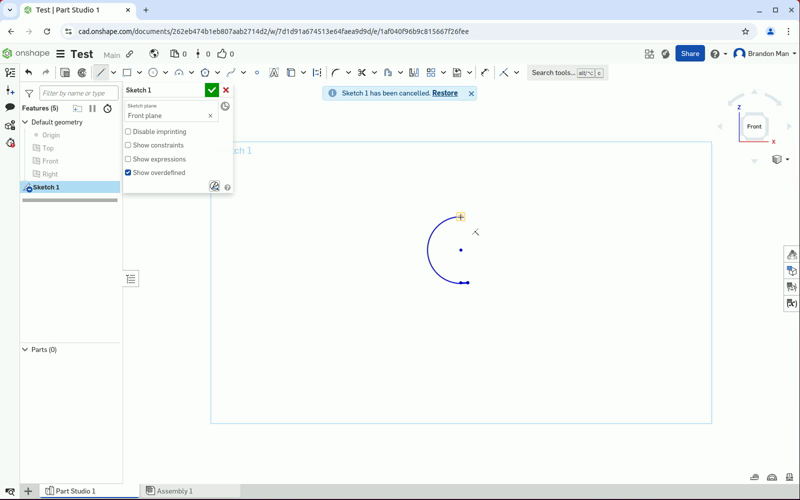
mouse_move(490, 216)
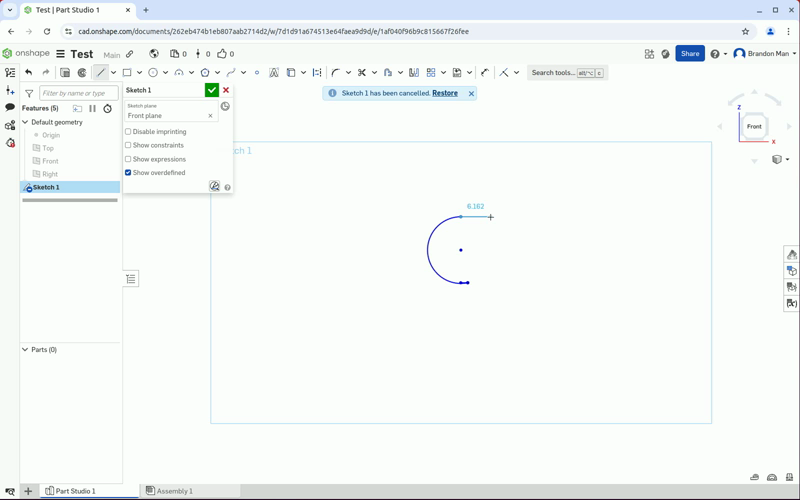
mouse_move(460, 233)
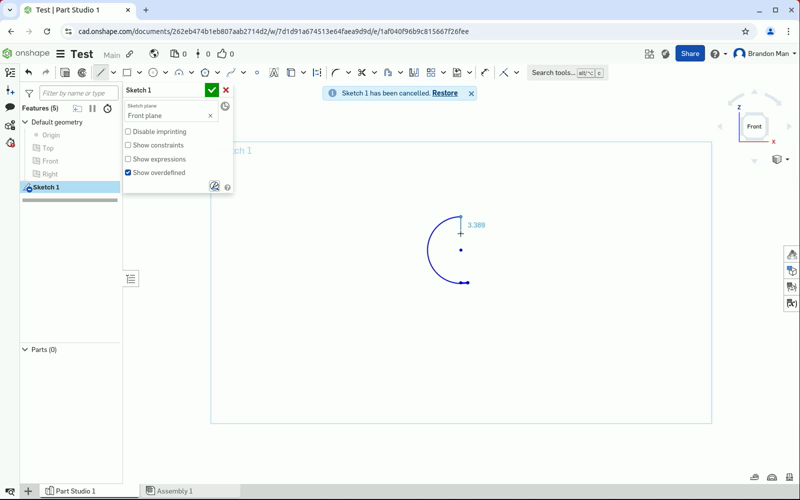
click(460, 233)
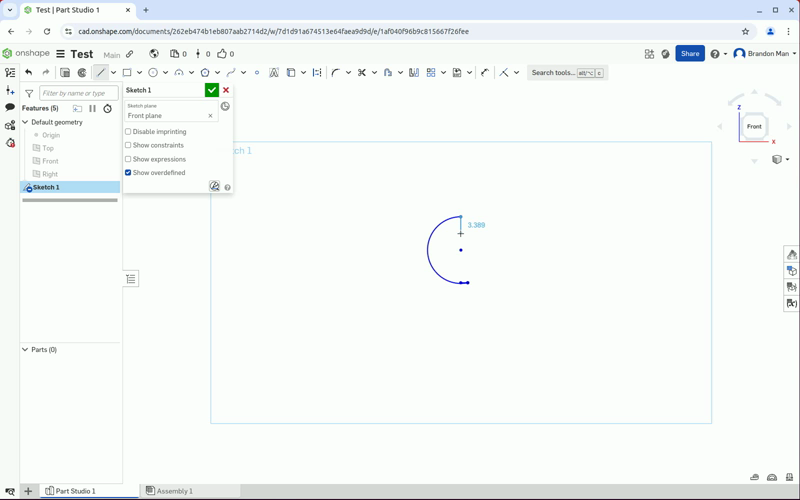
key_up(shift)
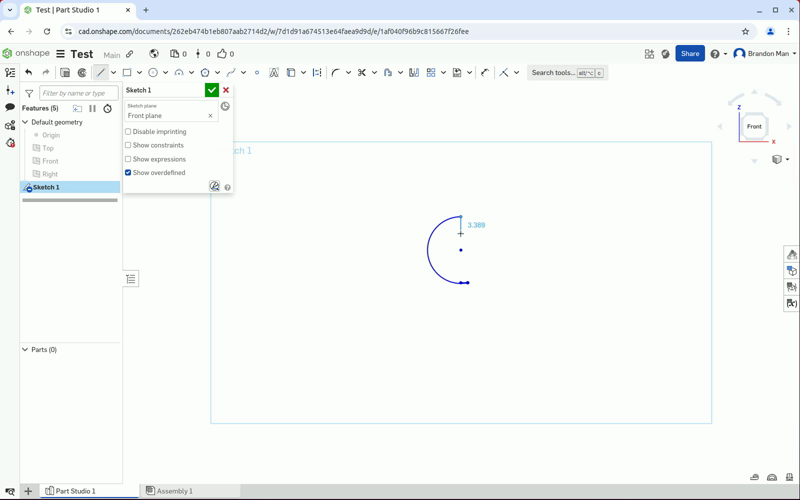
key(esc)
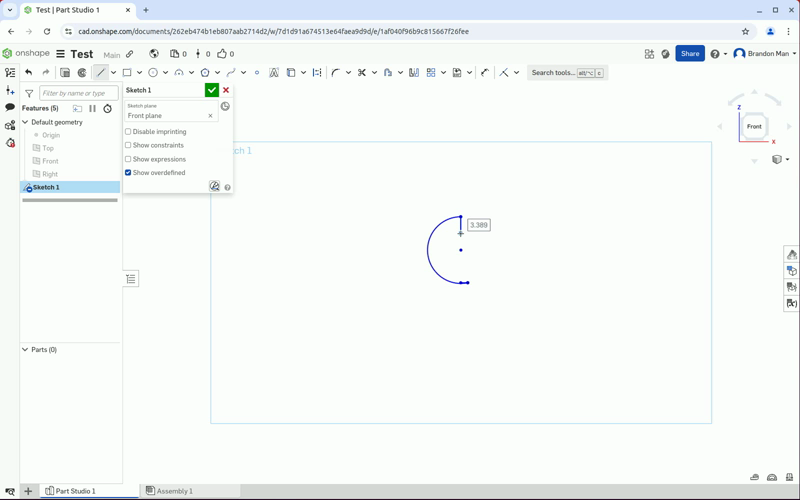
key(a)
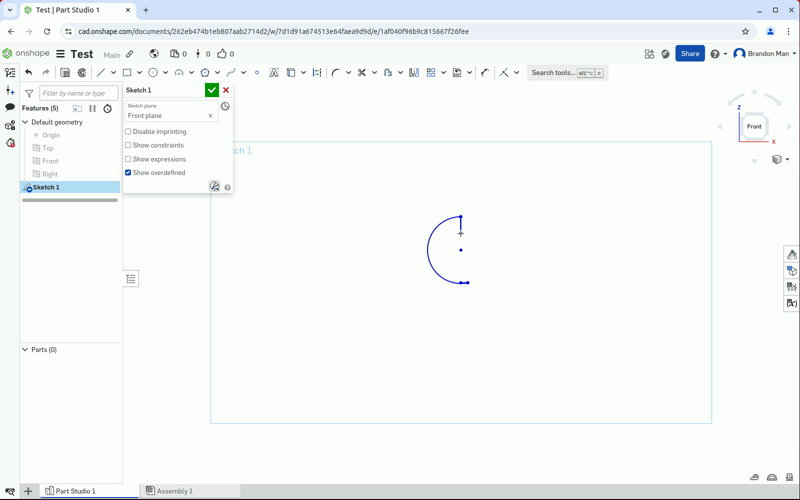
mouse_move(460, 233)
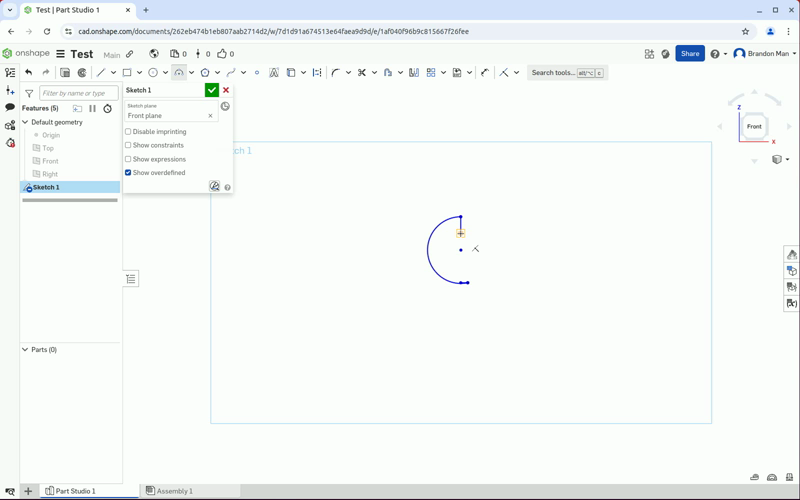
click(460, 233)
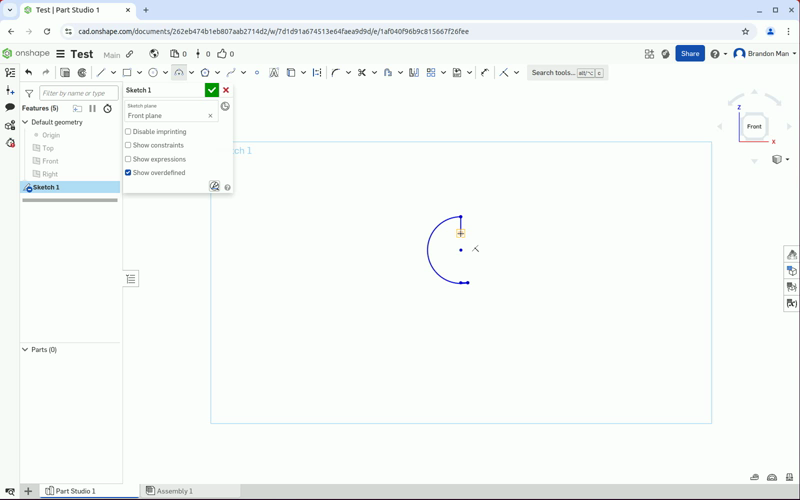
key_down(shift)
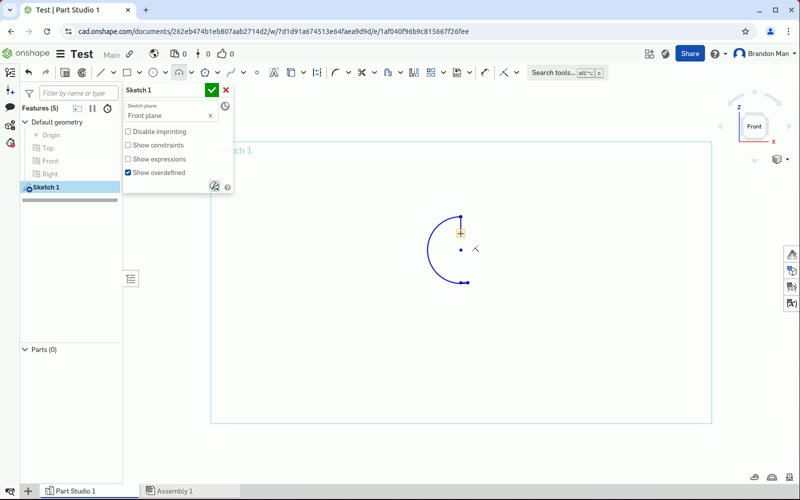
mouse_move(460, 267)
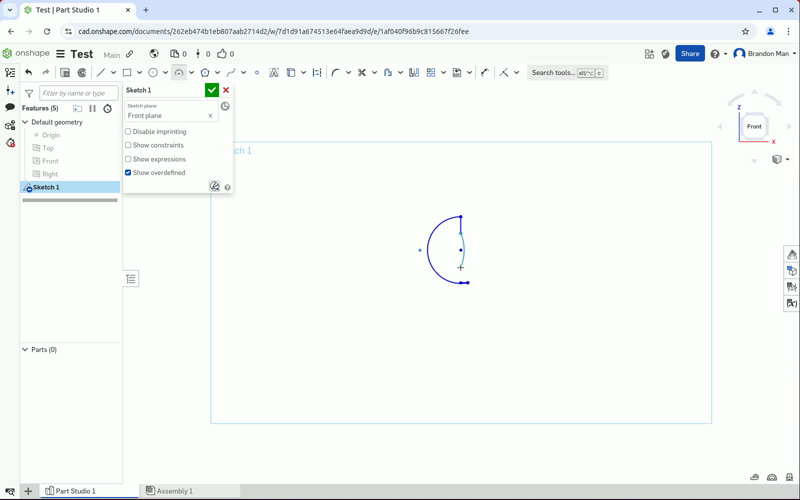
click(460, 267)
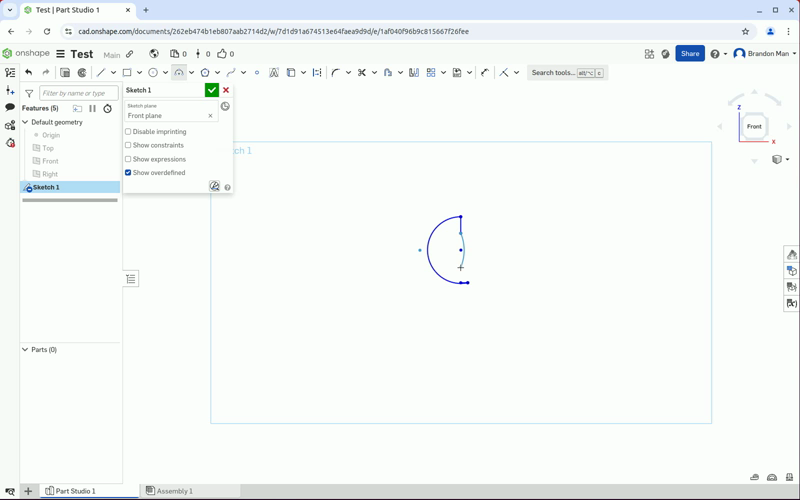
mouse_move(477, 250)
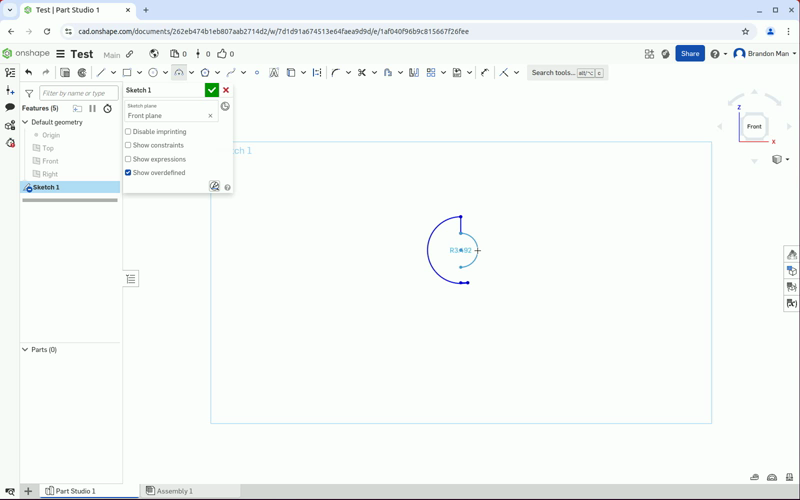
click(477, 250)
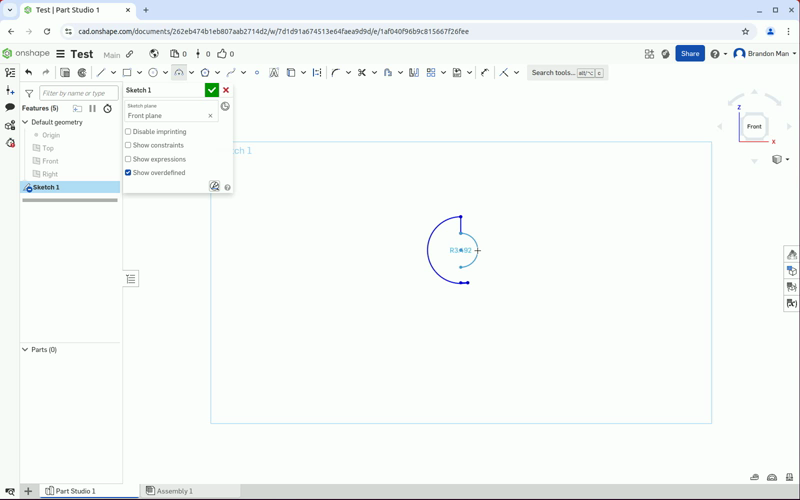
key_up(shift)
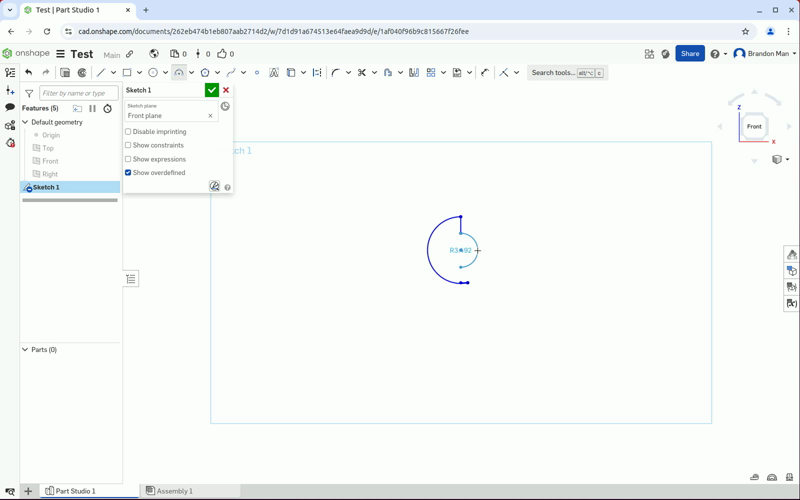
key(esc)
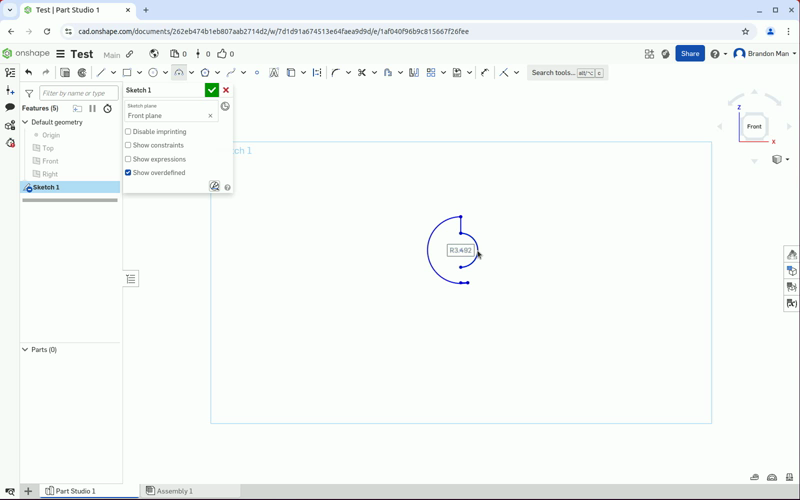
key(l)
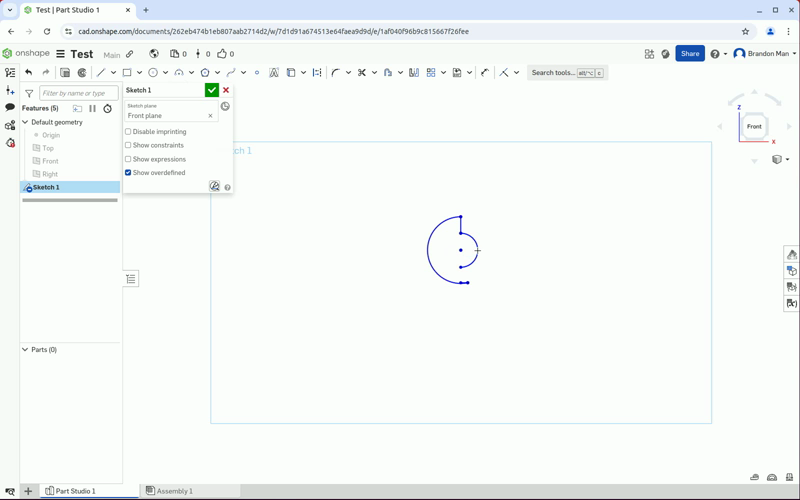
mouse_move(460, 267)
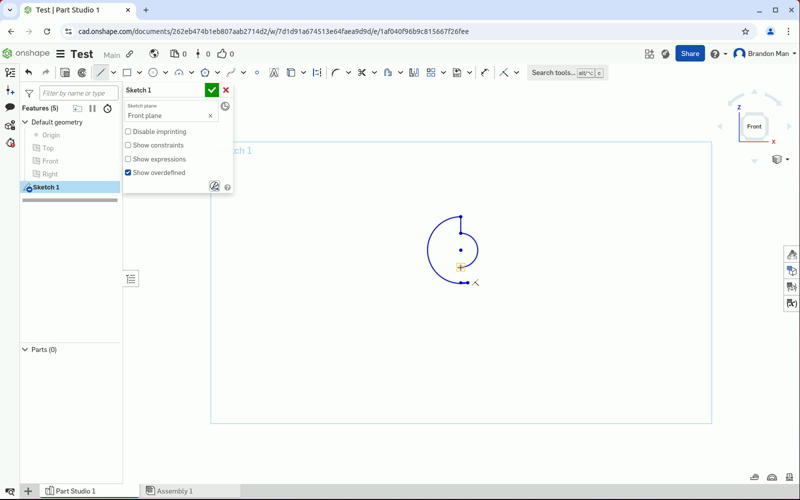
click(460, 267)
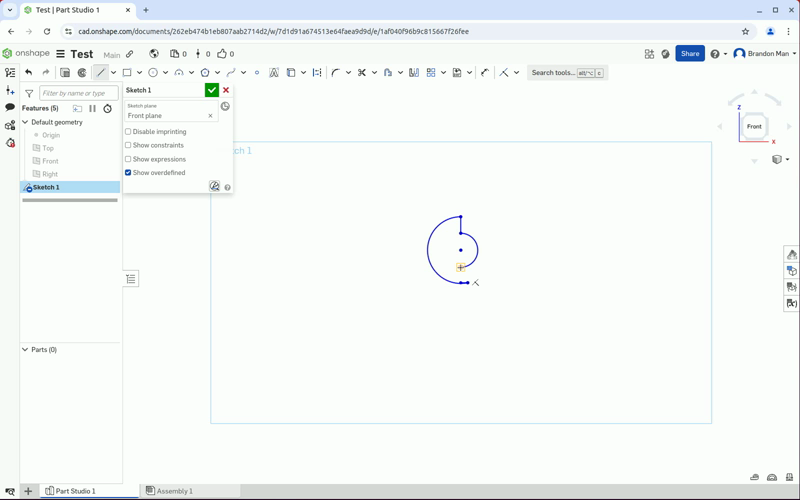
mouse_move(490, 267)
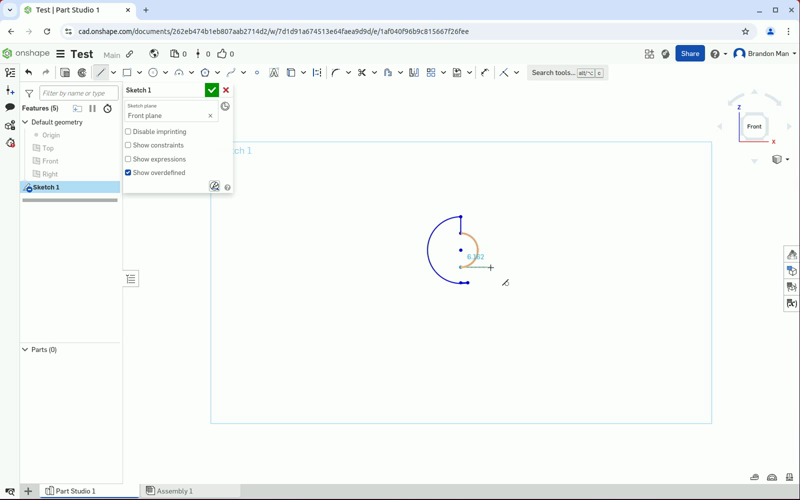
key_down(shift)
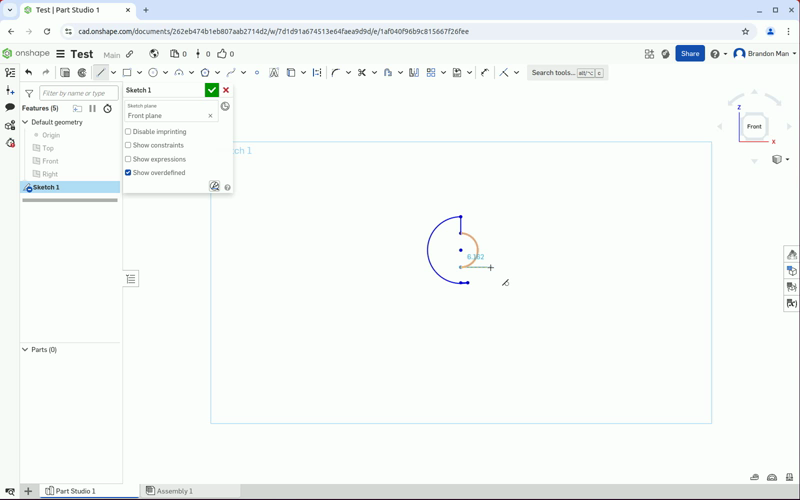
mouse_move(460, 282)
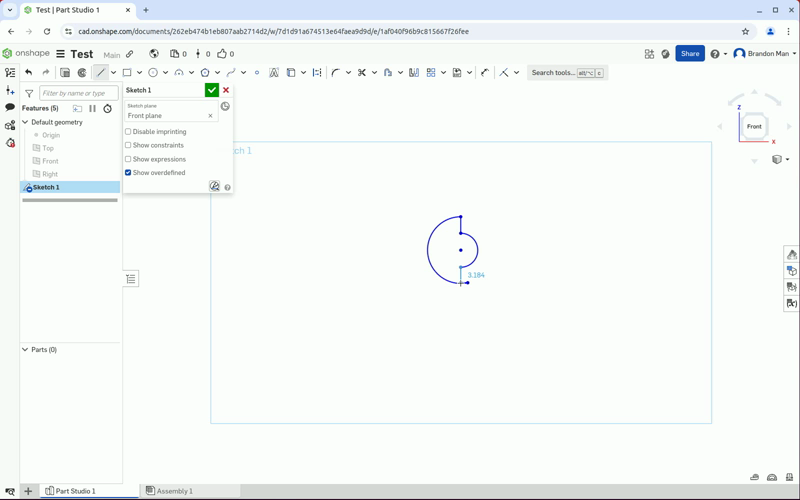
key_up(shift)
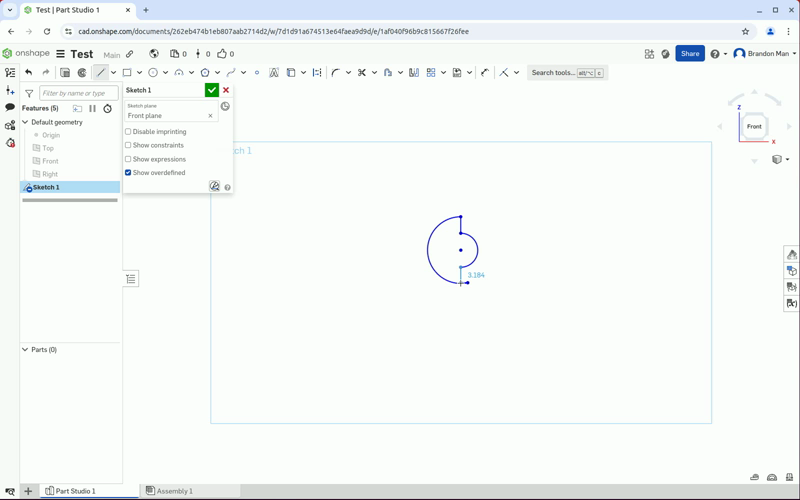
click(460, 282)
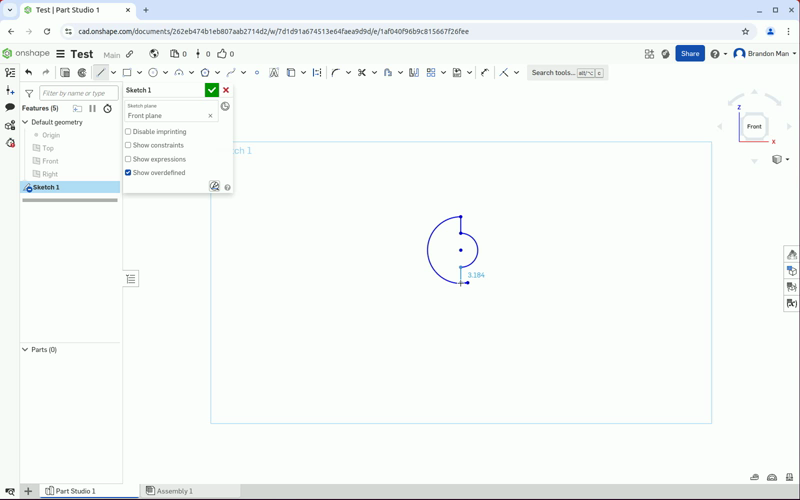
key(esc)
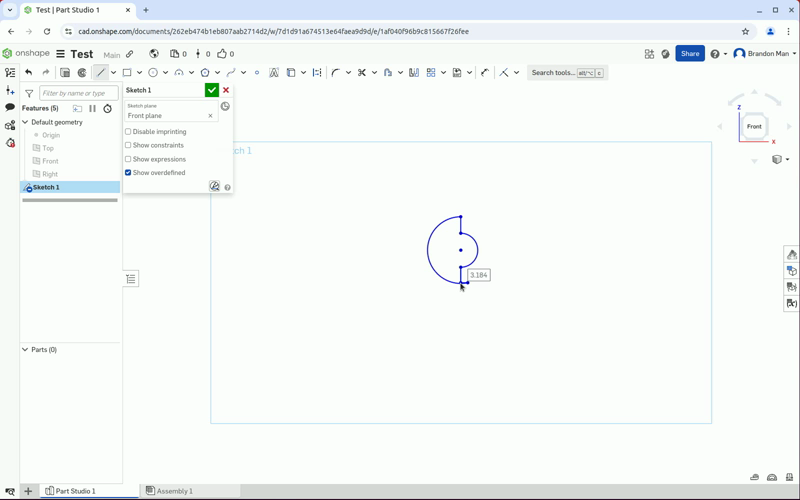
mouse_move(466, 239)
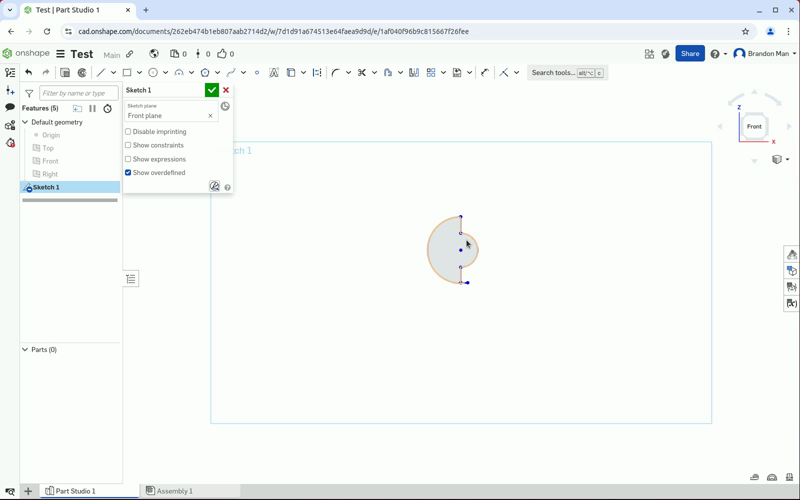
scroll(6)
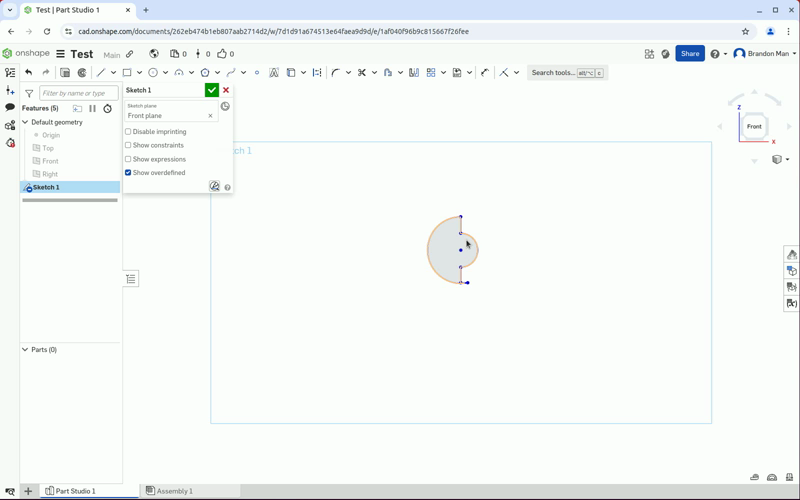
scroll(6)
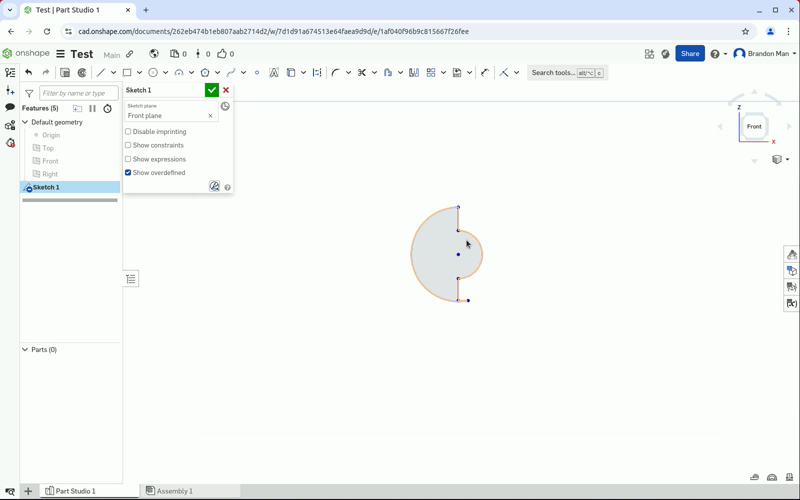
scroll(6)
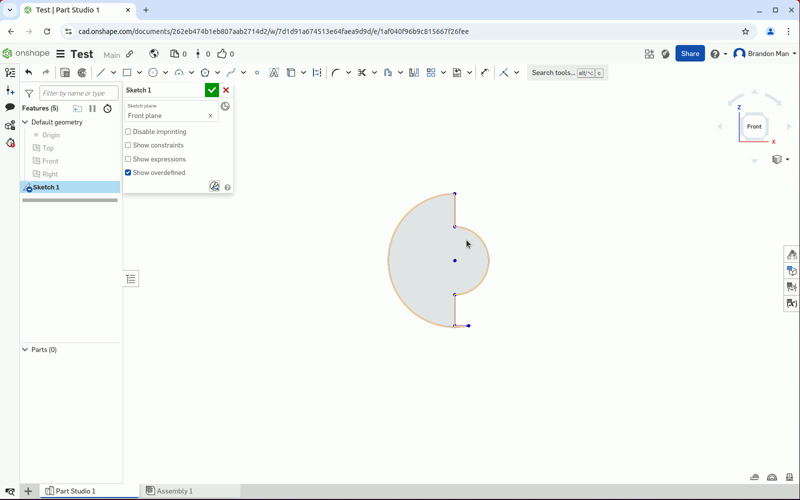
scroll(6)
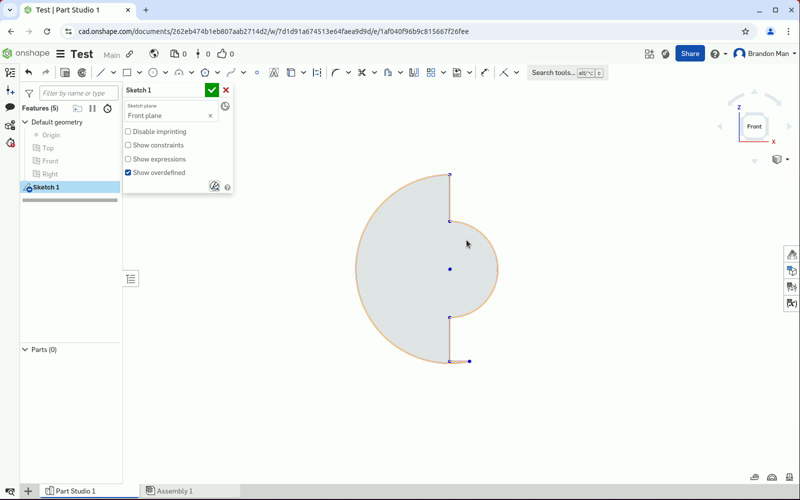
scroll(6)
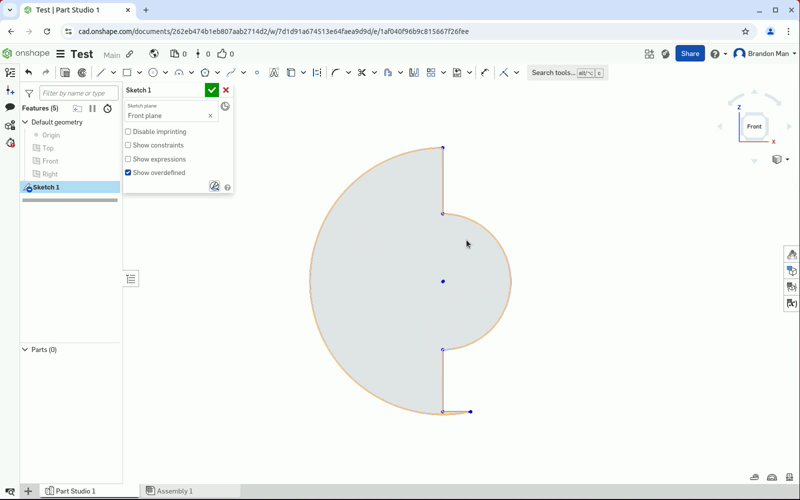
scroll(6)
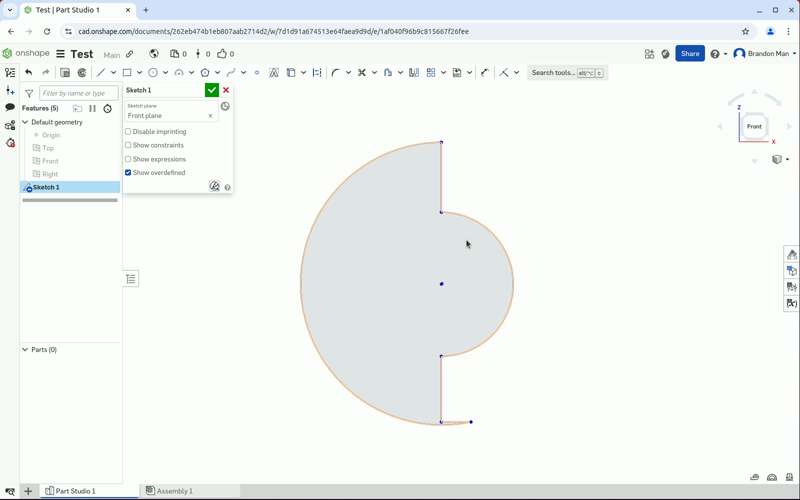
scroll(6)
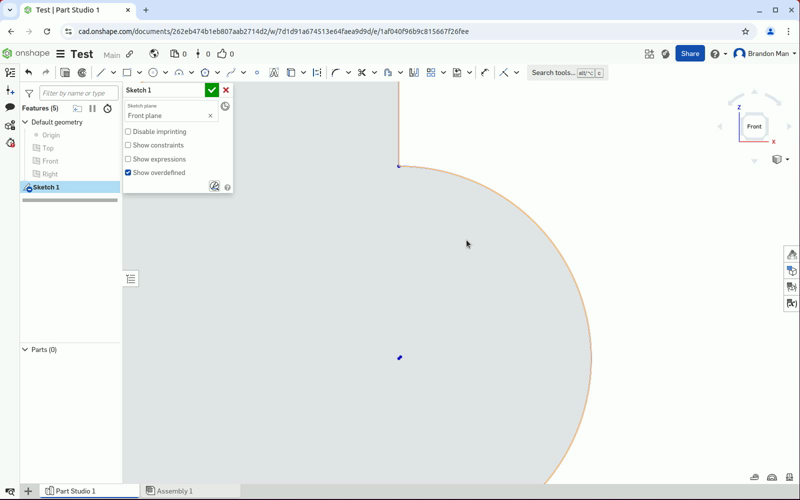
click(466, 239)
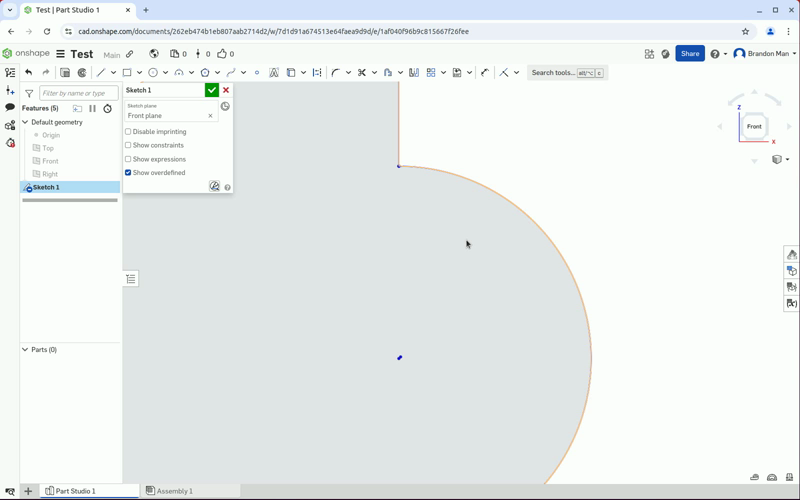
scroll(-6)
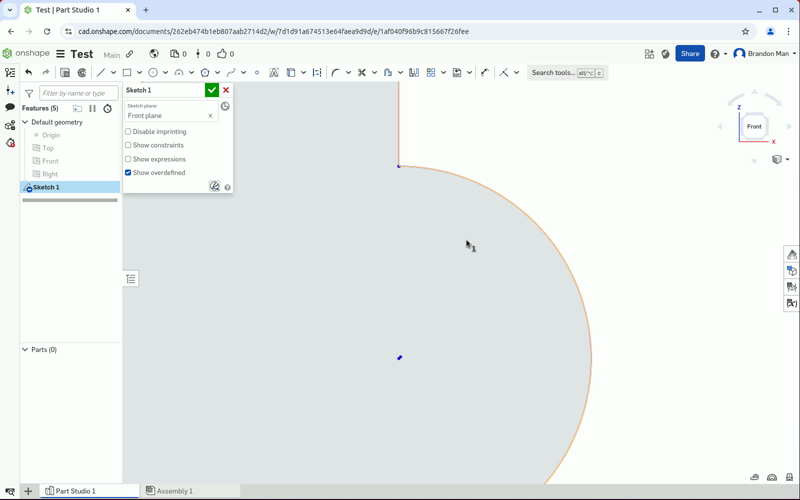
scroll(-6)
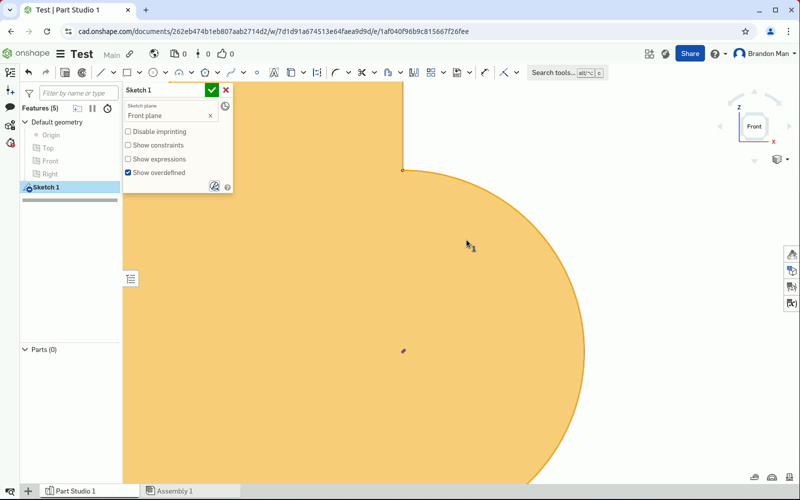
scroll(-6)
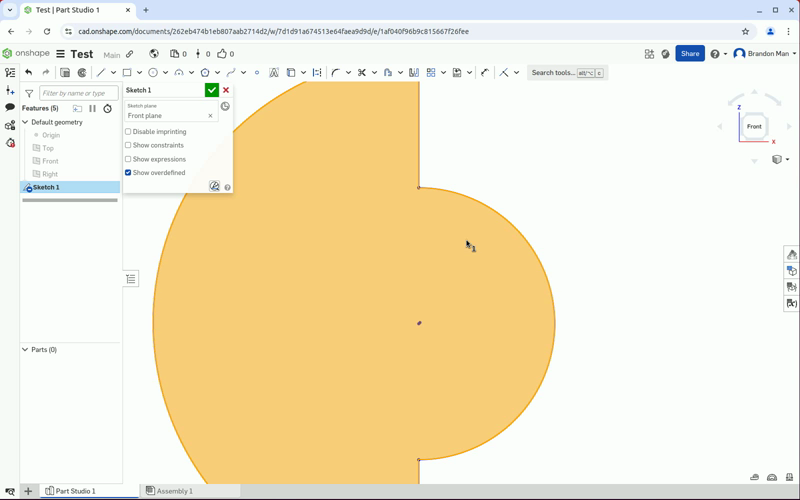
scroll(-6)
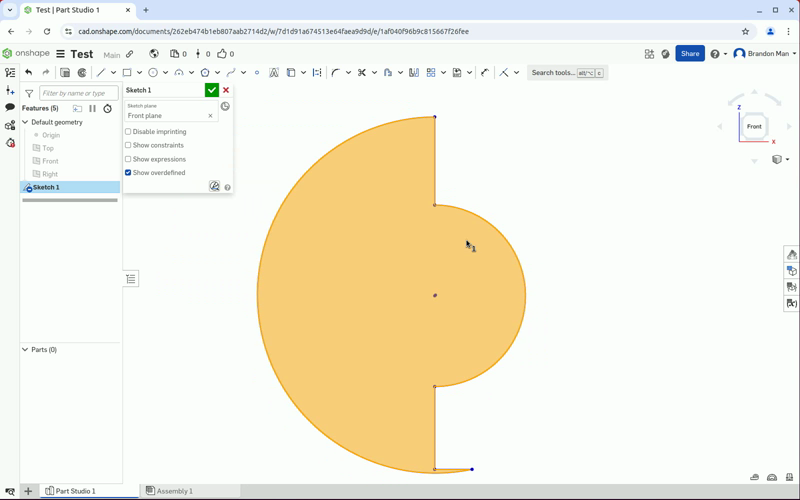
scroll(-6)
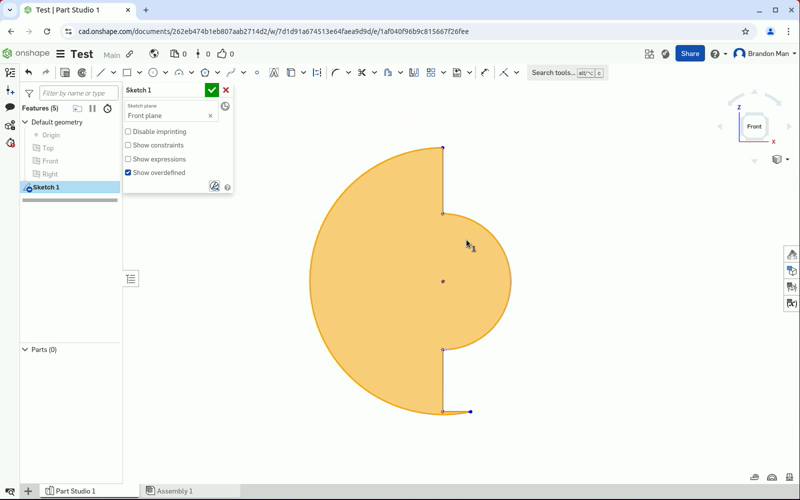
scroll(-6)
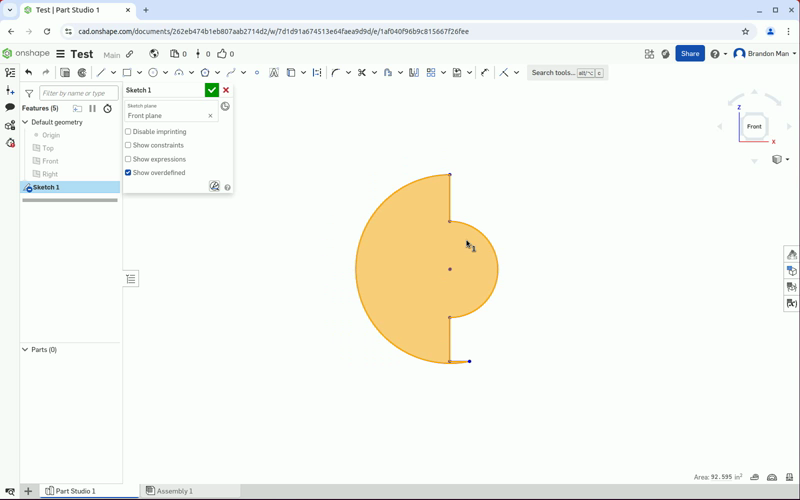
scroll(-6)
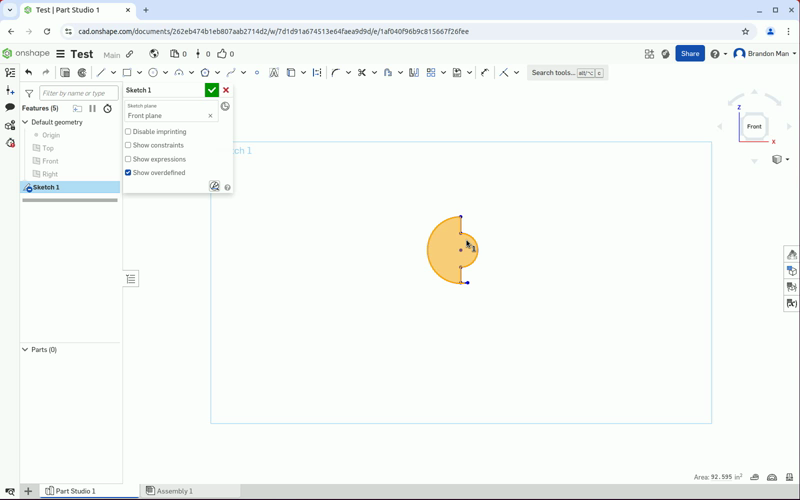
mouse_move(73, 352)
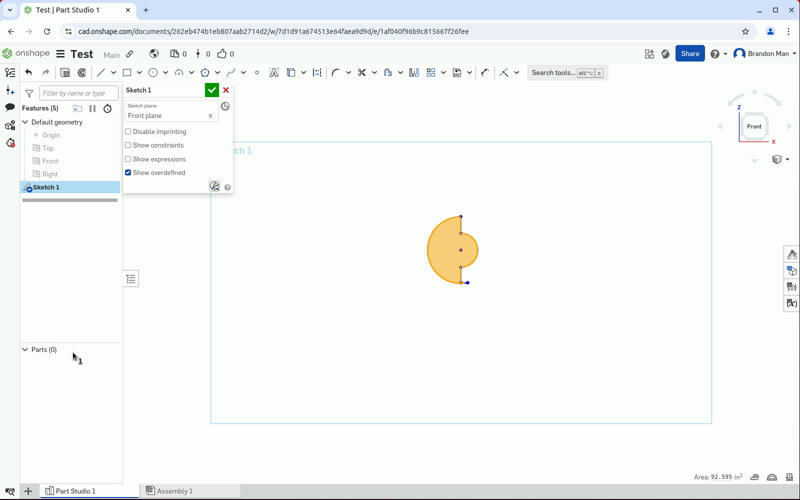
key(shift+y)
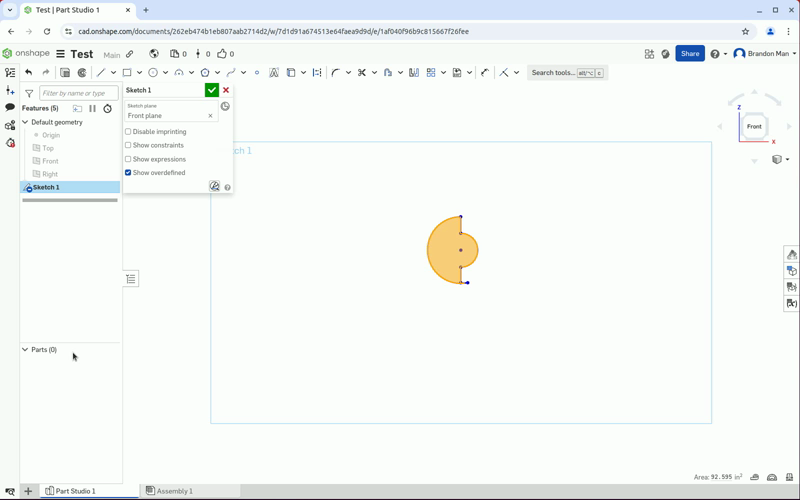
key(shift+e)
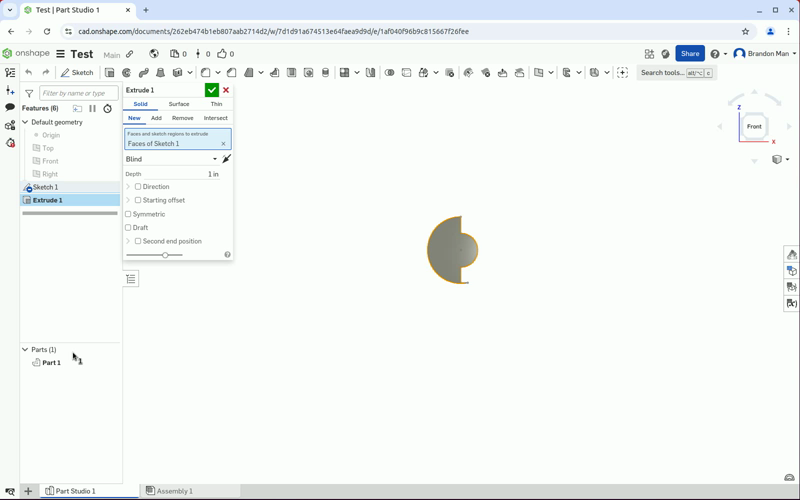
mouse_move(143, 106)
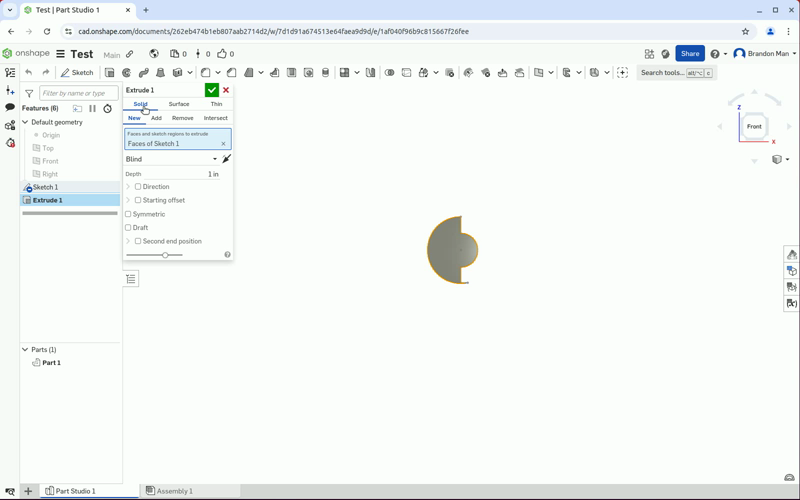
click(143, 106)
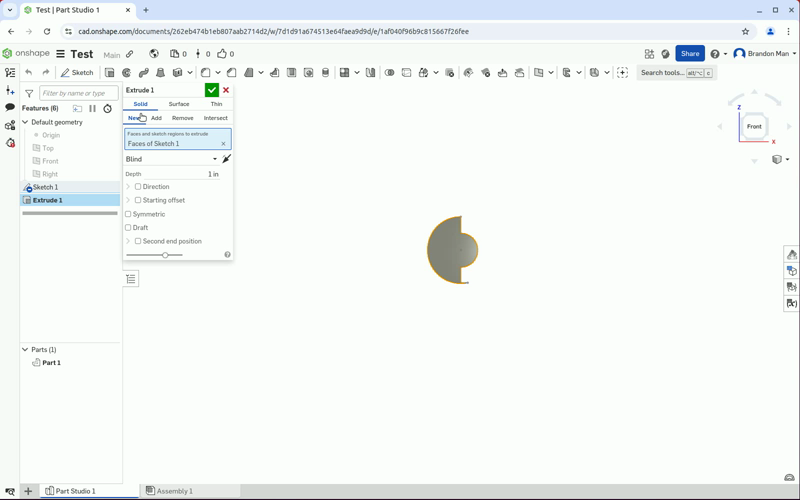
mouse_move(137, 120)
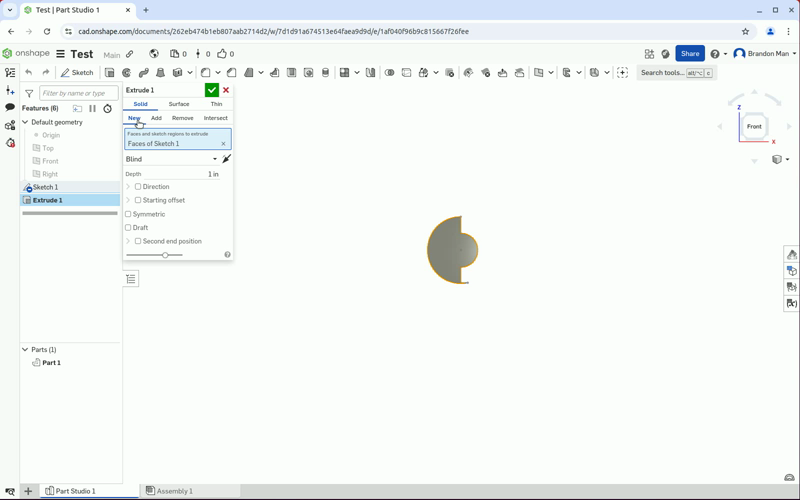
click(137, 120)
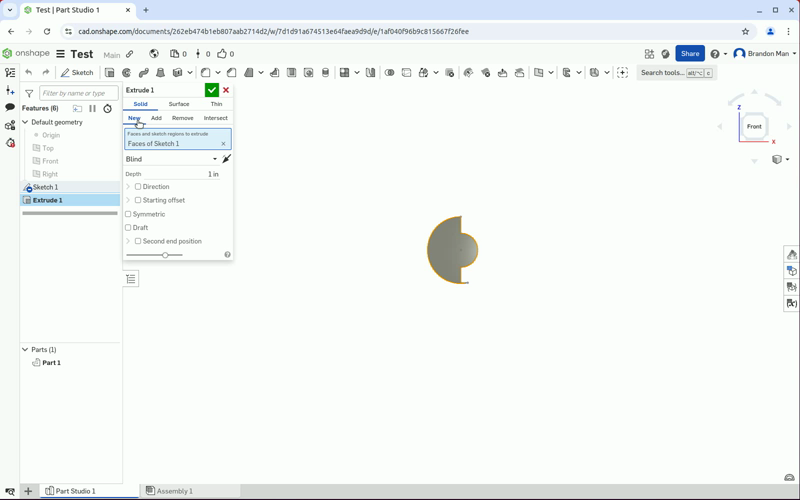
key(tab, 4)
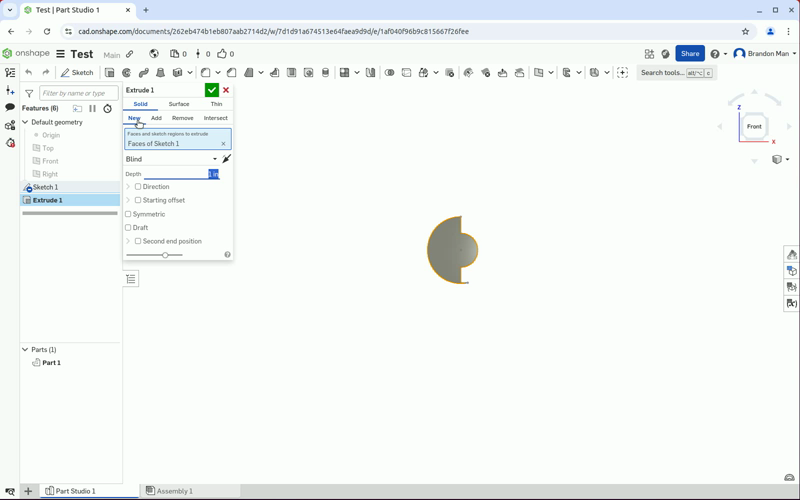
text(6.981)
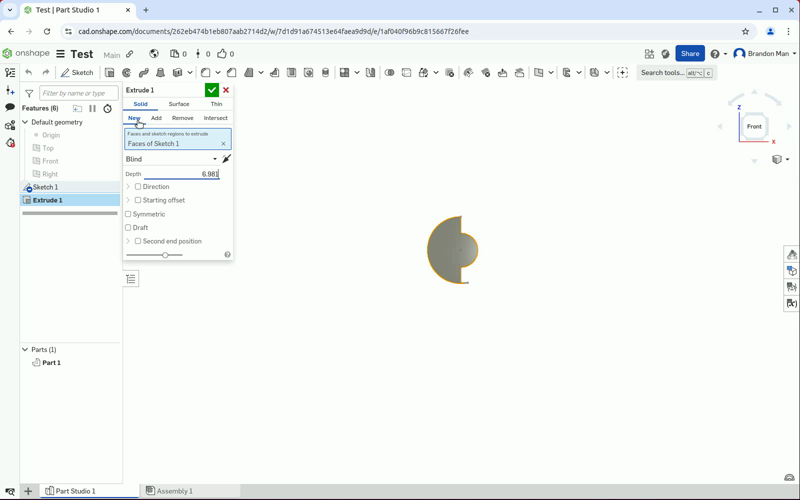
key(enter)
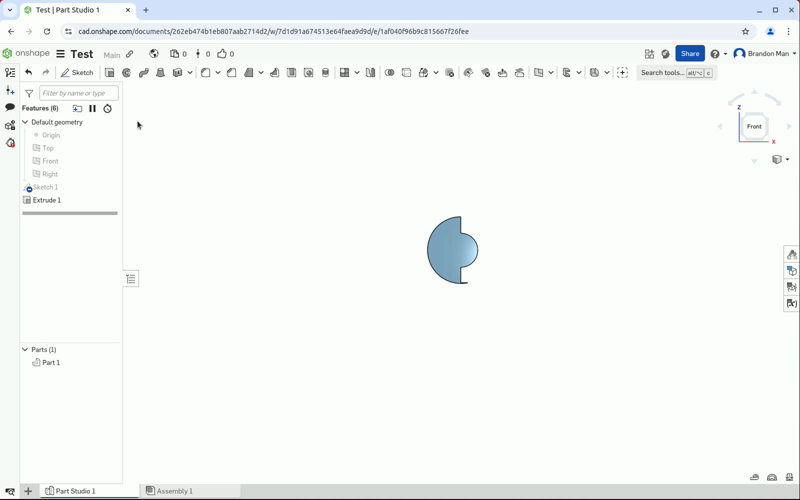
key(shift+h)
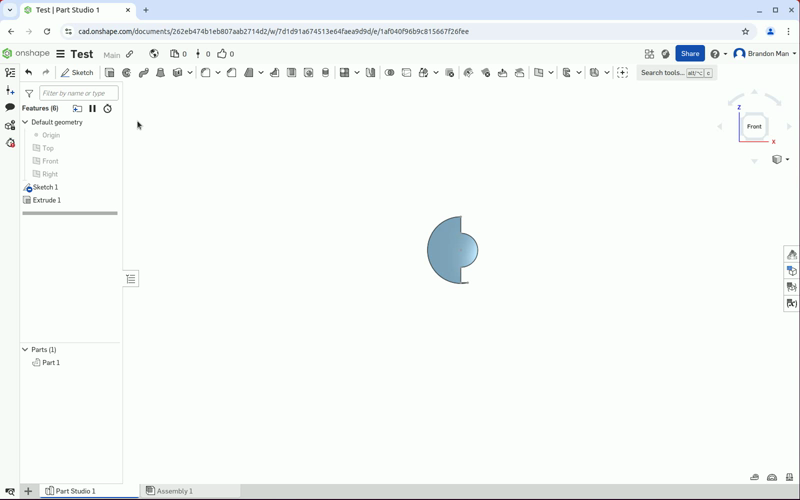
key(shift+h)
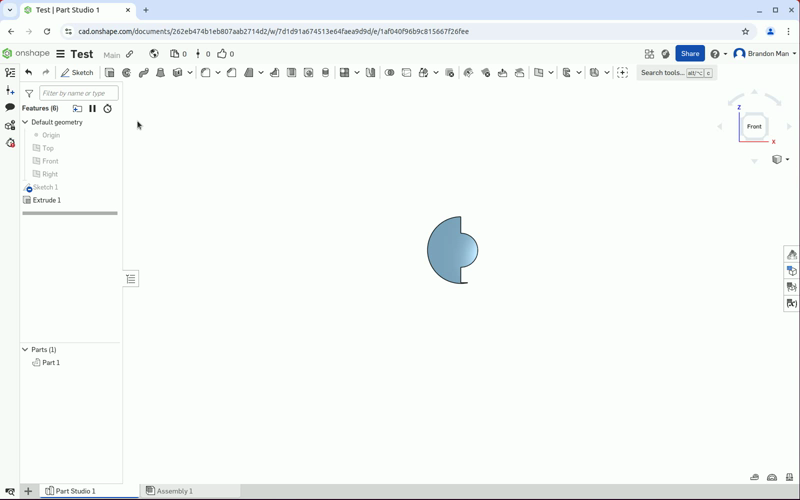
mouse_move(73, 189)
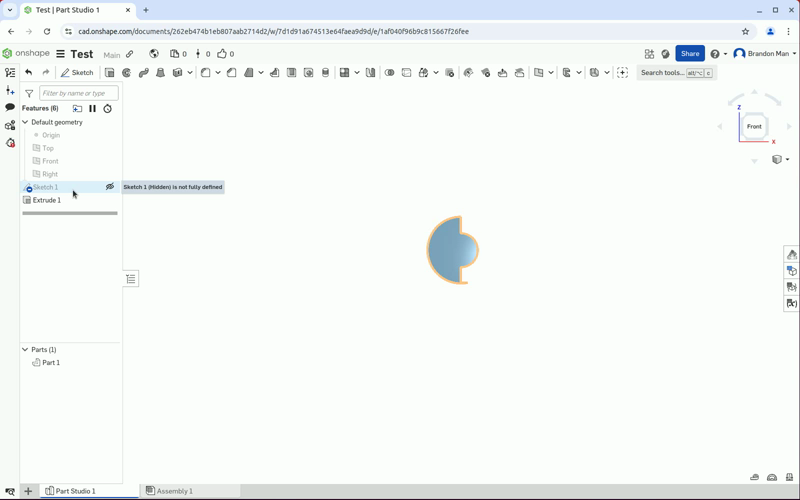
click(73, 189)
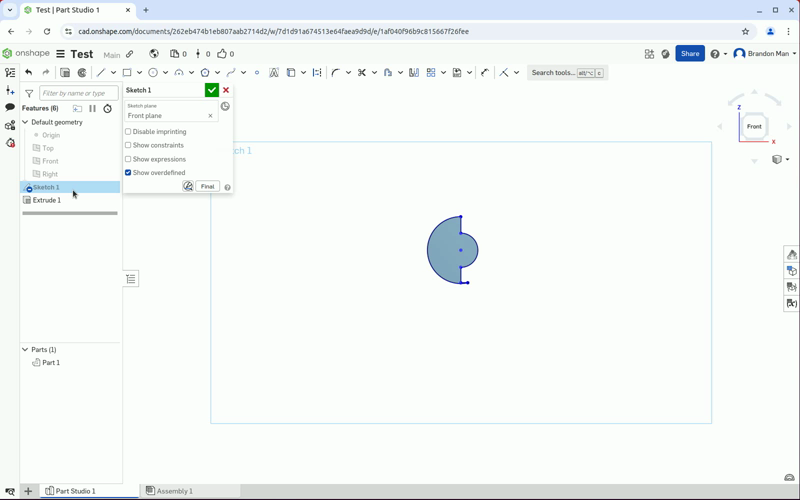
mouse_move(229, 92)
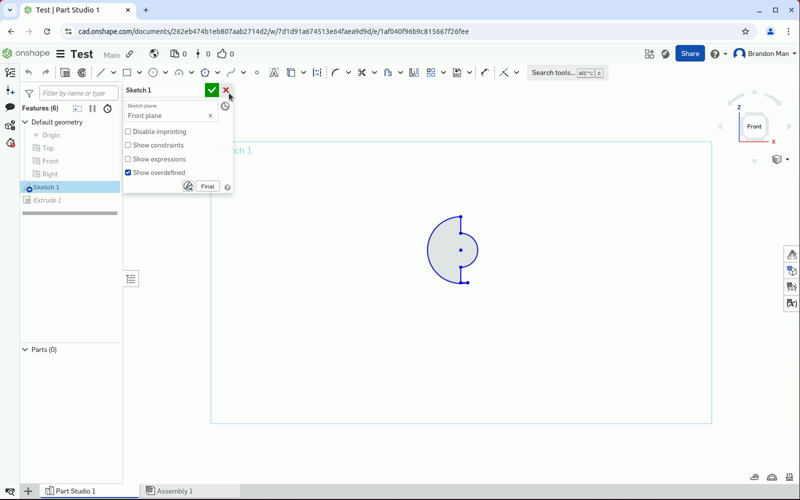
click(229, 92)
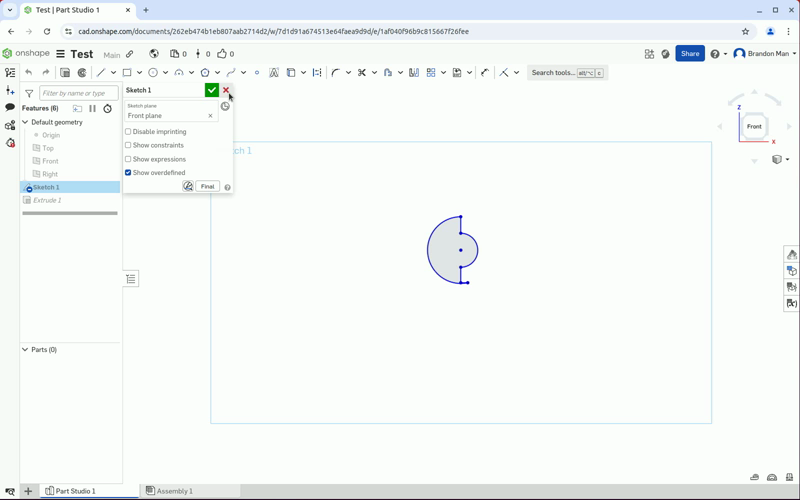
key(shift+s)
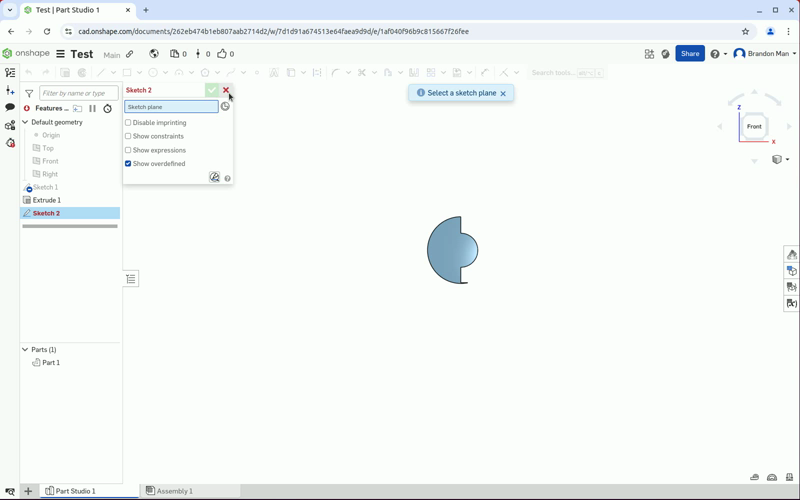
mouse_move(73, 163)
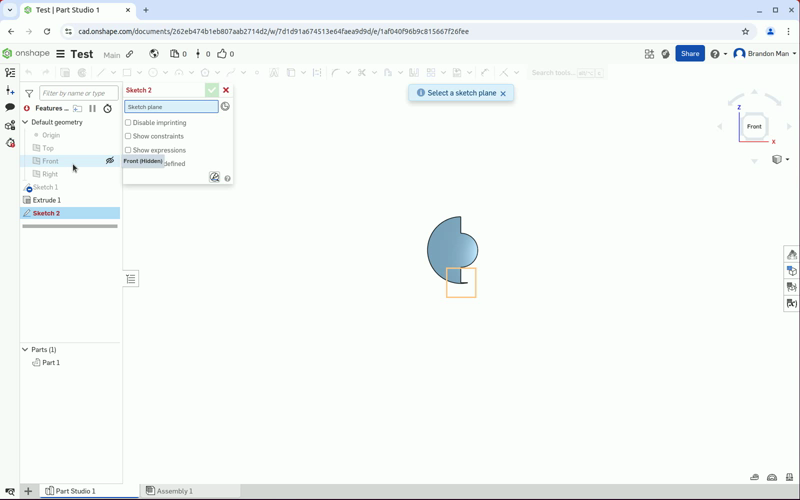
click(73, 163)
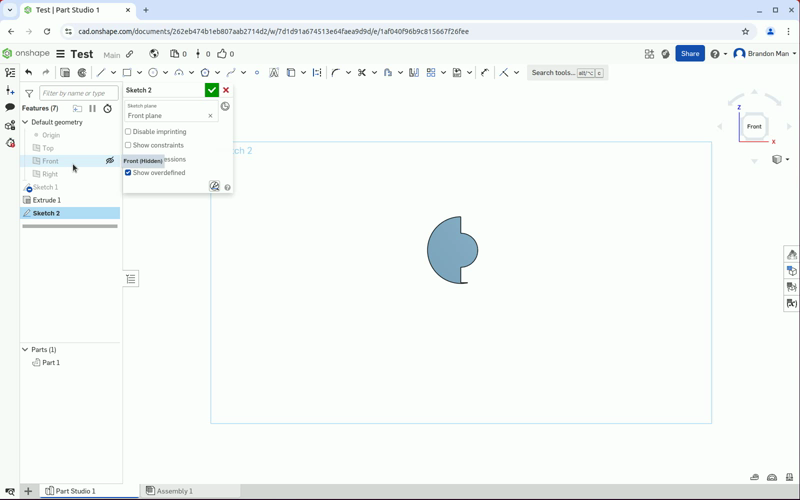
mouse_move(73, 352)
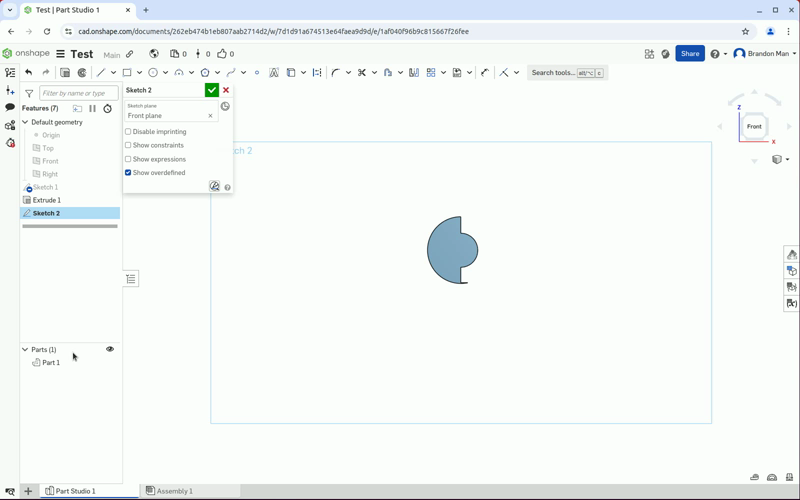
key(y)
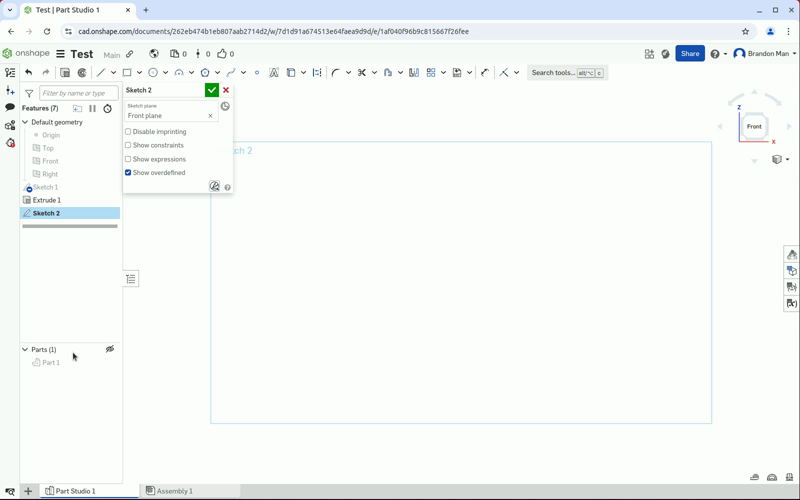
key(l)
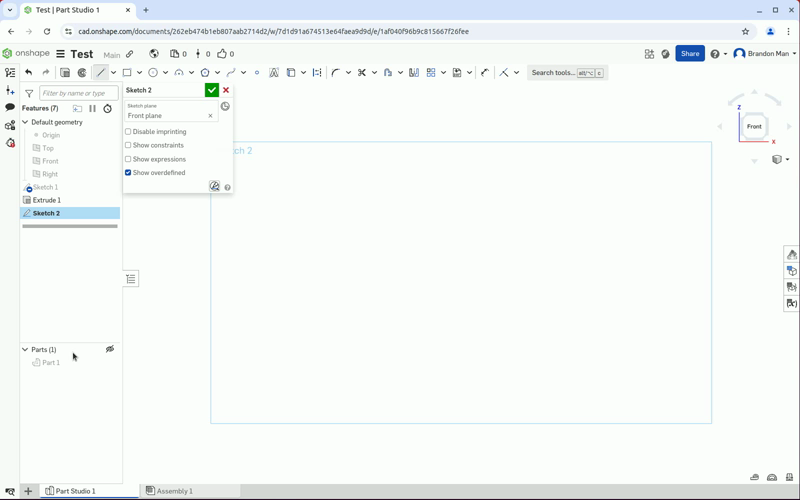
key_down(shift)
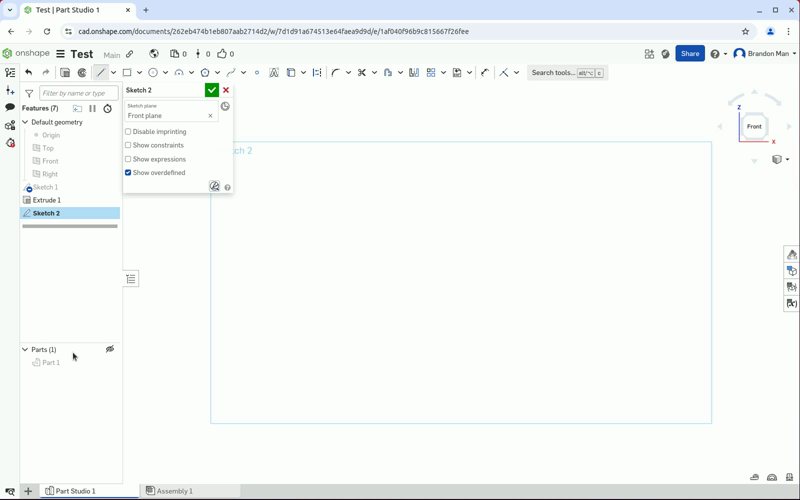
mouse_move(460, 282)
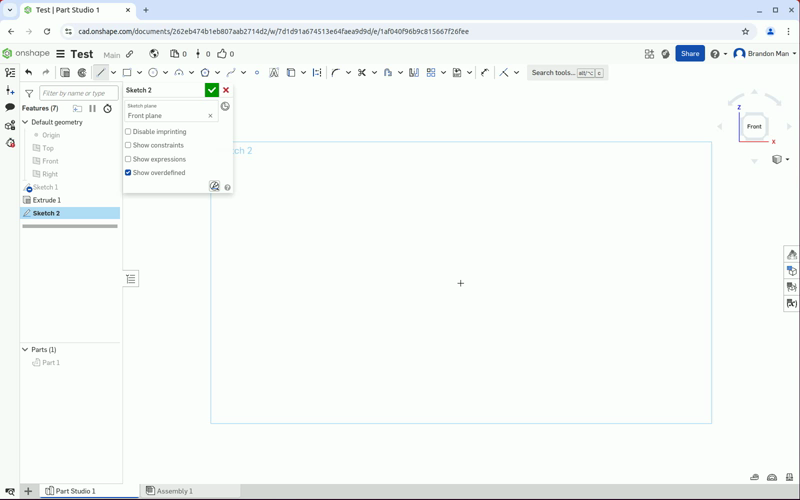
click(460, 282)
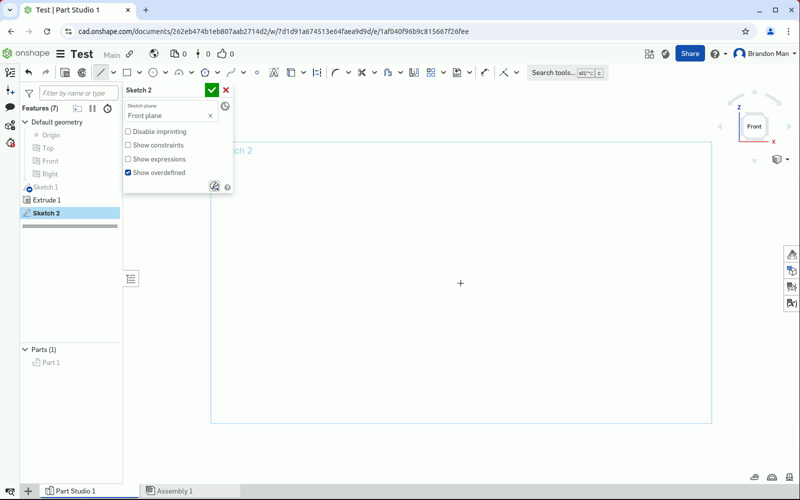
key_up(shift)
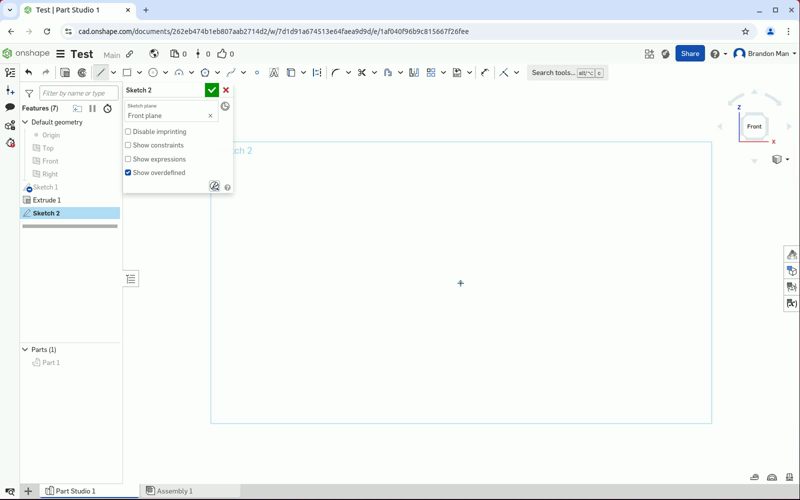
key_down(shift)
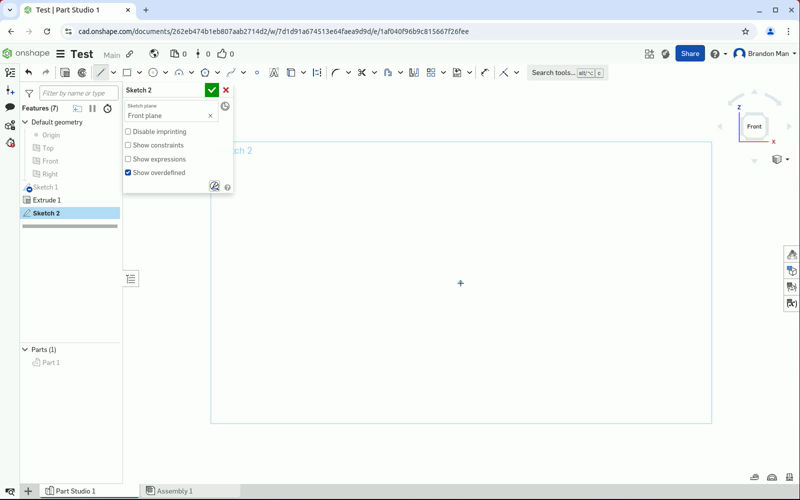
mouse_move(490, 282)
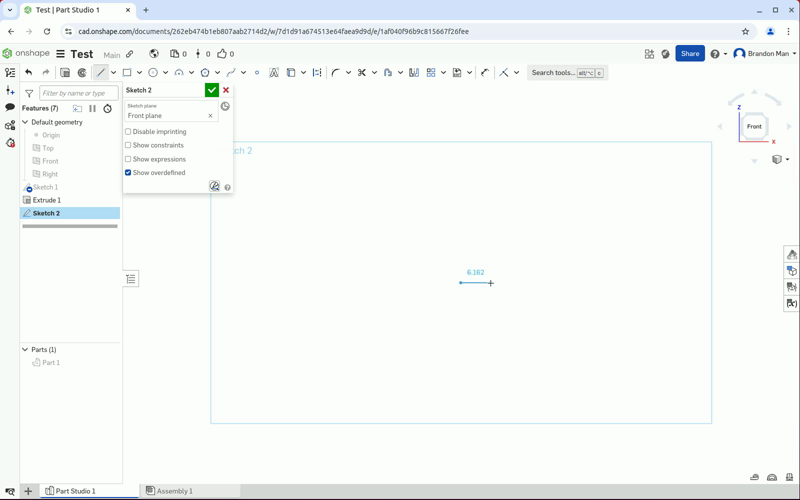
mouse_move(467, 282)
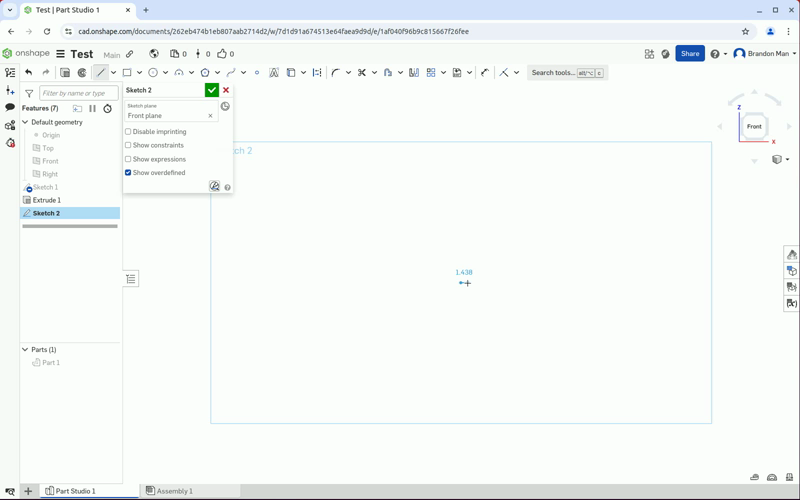
scroll(6)
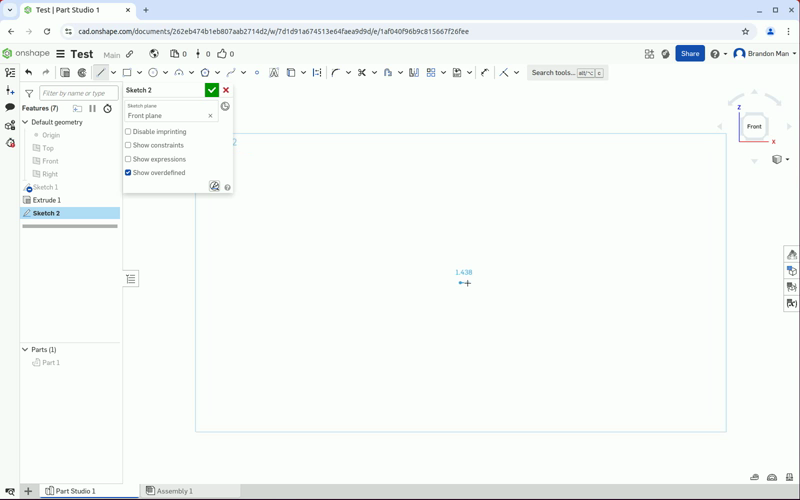
scroll(6)
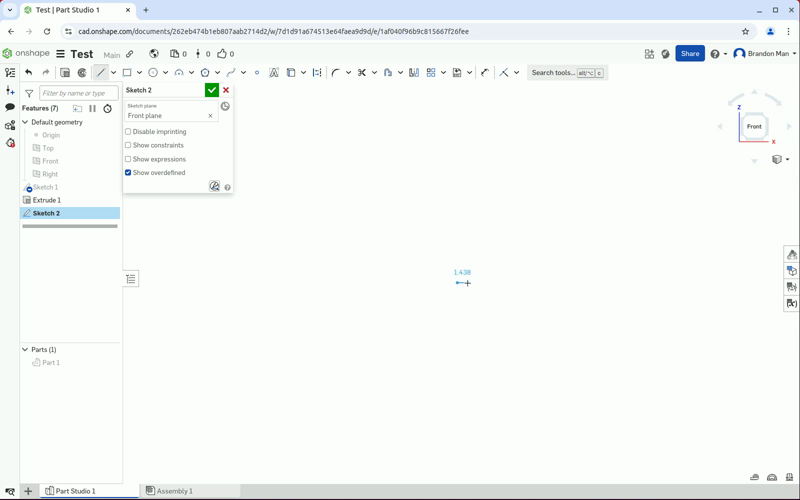
scroll(6)
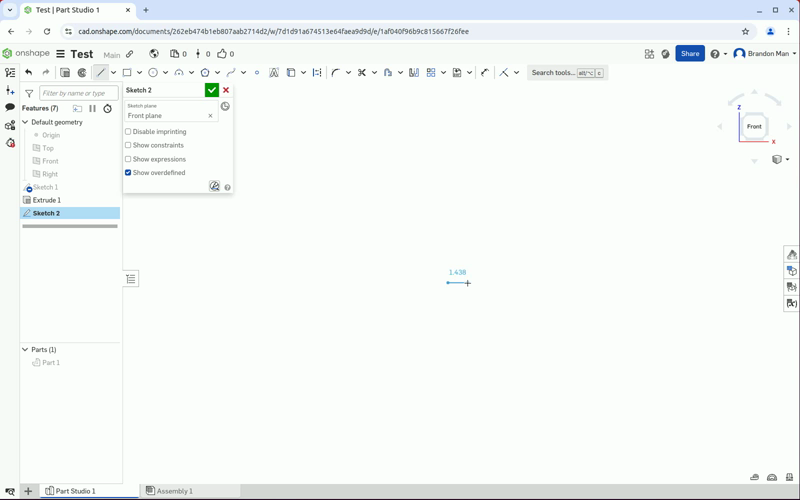
scroll(6)
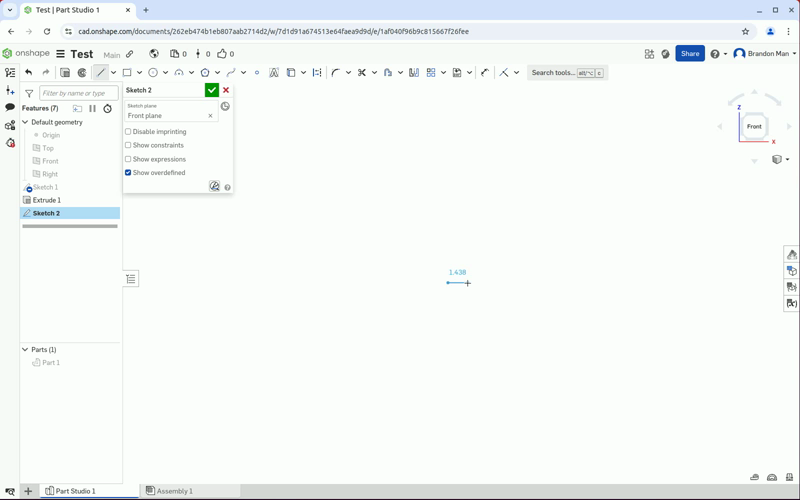
scroll(6)
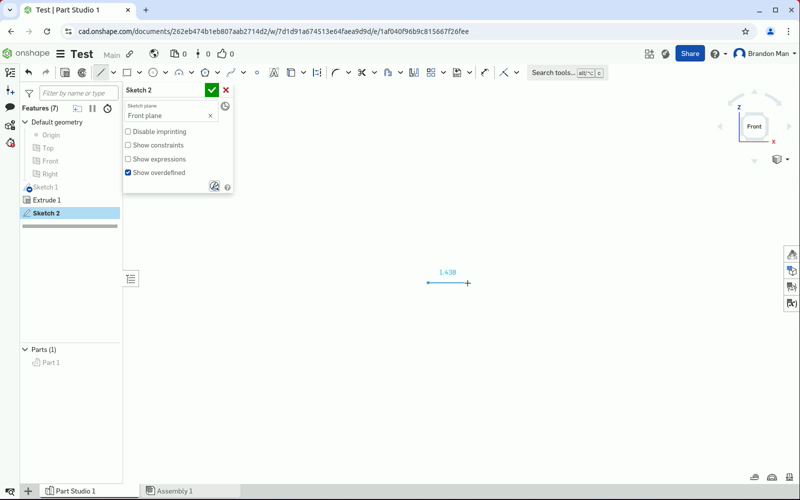
scroll(6)
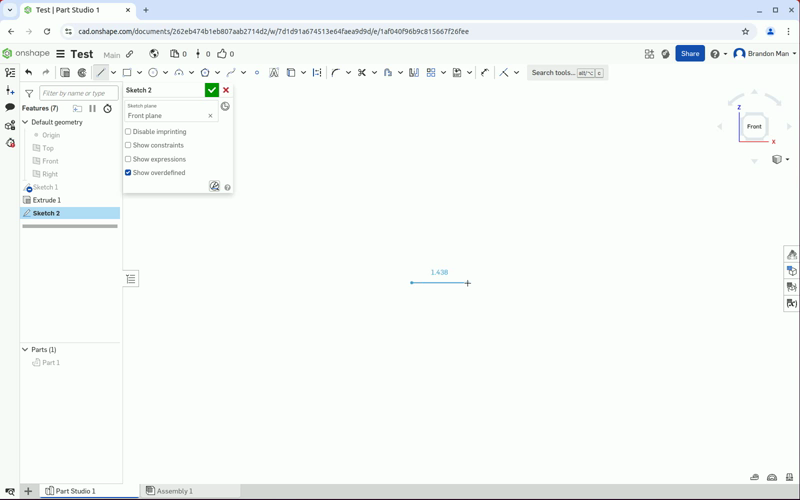
scroll(6)
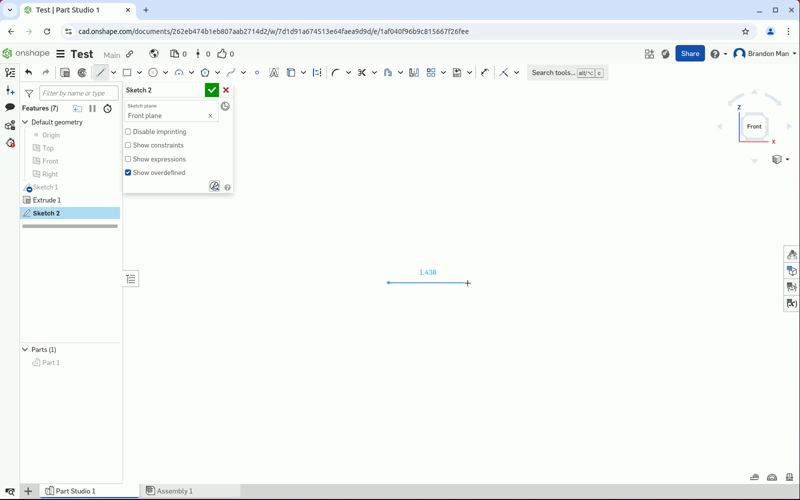
click(467, 282)
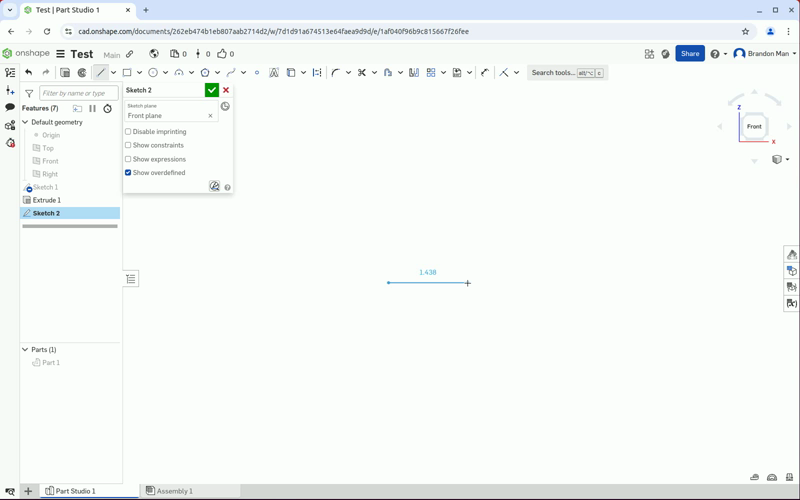
scroll(-6)
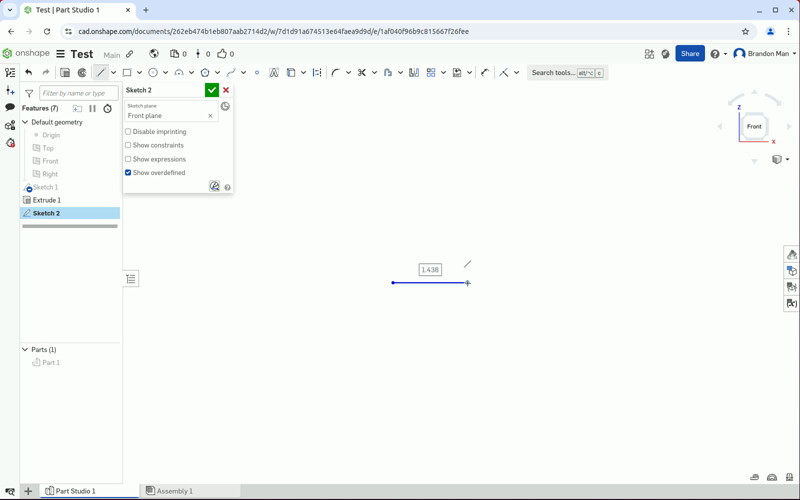
scroll(-6)
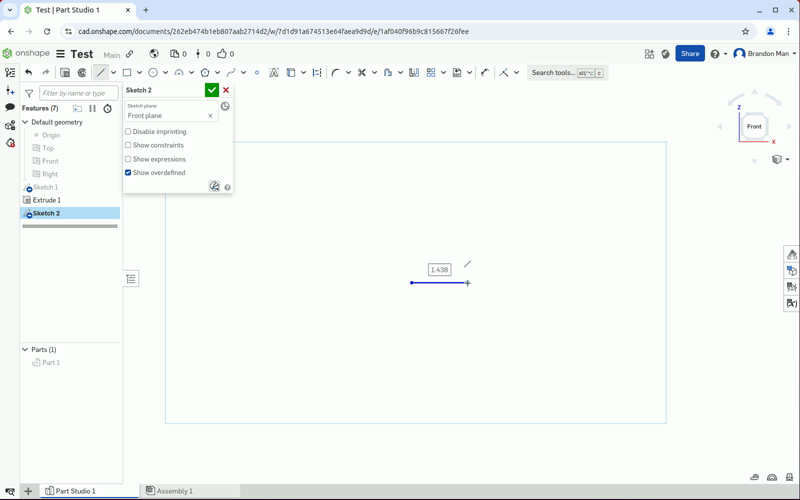
scroll(-6)
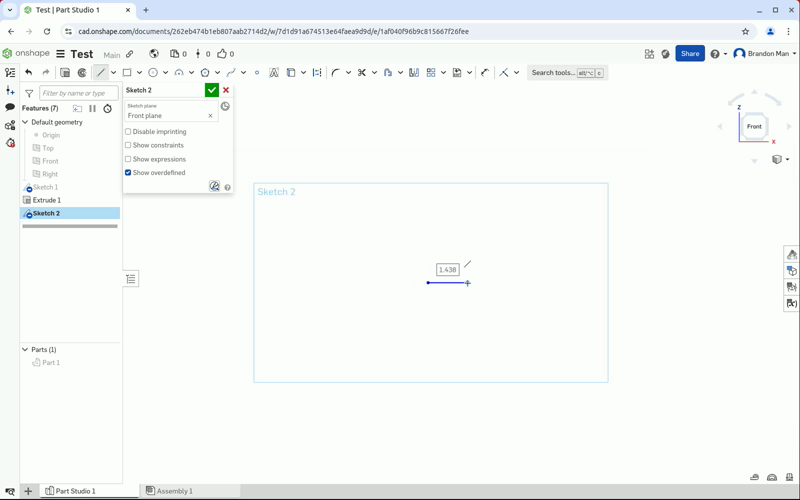
scroll(-6)
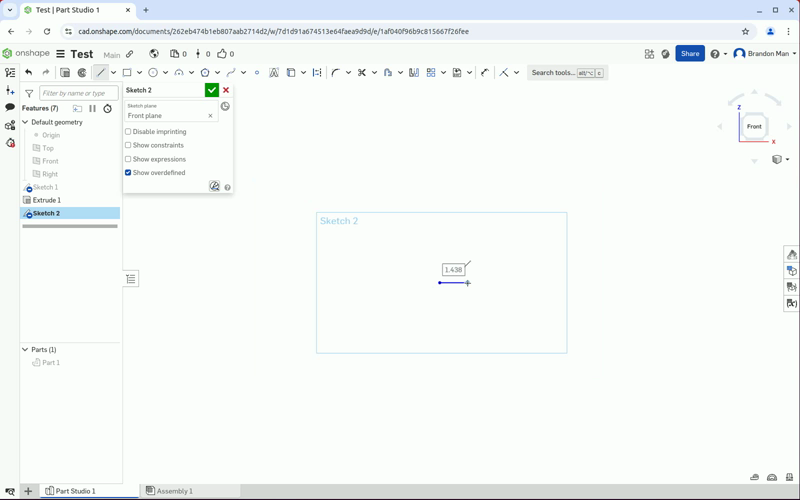
scroll(-6)
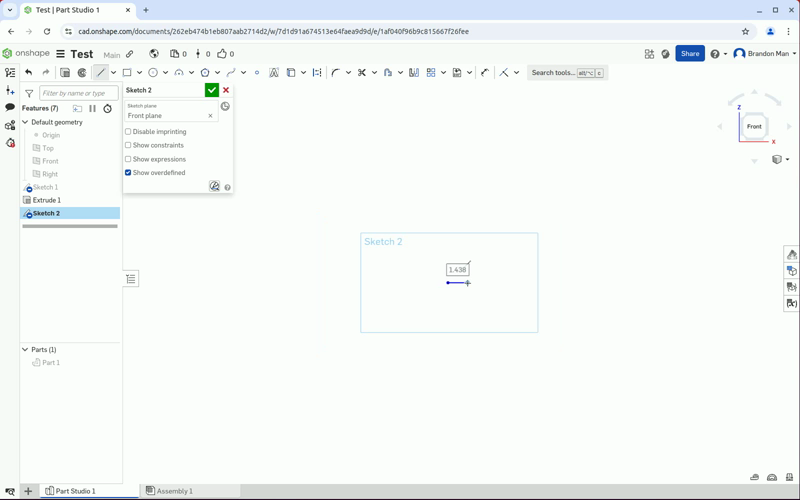
scroll(-6)
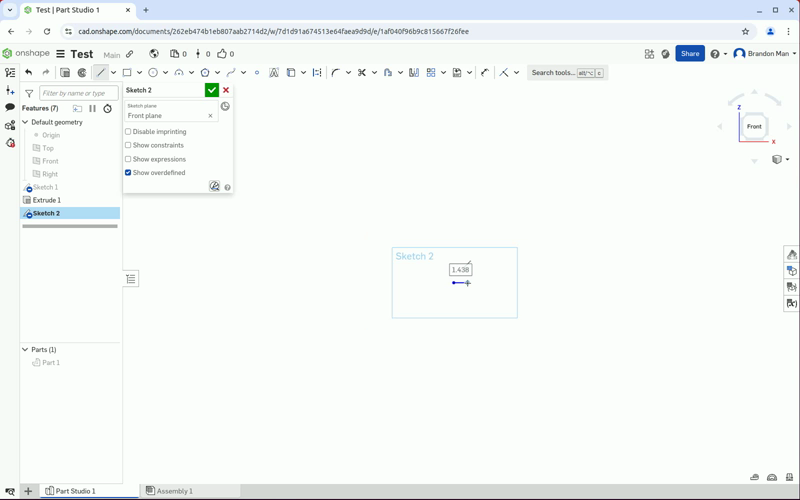
scroll(-6)
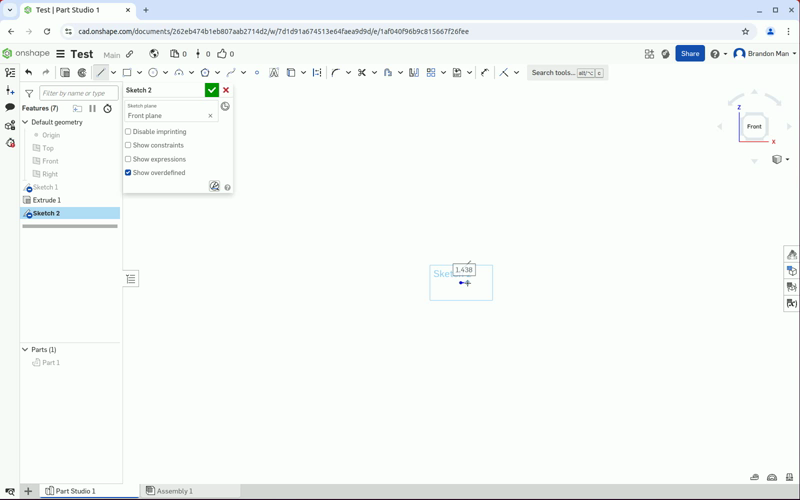
key_up(shift)
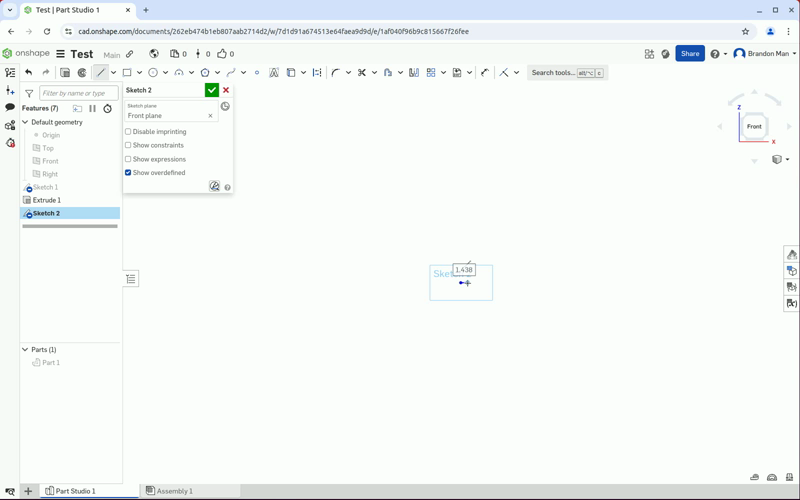
key(esc)
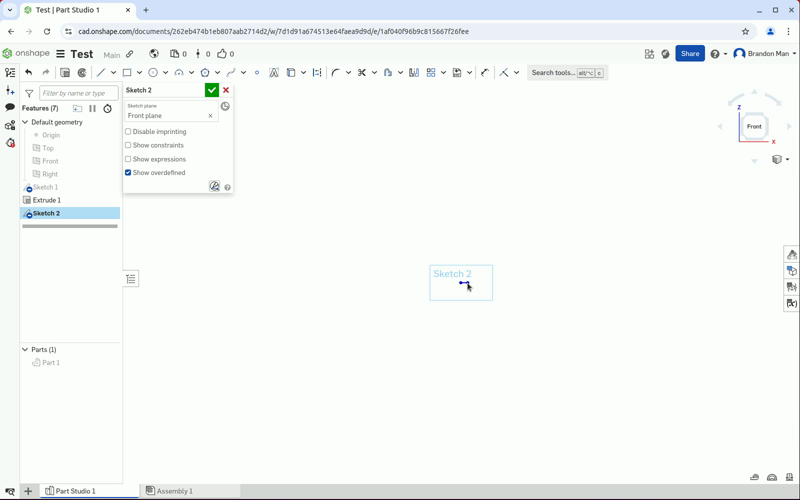
key(a)
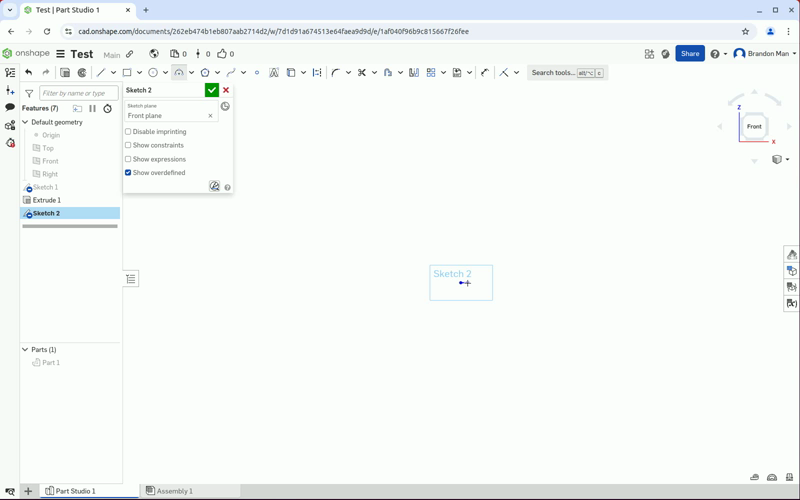
mouse_move(467, 282)
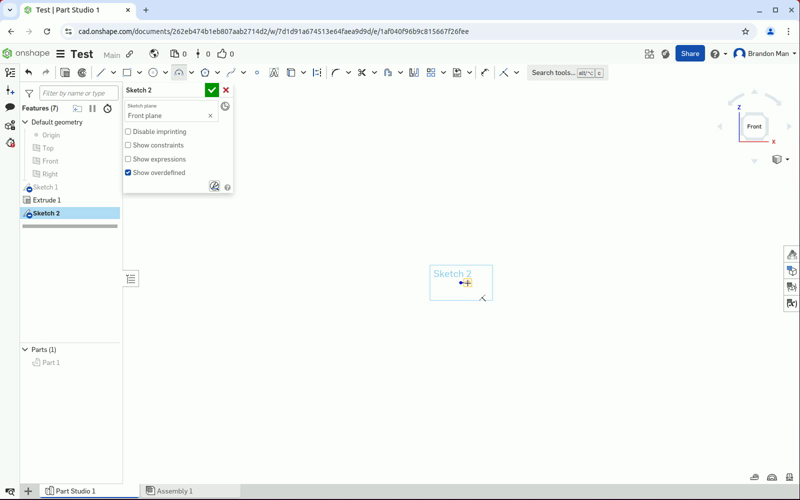
click(467, 282)
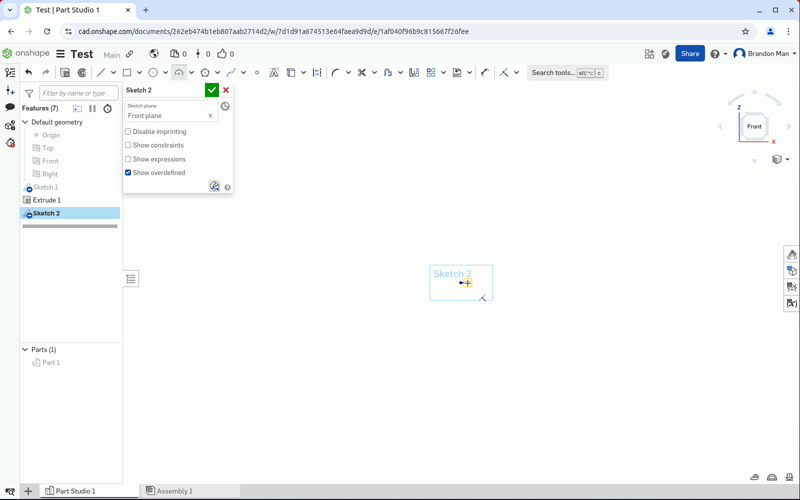
key_down(shift)
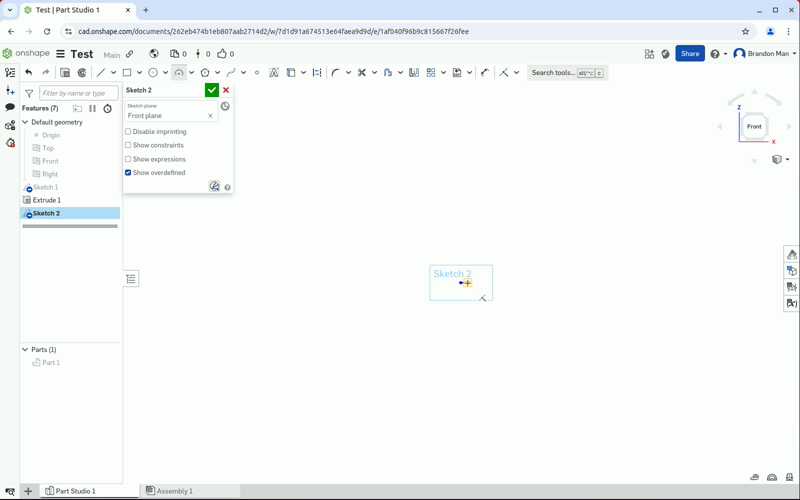
mouse_move(460, 216)
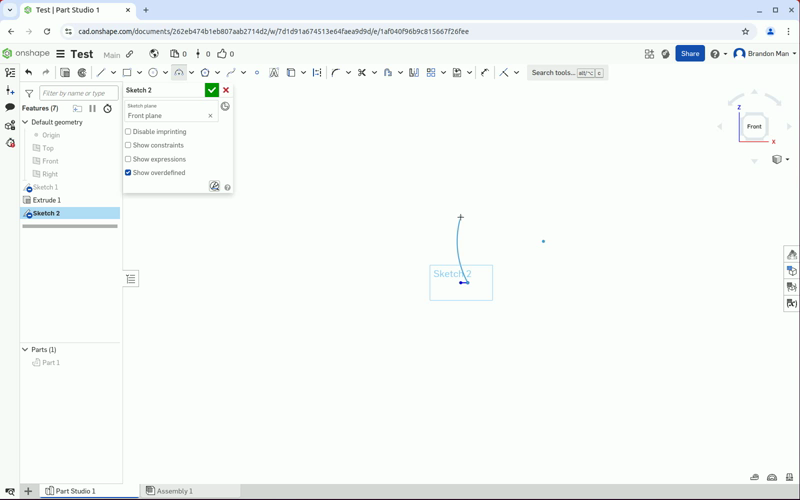
click(460, 216)
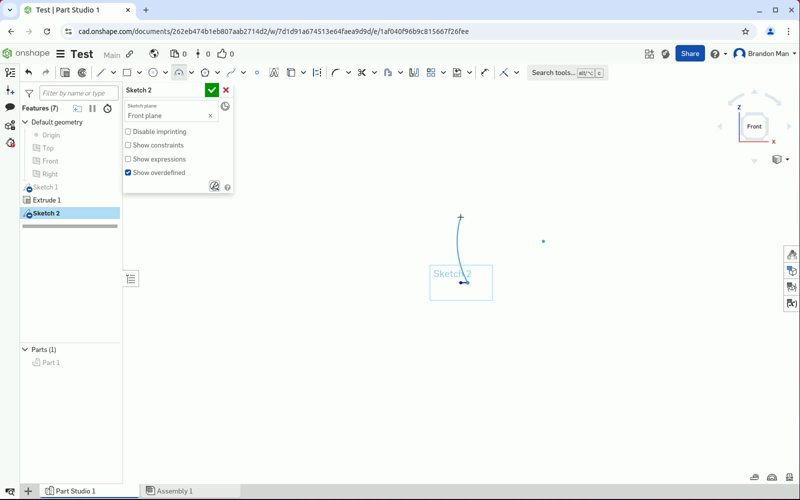
mouse_move(493, 246)
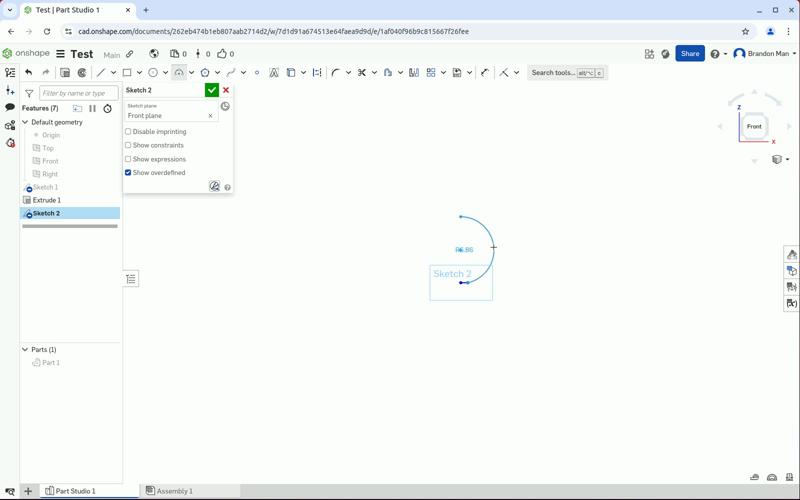
click(493, 246)
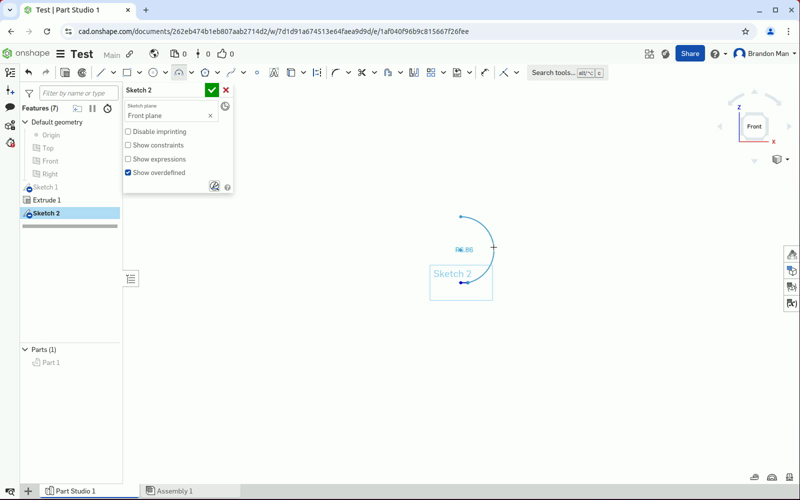
key_up(shift)
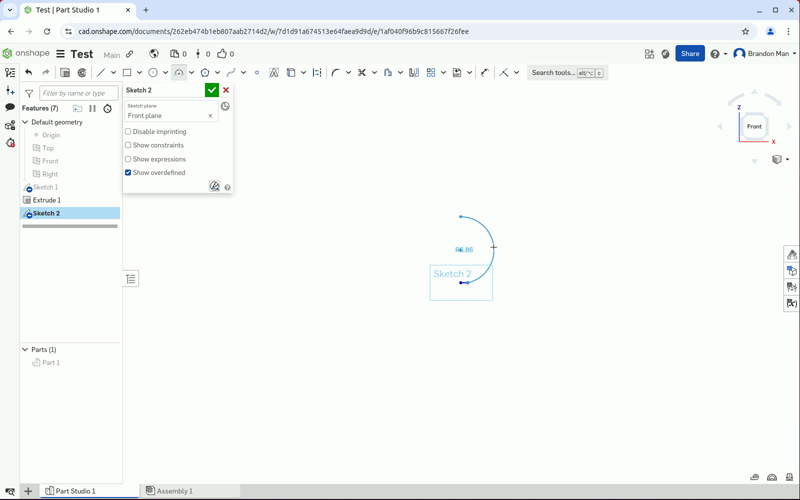
key(esc)
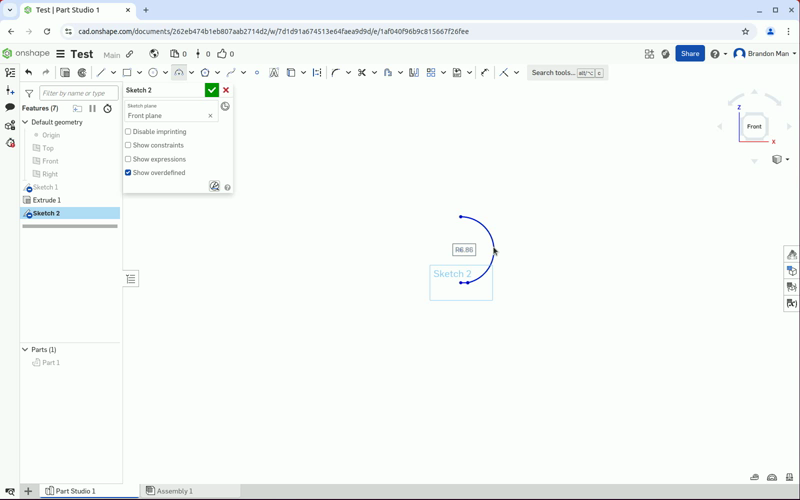
key(l)
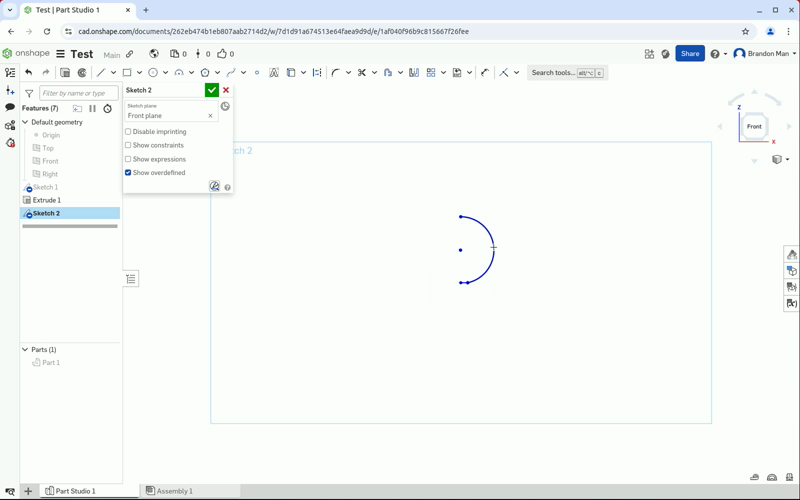
mouse_move(460, 216)
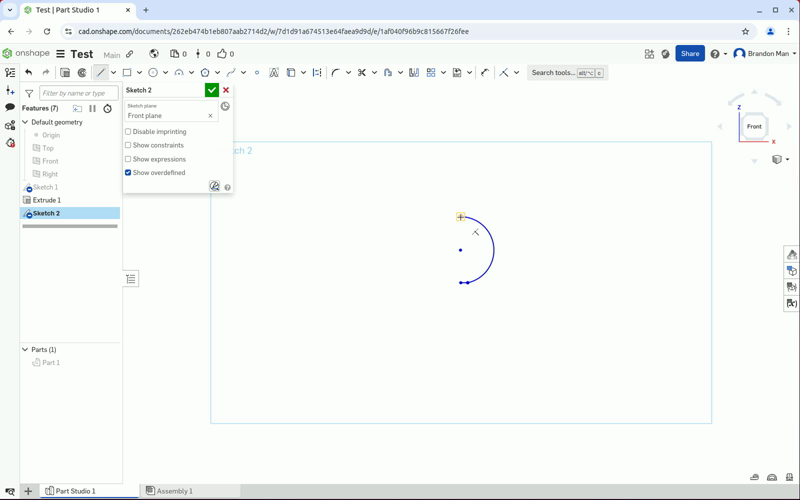
click(460, 216)
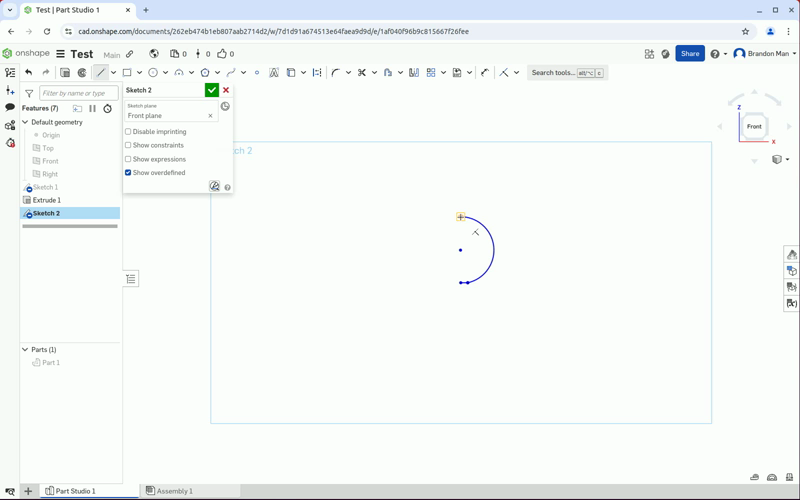
key_down(shift)
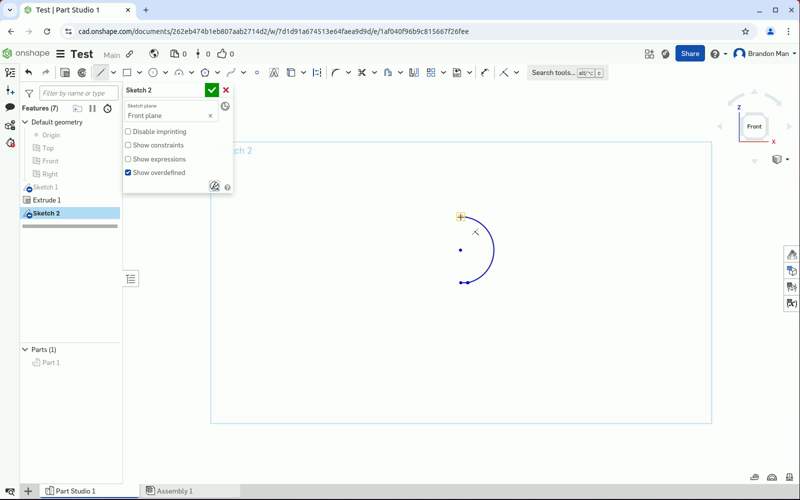
mouse_move(490, 216)
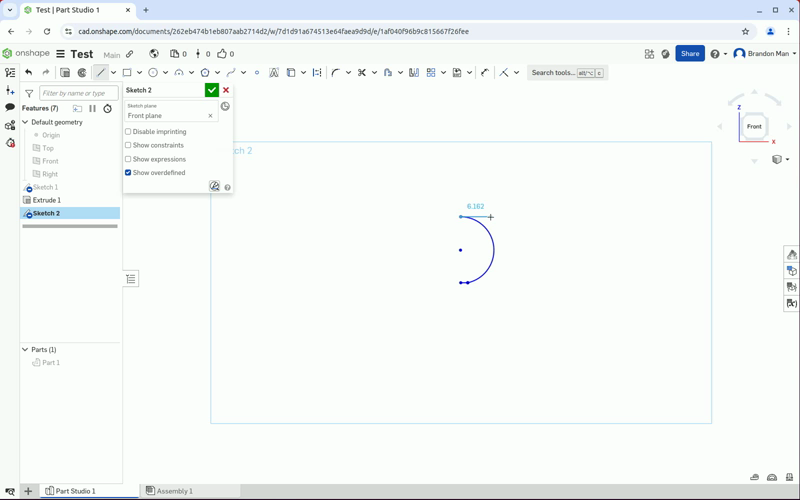
mouse_move(460, 233)
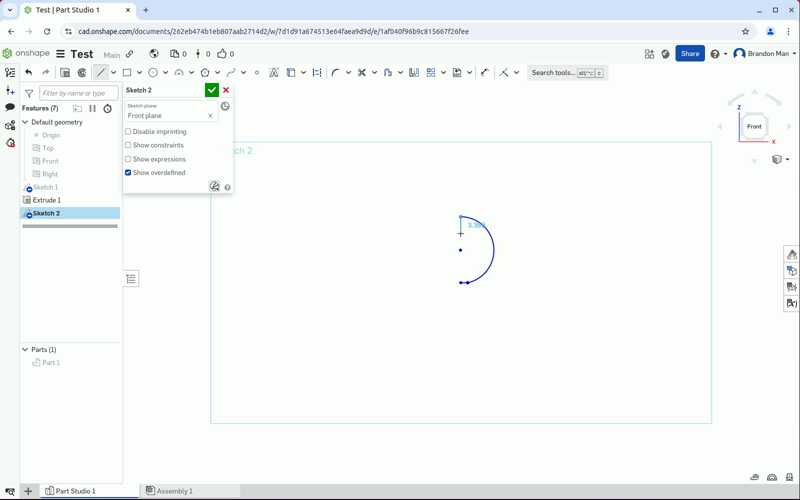
click(460, 233)
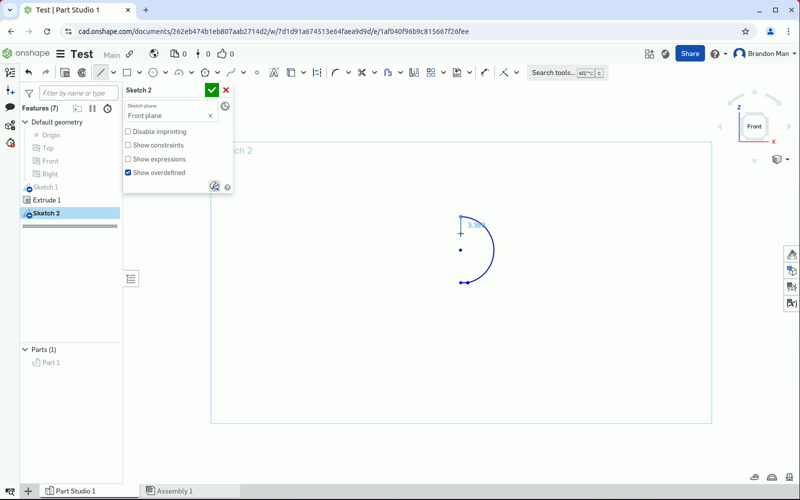
key_up(shift)
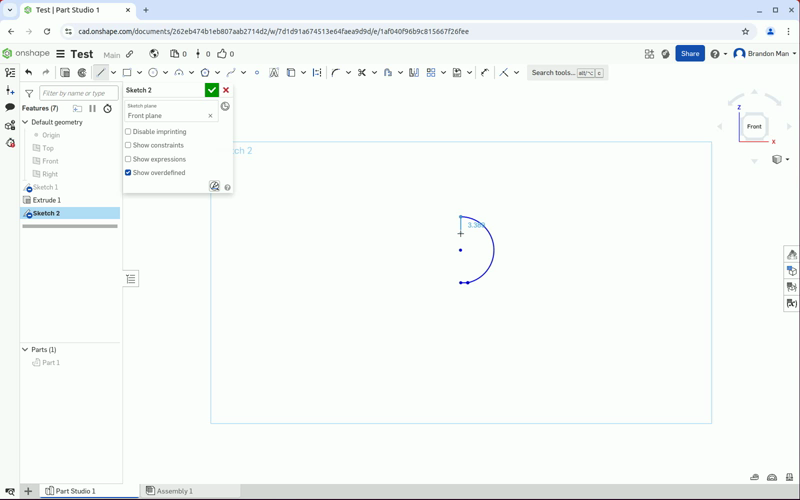
key(esc)
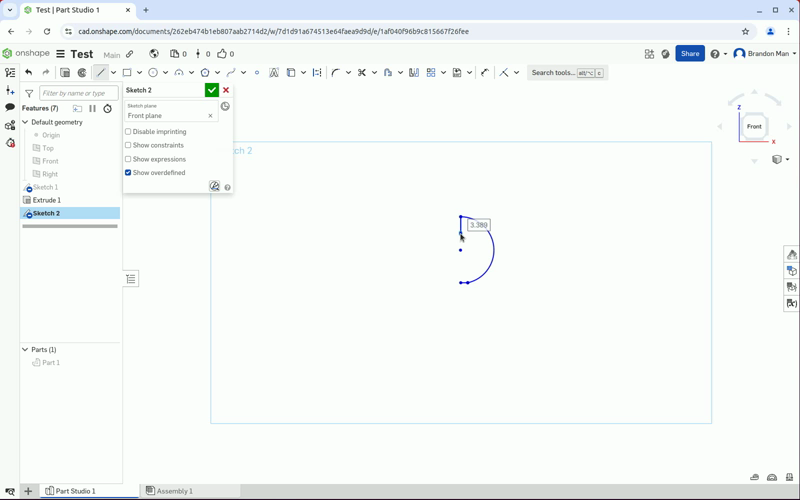
key(a)
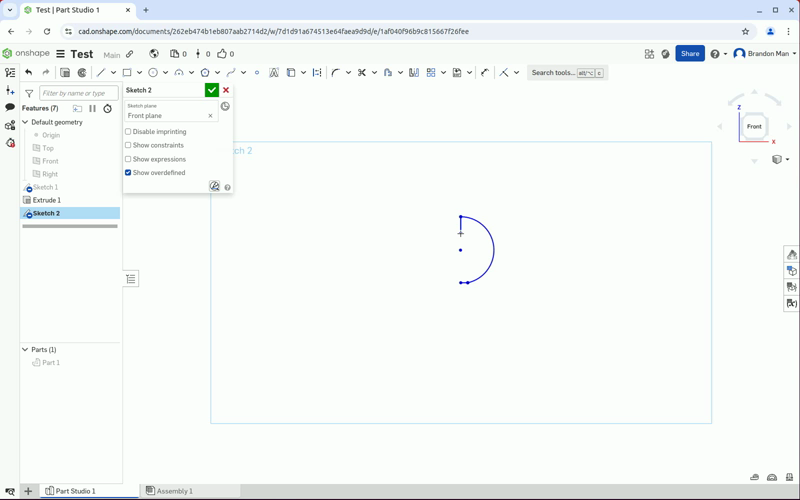
mouse_move(460, 233)
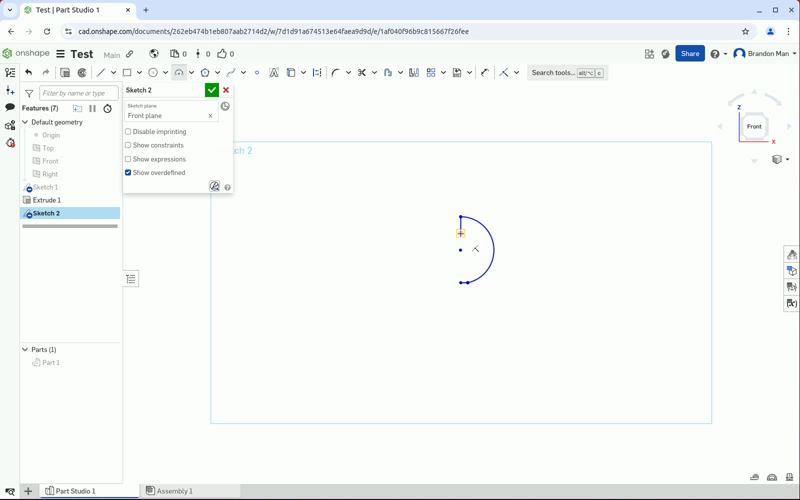
click(460, 233)
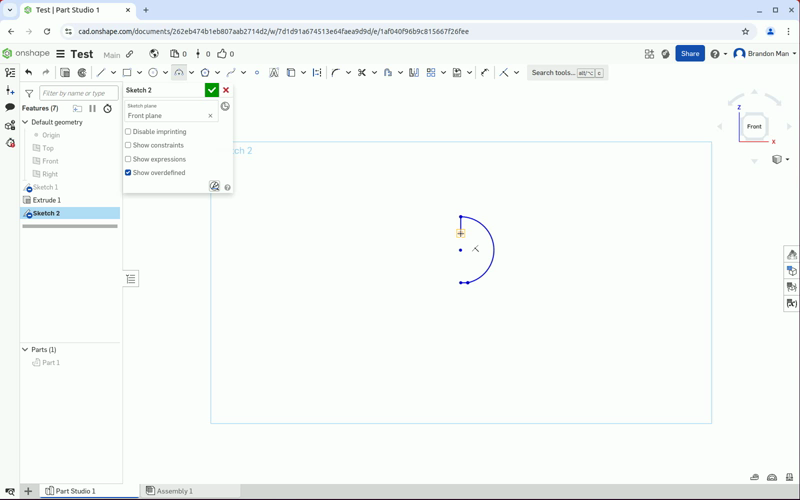
key_down(shift)
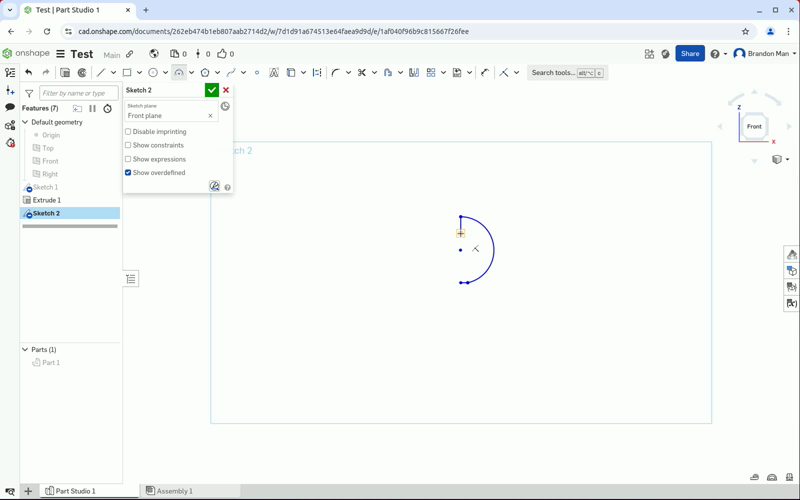
mouse_move(460, 267)
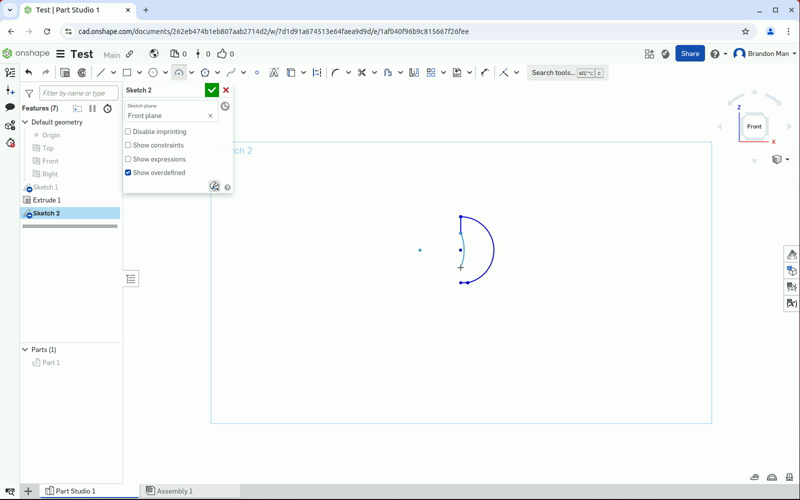
click(460, 267)
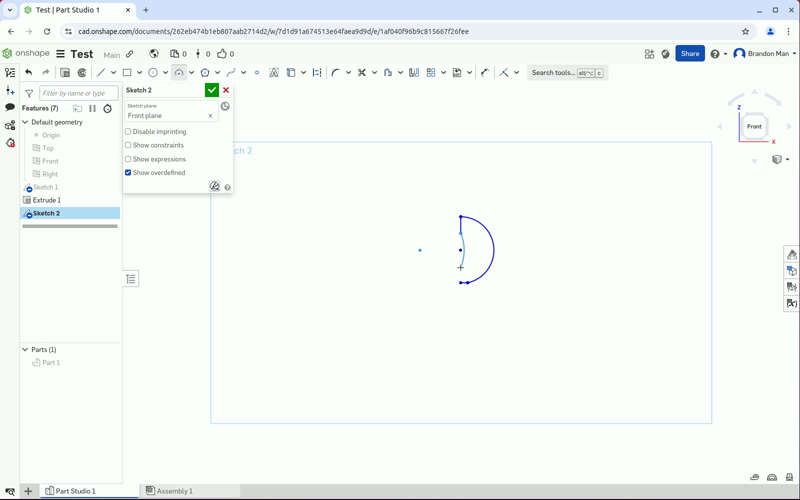
mouse_move(477, 250)
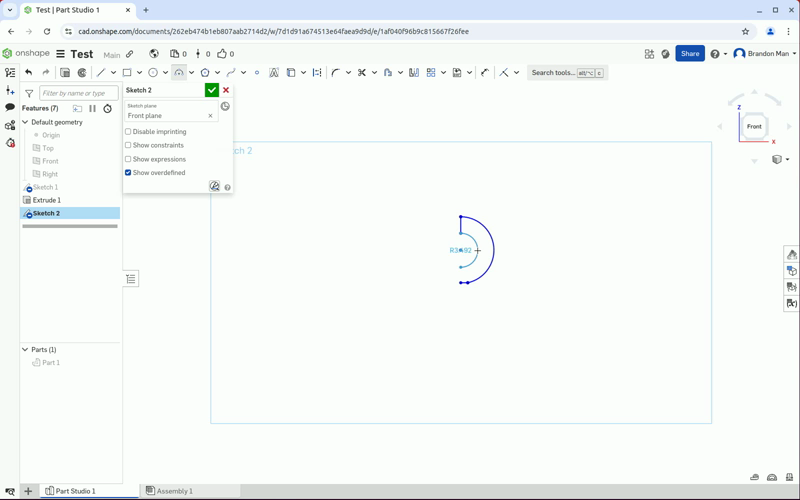
click(477, 250)
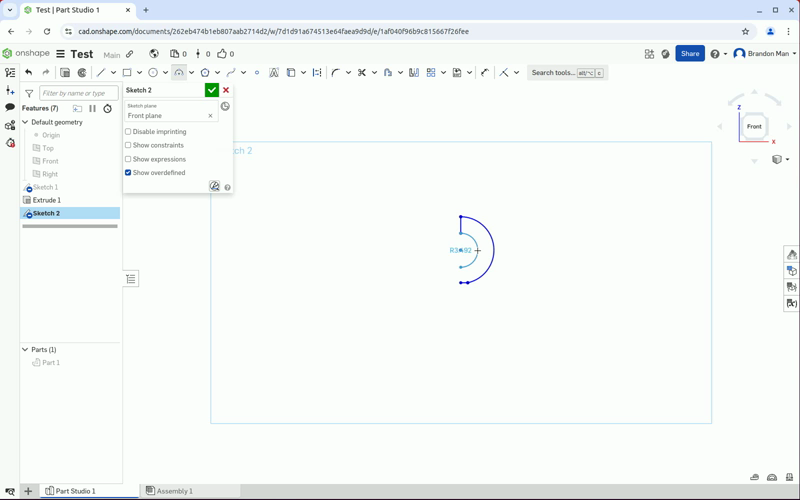
key_up(shift)
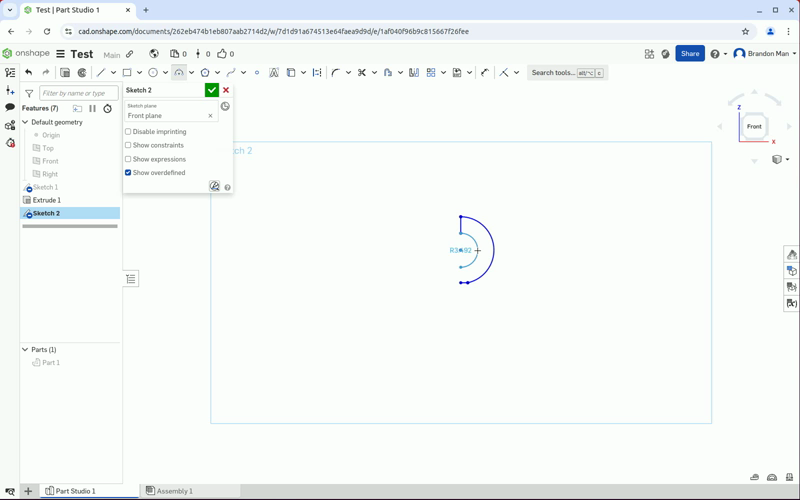
key(esc)
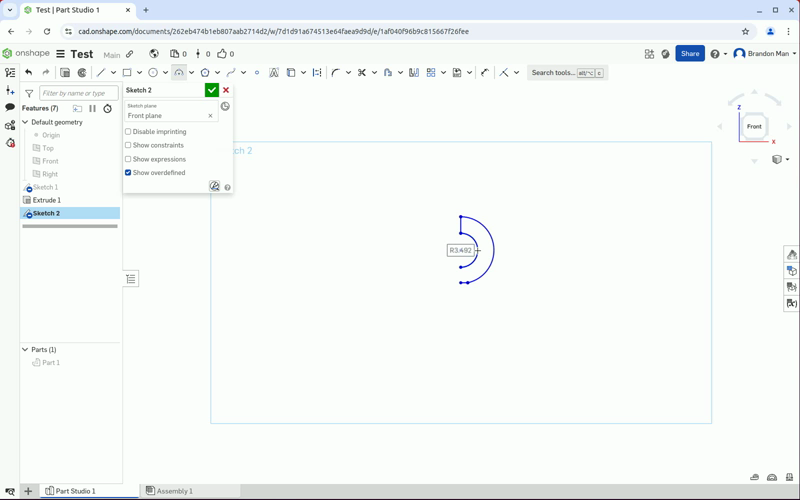
key(l)
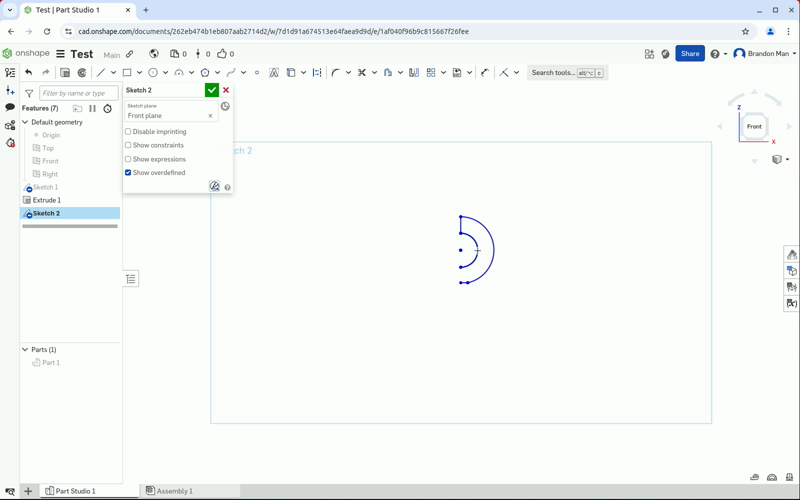
mouse_move(460, 267)
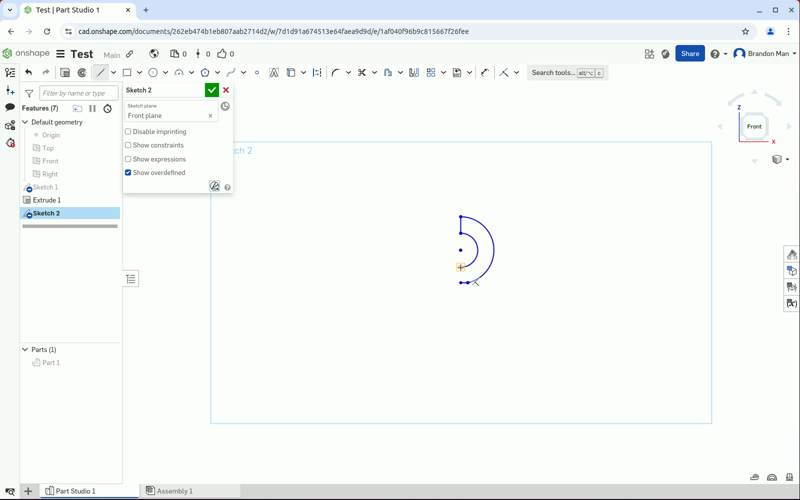
click(460, 267)
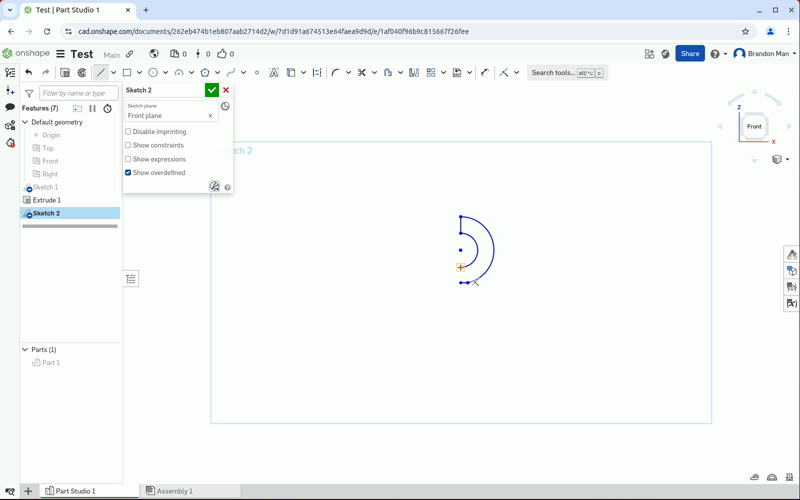
mouse_move(490, 267)
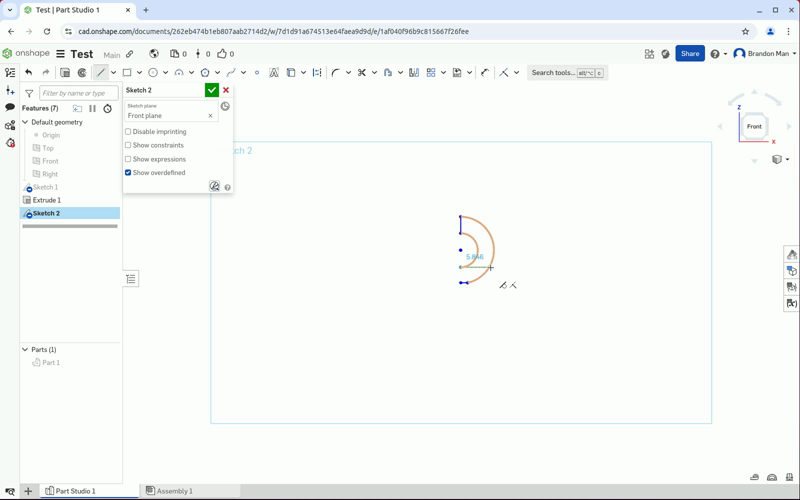
key_down(shift)
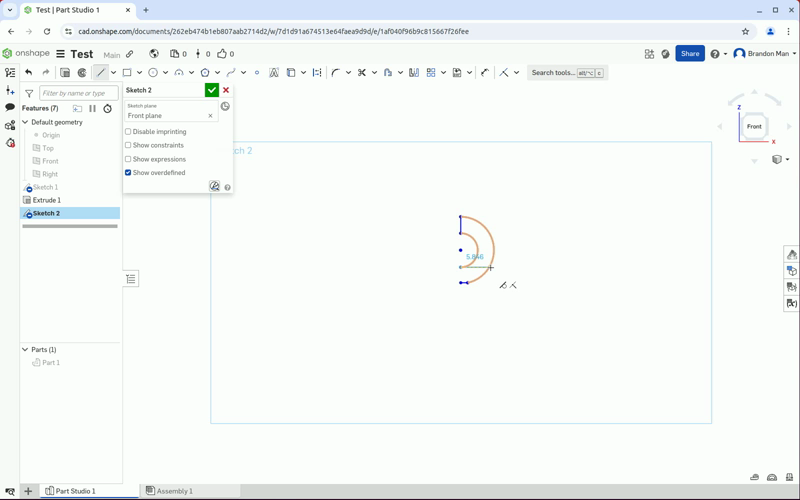
mouse_move(460, 282)
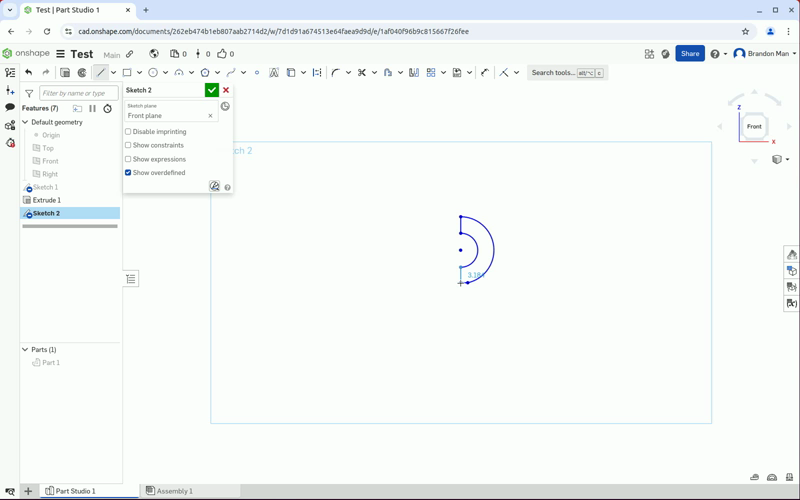
key_up(shift)
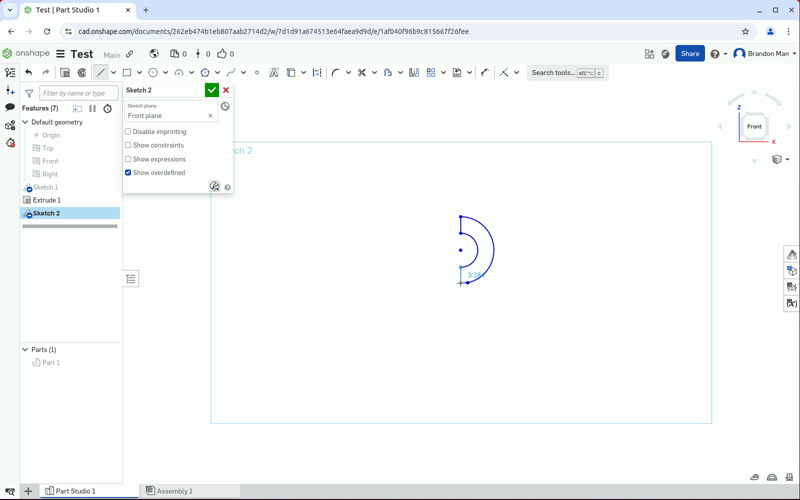
click(460, 282)
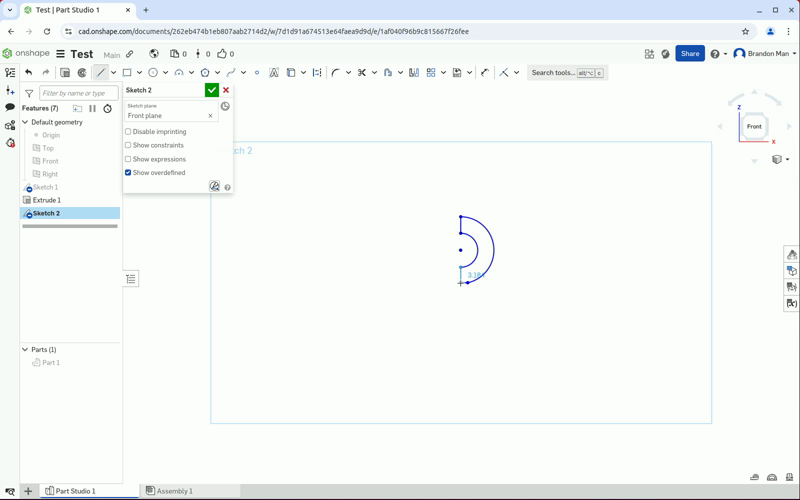
key(esc)
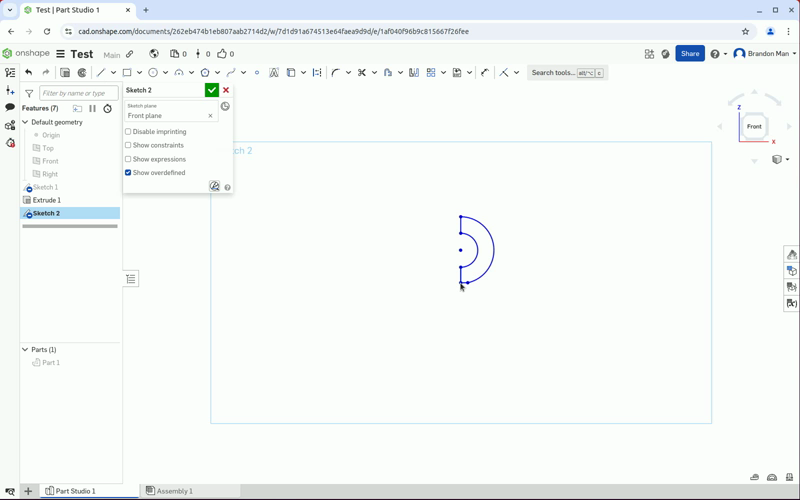
mouse_move(477, 254)
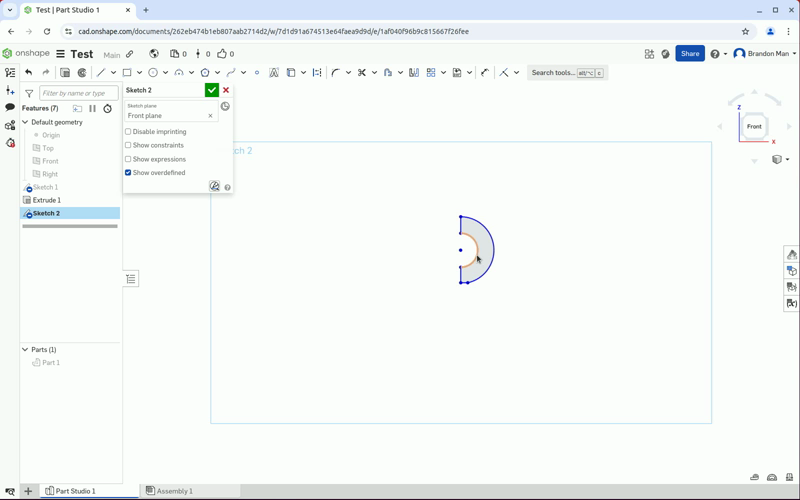
scroll(6)
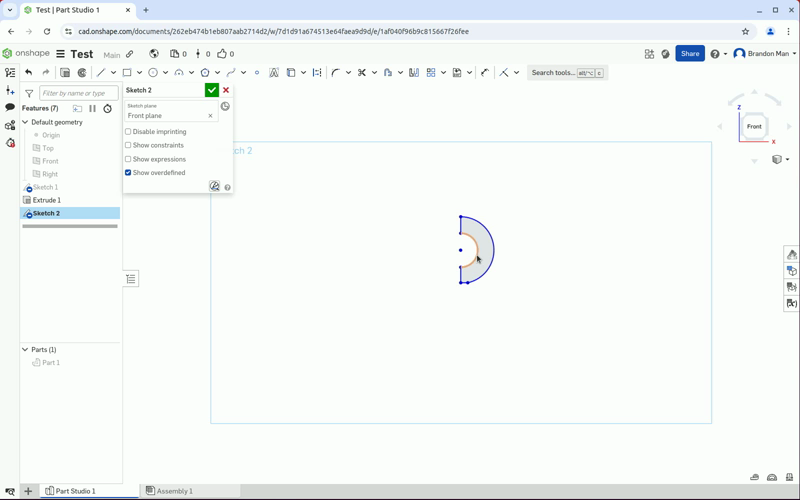
scroll(6)
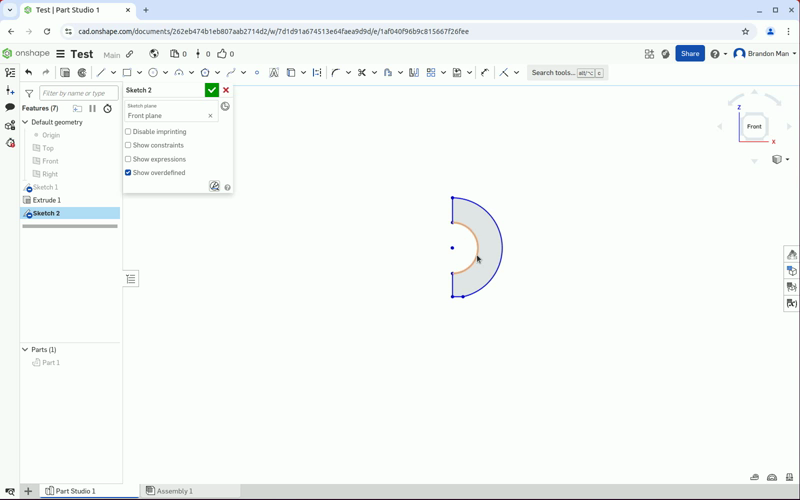
scroll(6)
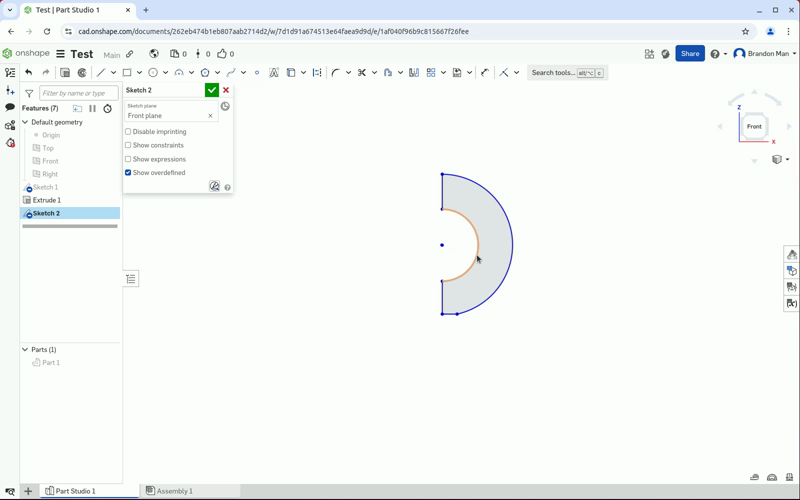
scroll(6)
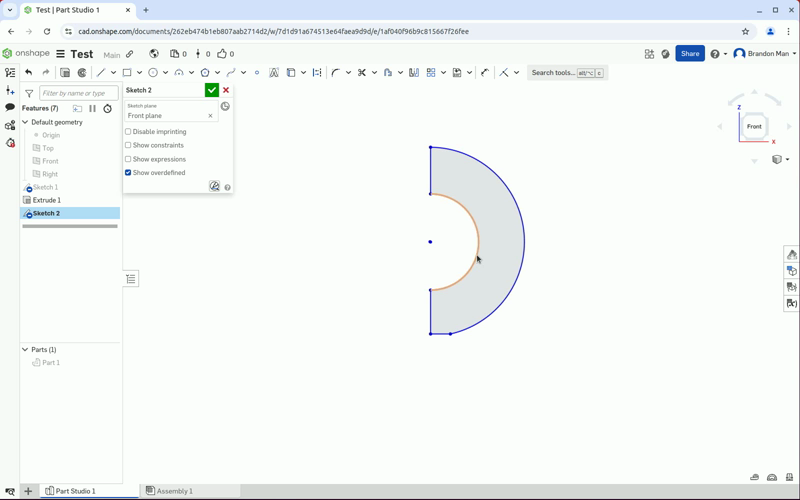
scroll(6)
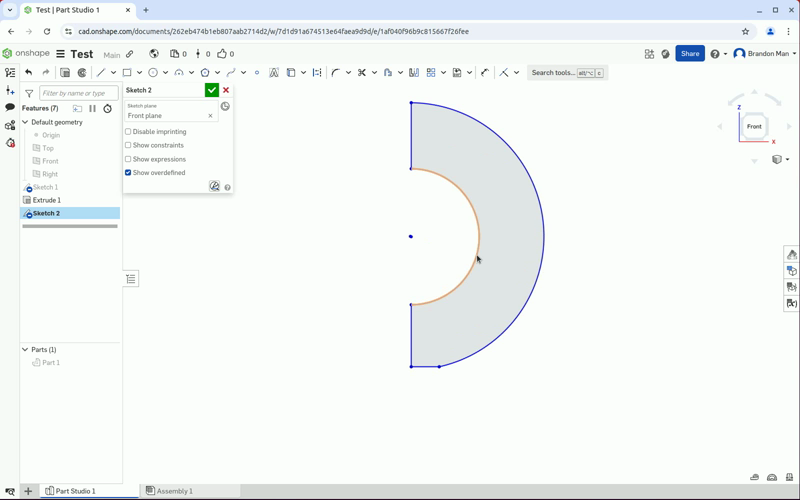
scroll(6)
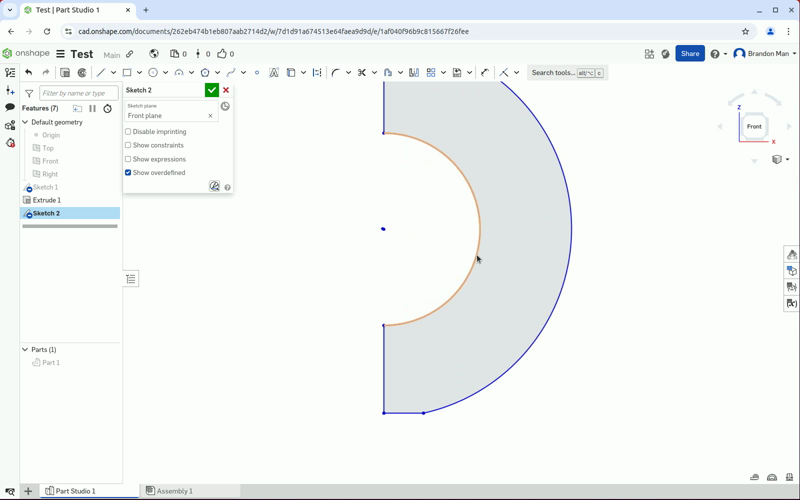
scroll(6)
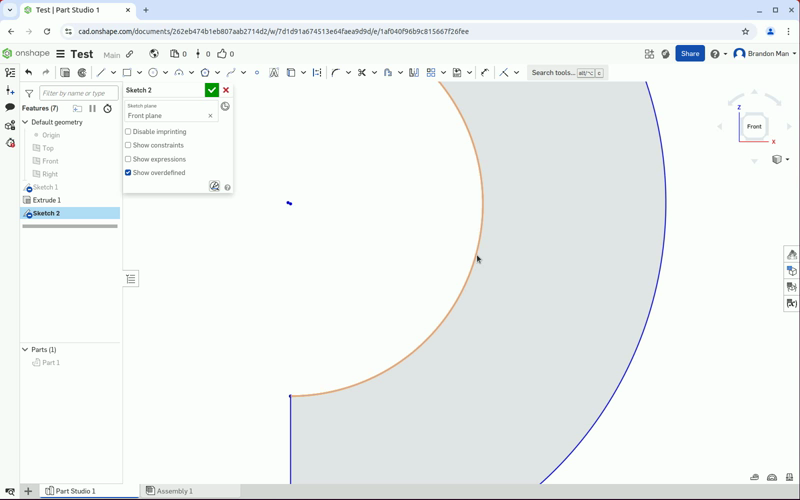
click(477, 254)
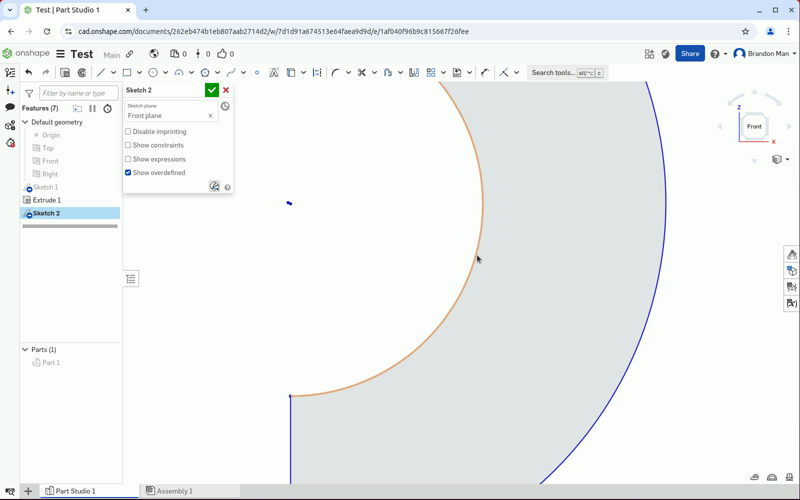
scroll(-6)
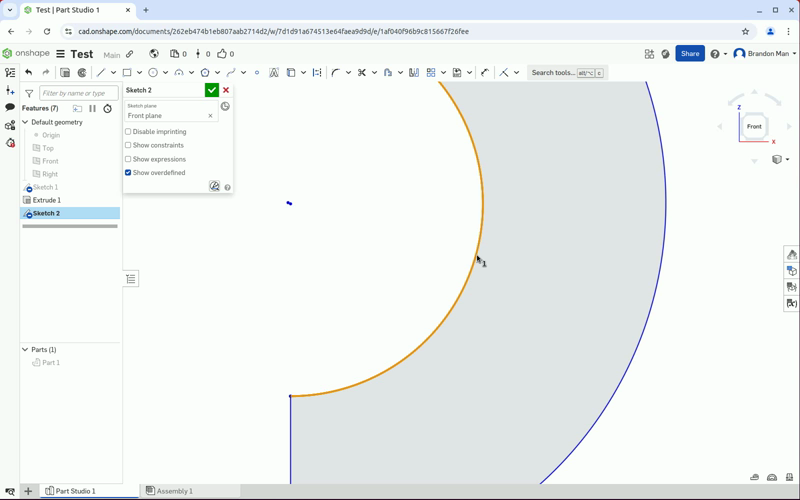
scroll(-6)
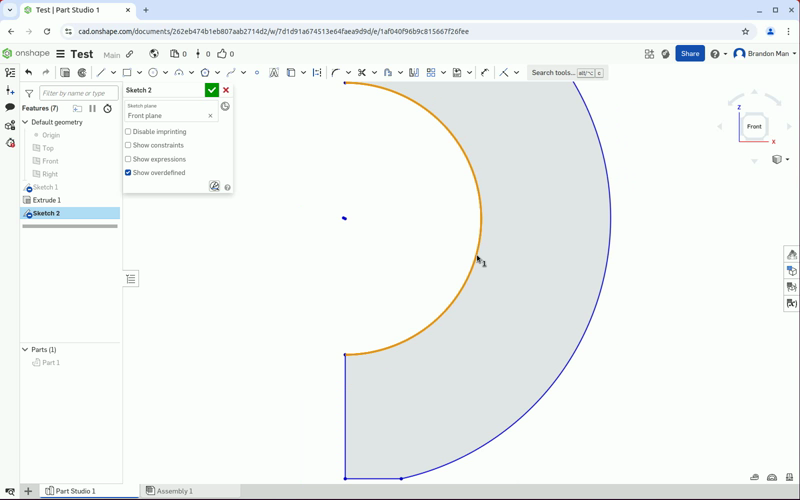
scroll(-6)
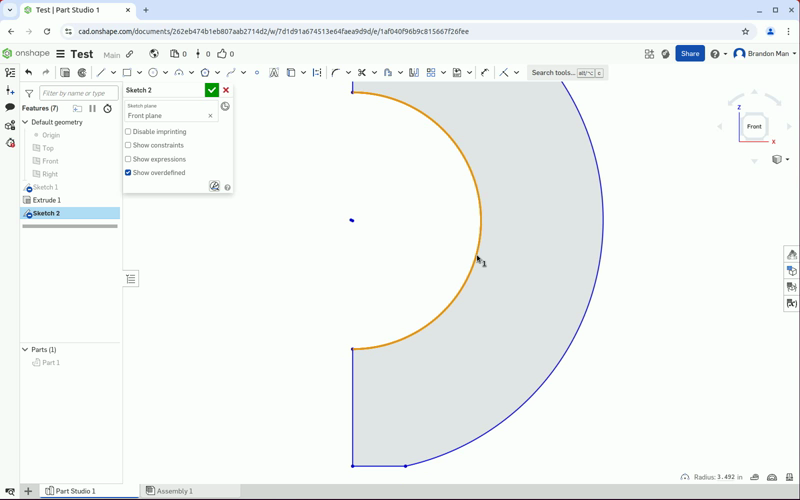
scroll(-6)
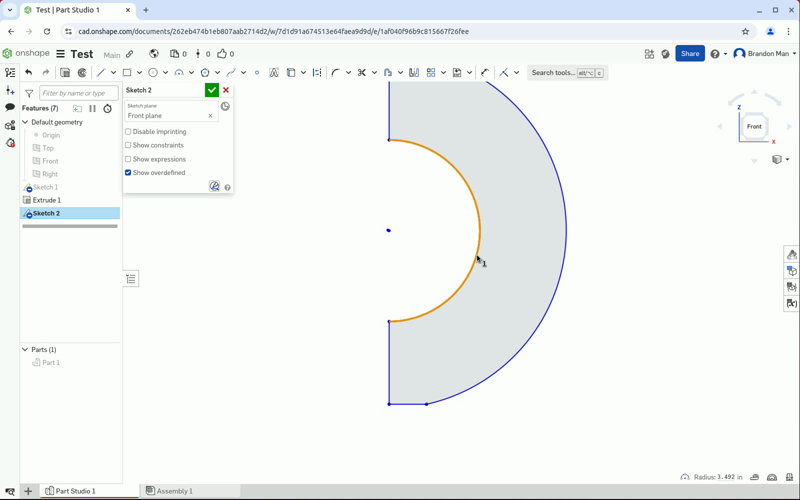
scroll(-6)
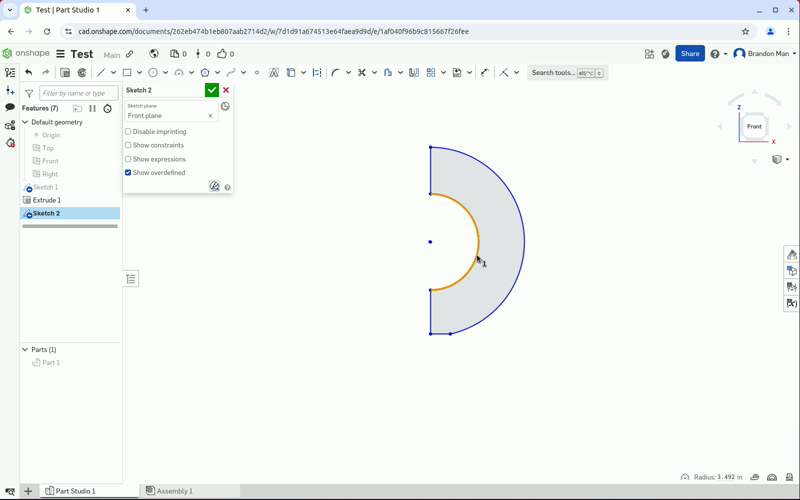
scroll(-6)
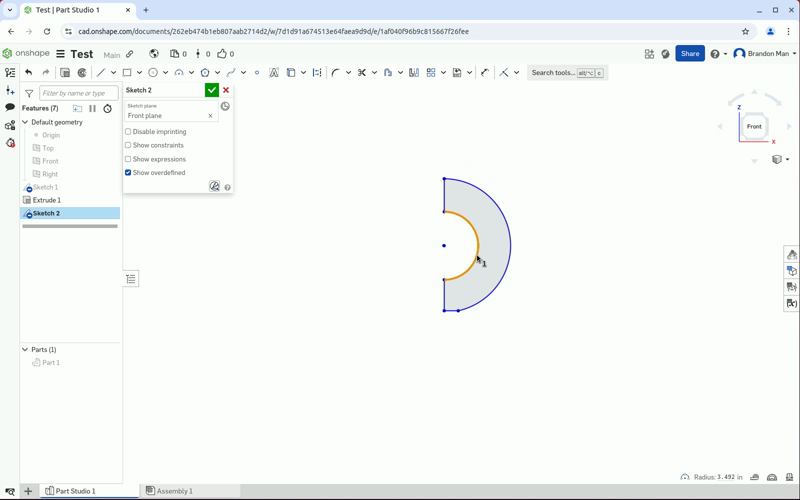
scroll(-6)
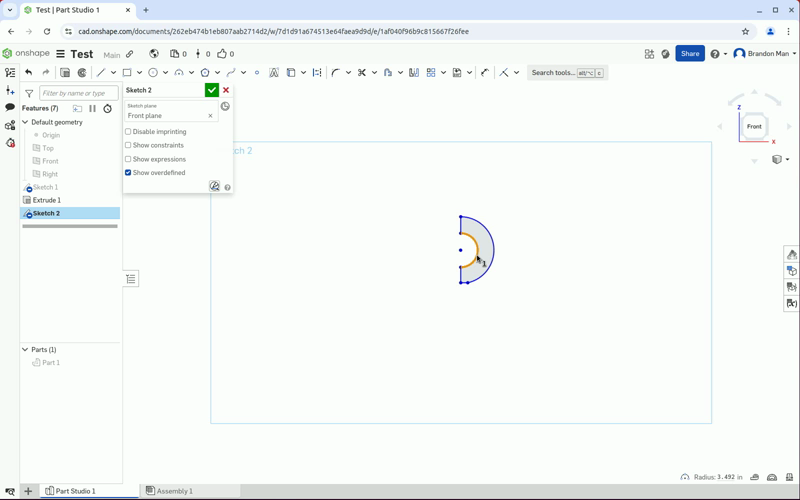
mouse_move(73, 352)
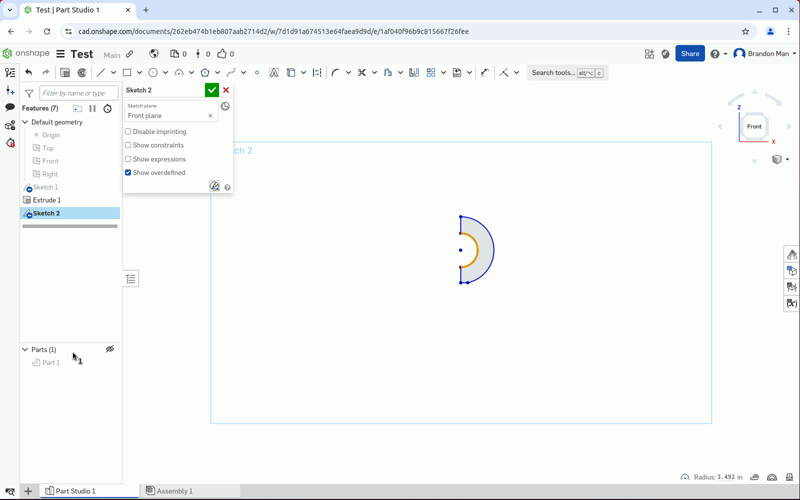
key(shift+y)
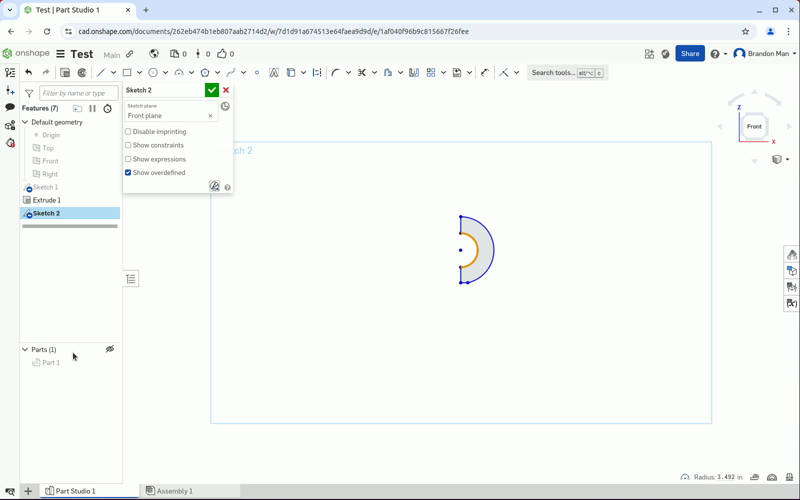
key(shift+e)
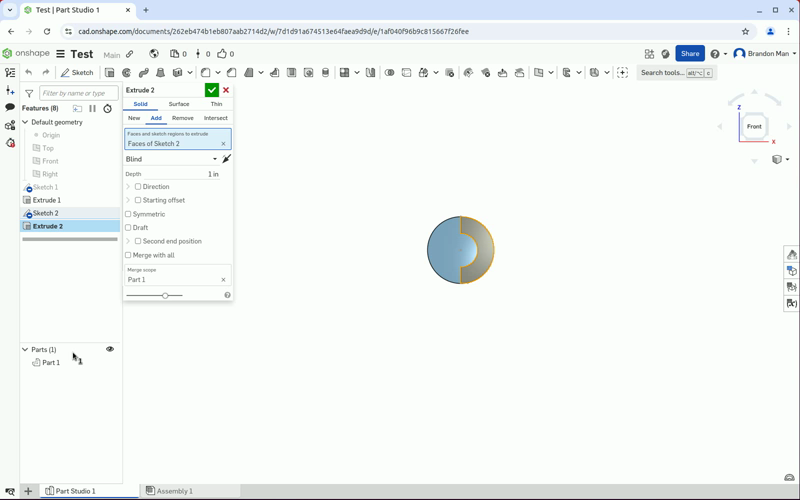
mouse_move(143, 106)
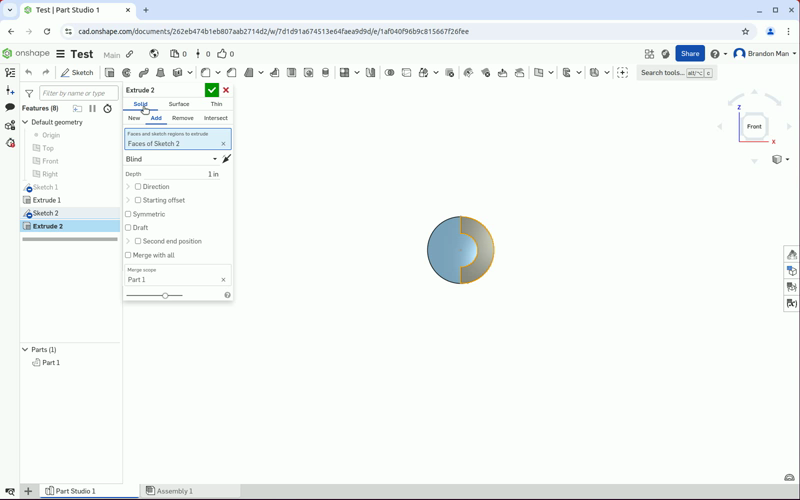
click(143, 106)
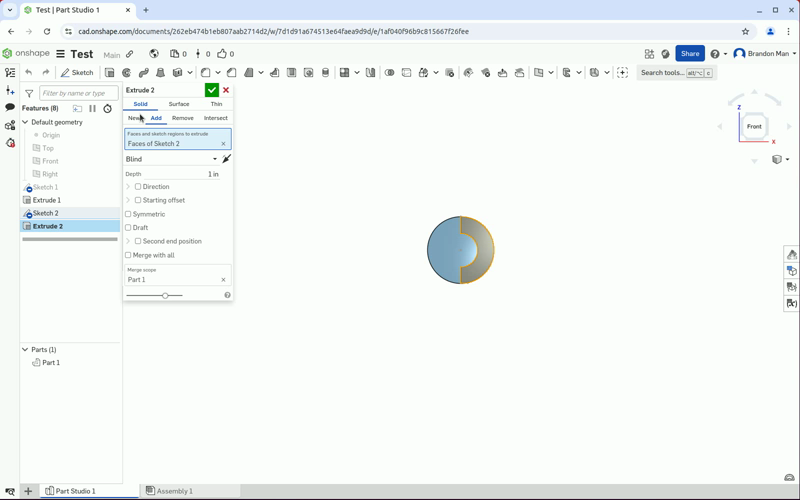
mouse_move(137, 120)
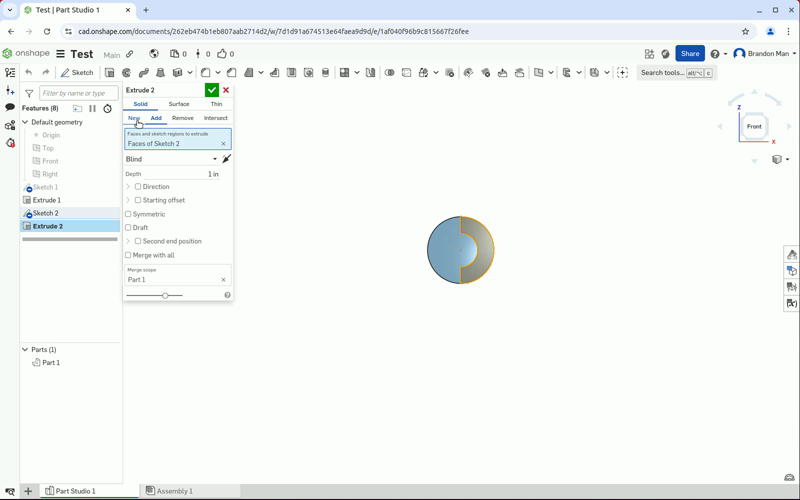
click(137, 120)
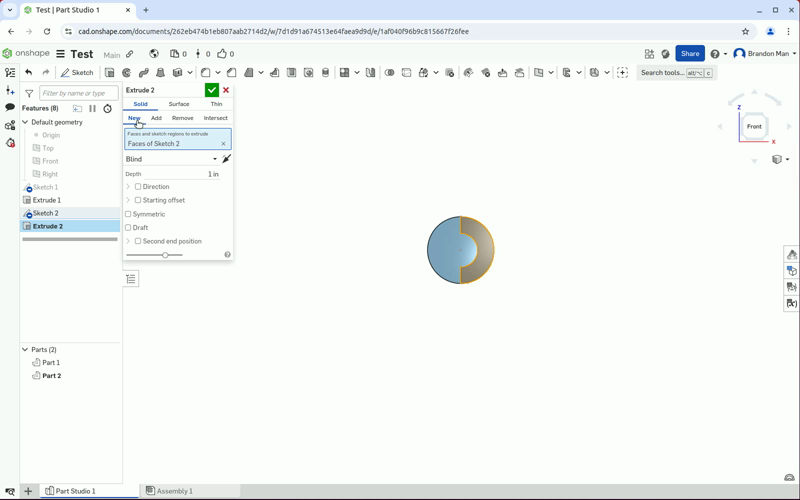
key(tab, 4)
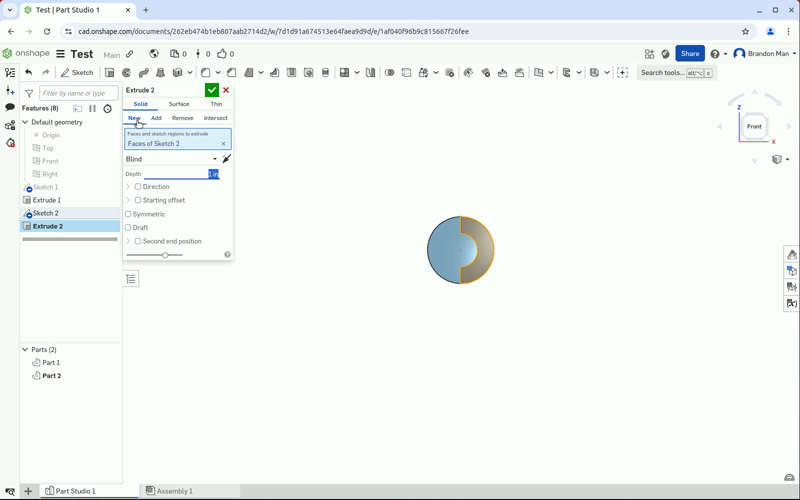
text(6.981)
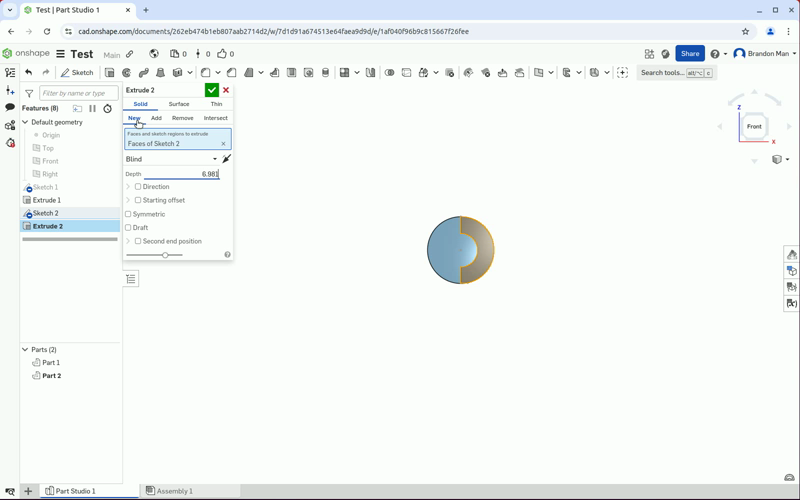
key(enter)
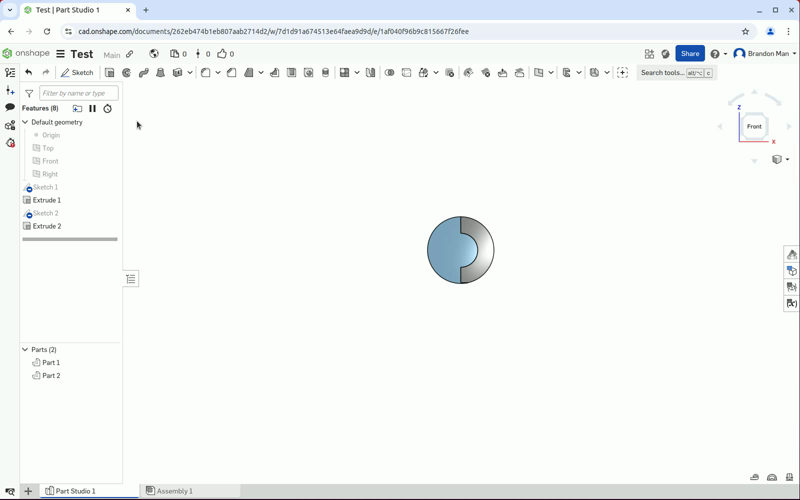
key(shift+h)
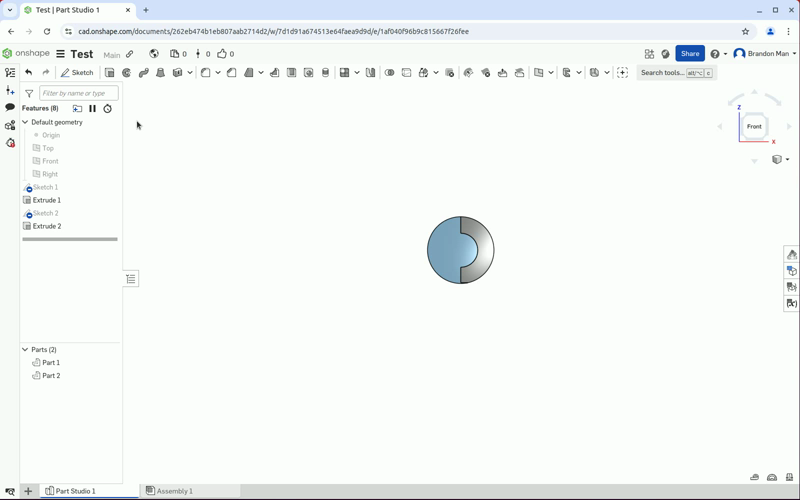
key(shift+h)
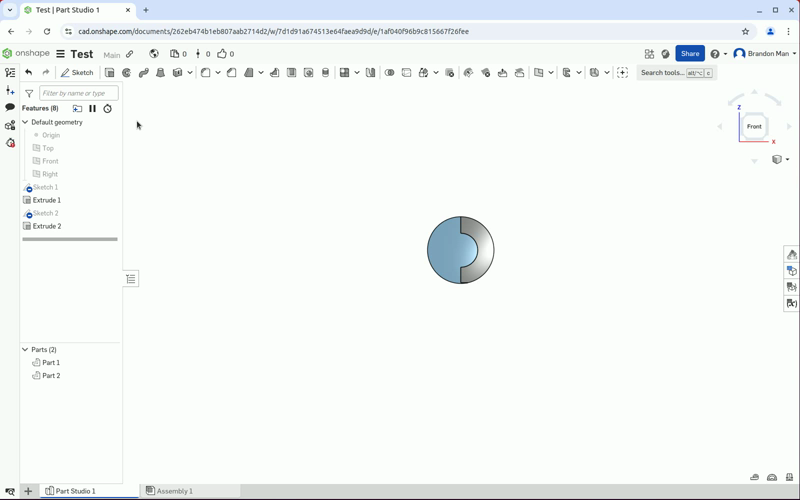
mouse_move(73, 189)
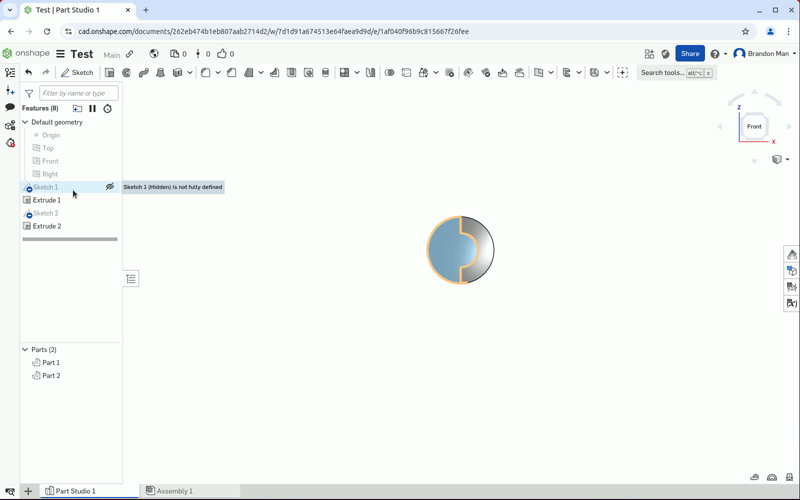
click(73, 189)
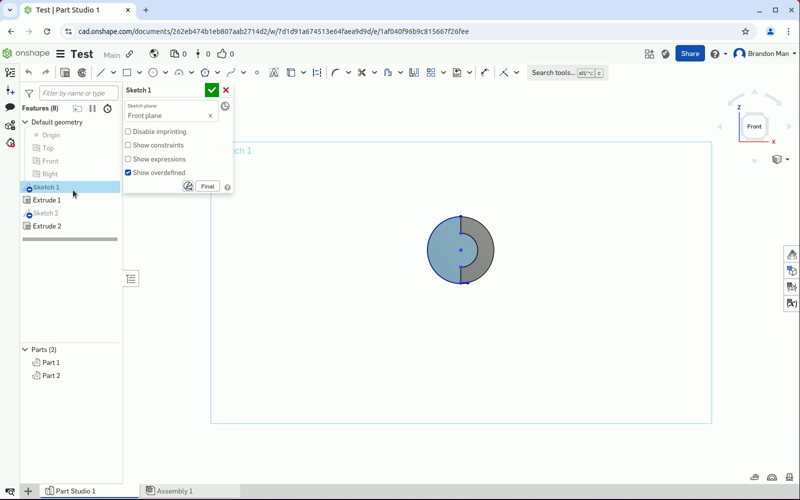
mouse_move(229, 92)
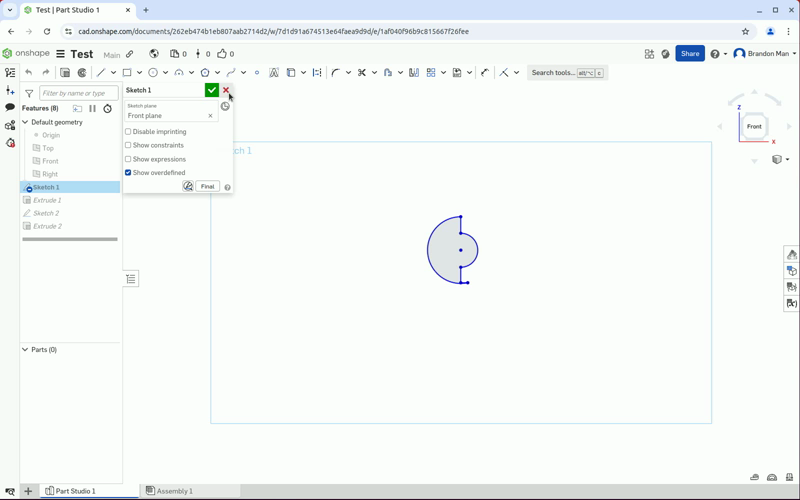
click(229, 92)
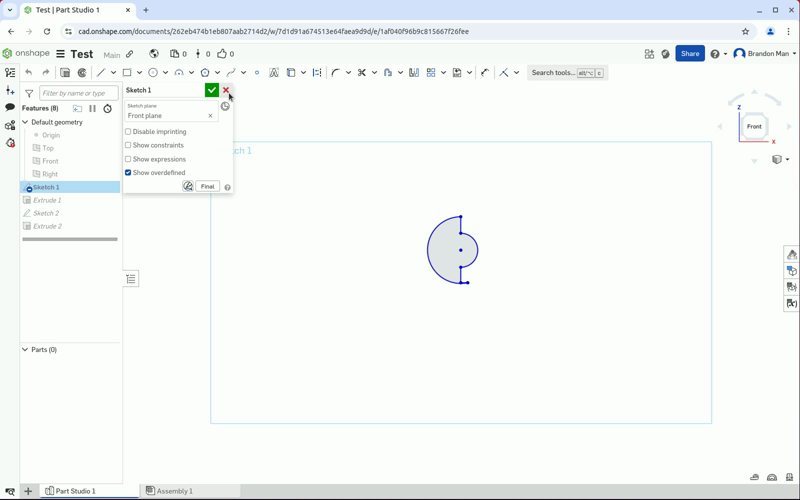
key(shift+s)
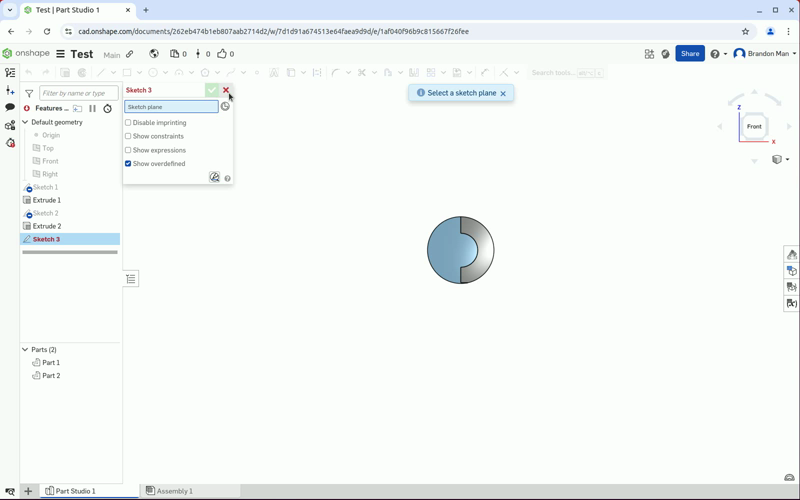
mouse_move(73, 163)
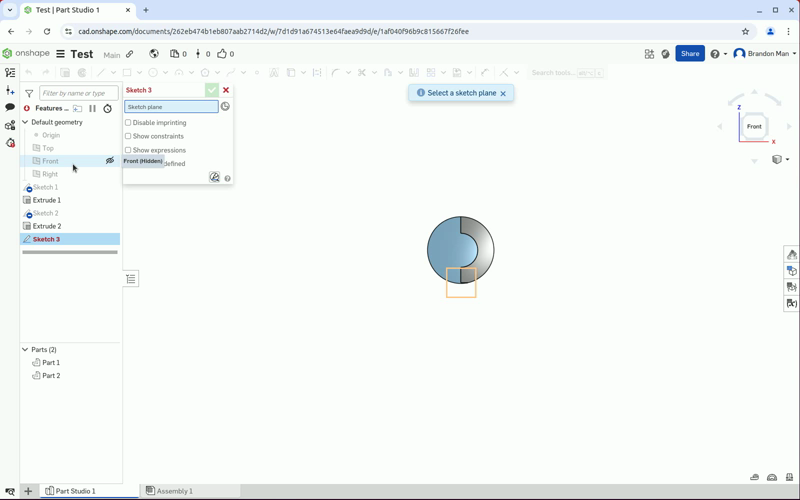
click(73, 163)
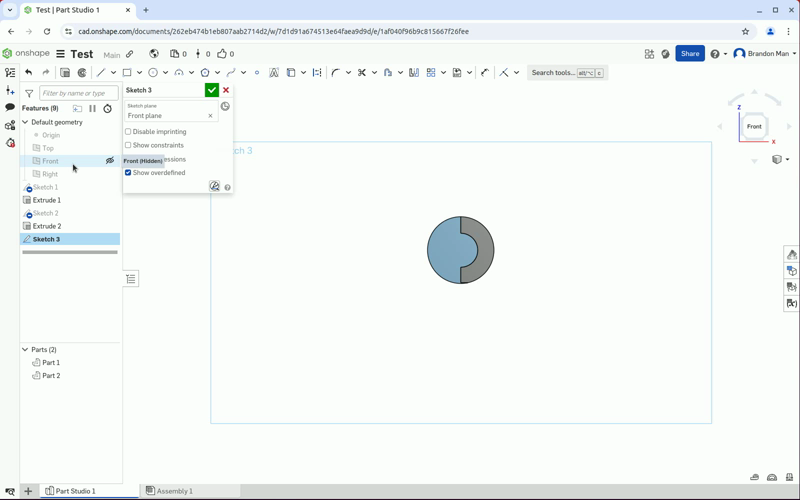
mouse_move(73, 352)
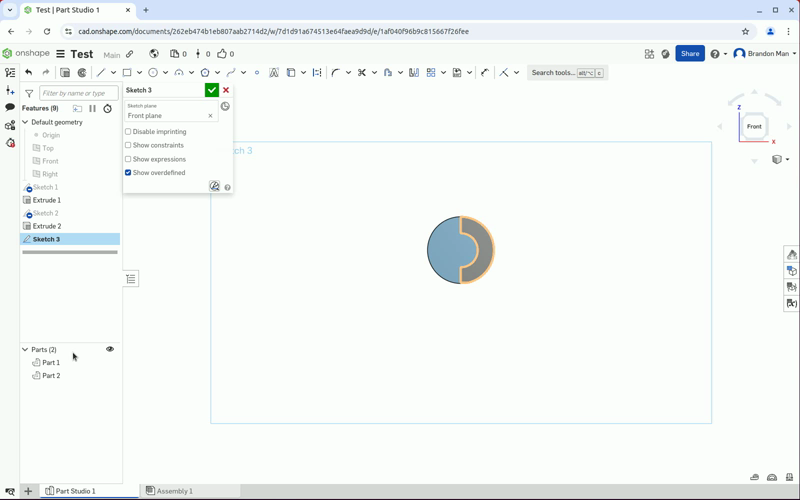
key(y)
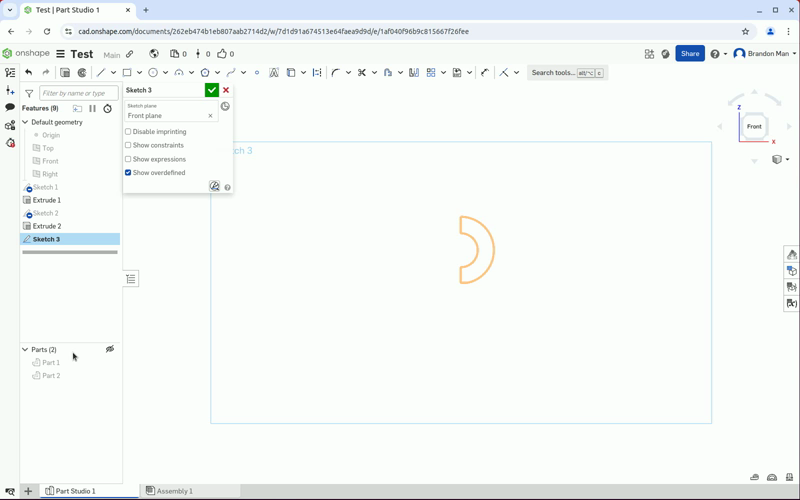
key(a)
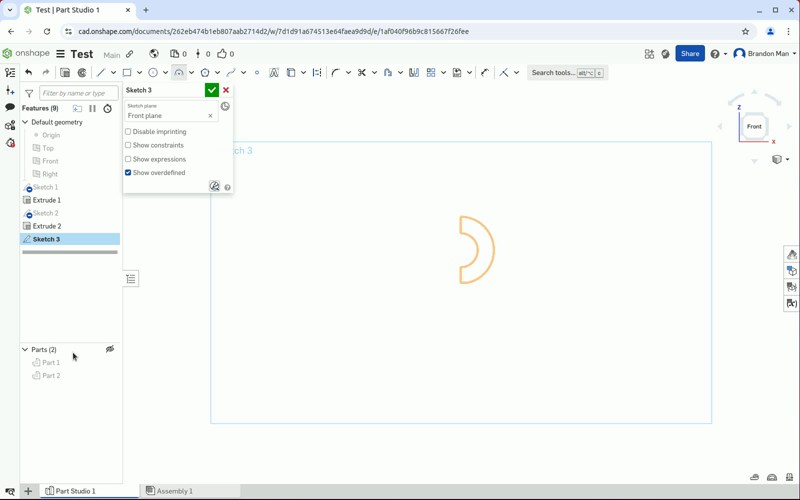
key_down(shift)
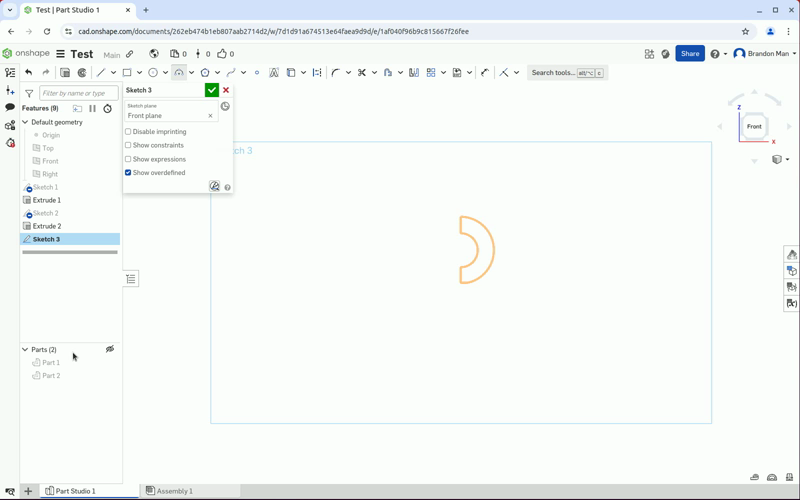
mouse_move(460, 217)
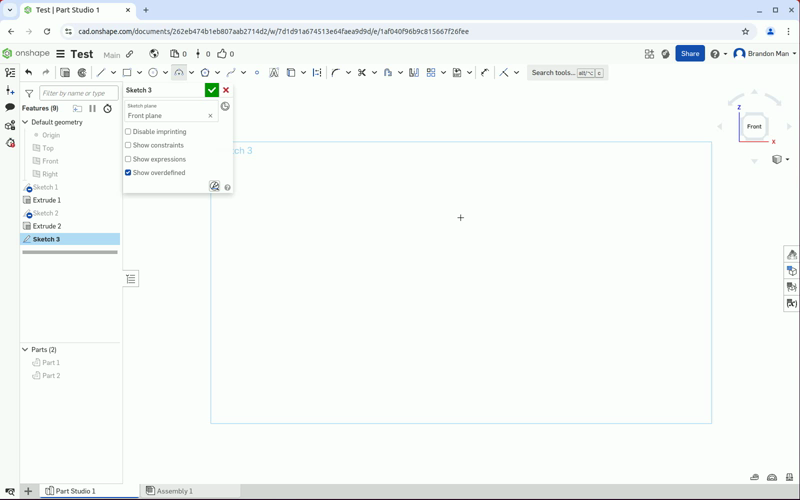
click(460, 217)
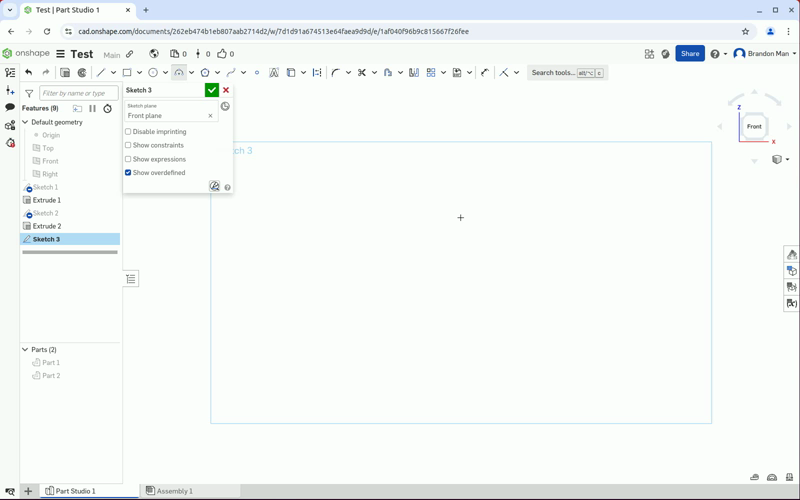
key_up(shift)
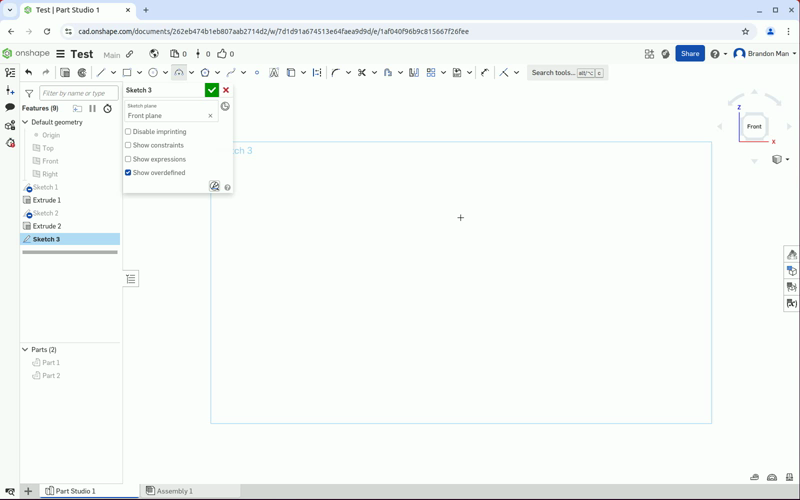
key_down(shift)
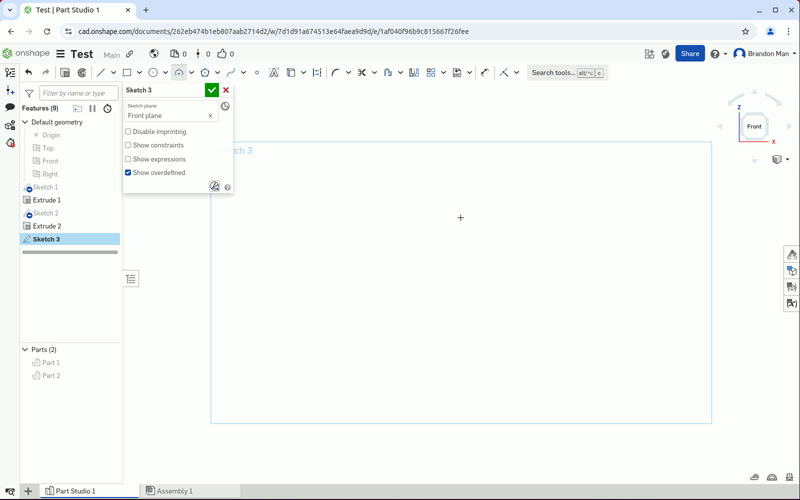
mouse_move(467, 282)
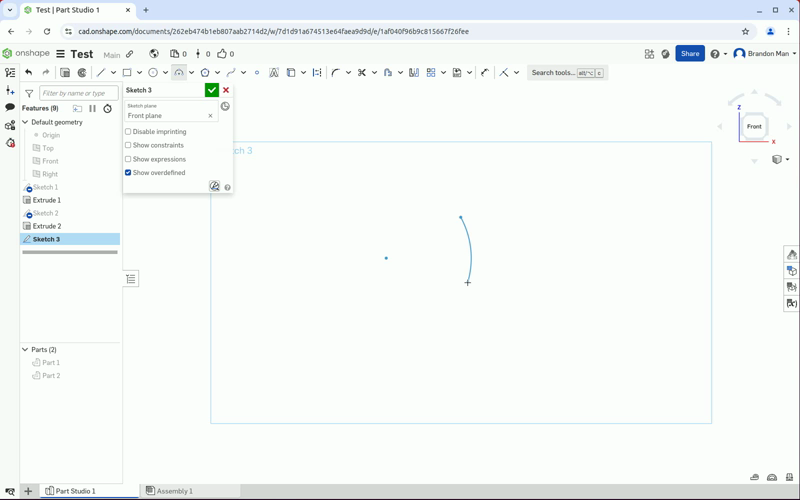
click(467, 282)
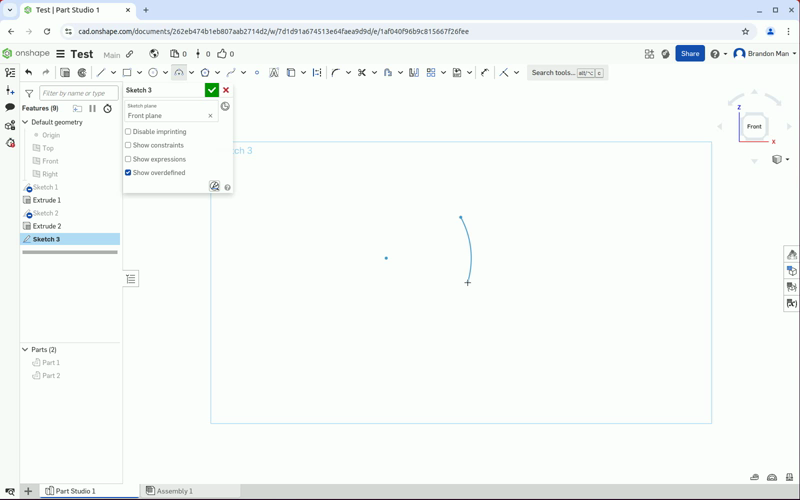
mouse_move(493, 246)
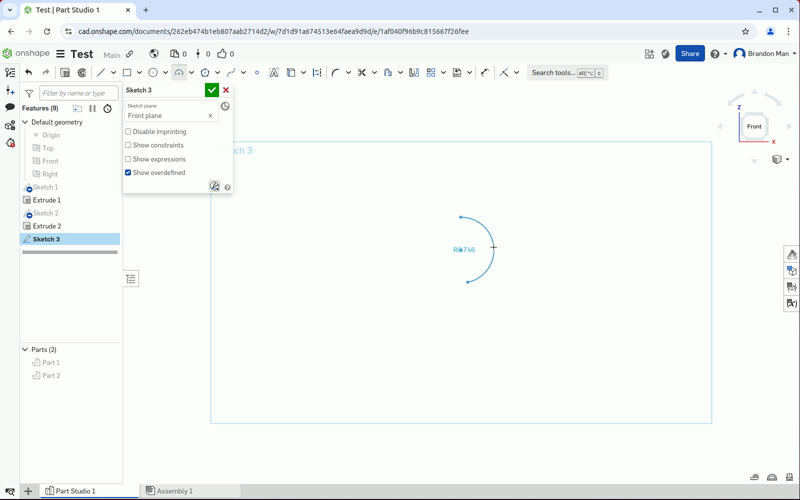
click(493, 246)
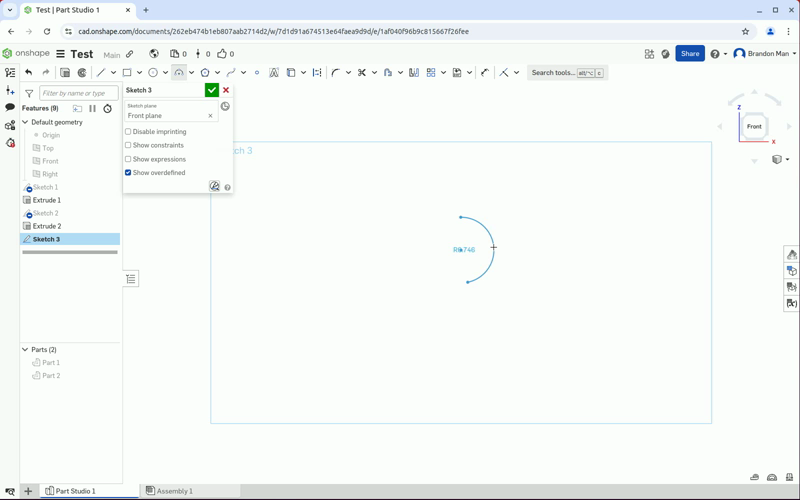
key_up(shift)
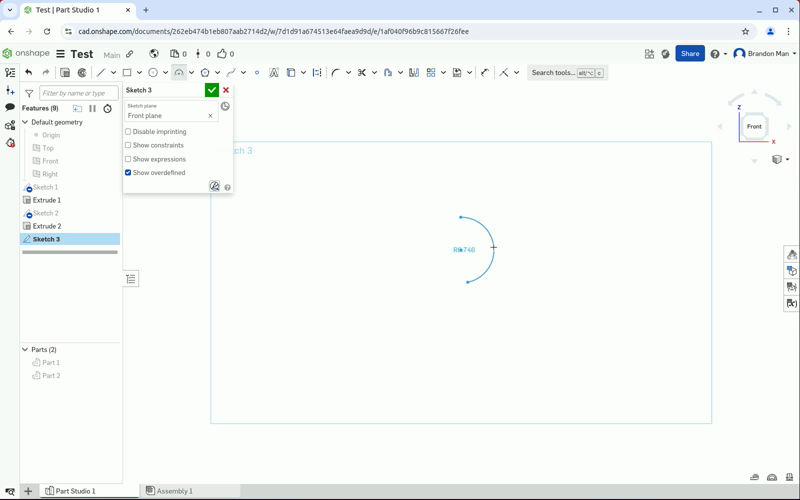
key(esc)
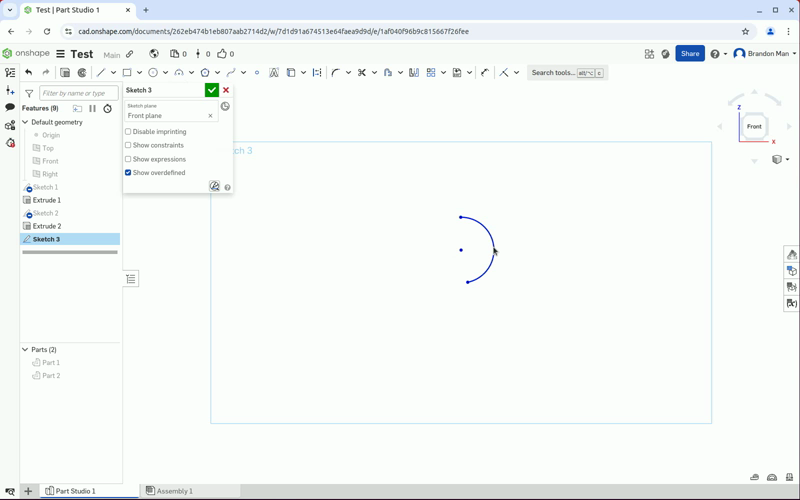
key(l)
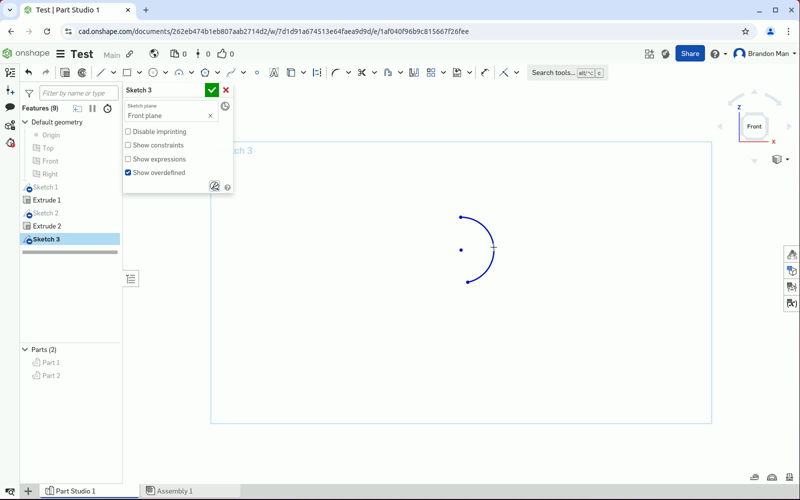
mouse_move(467, 282)
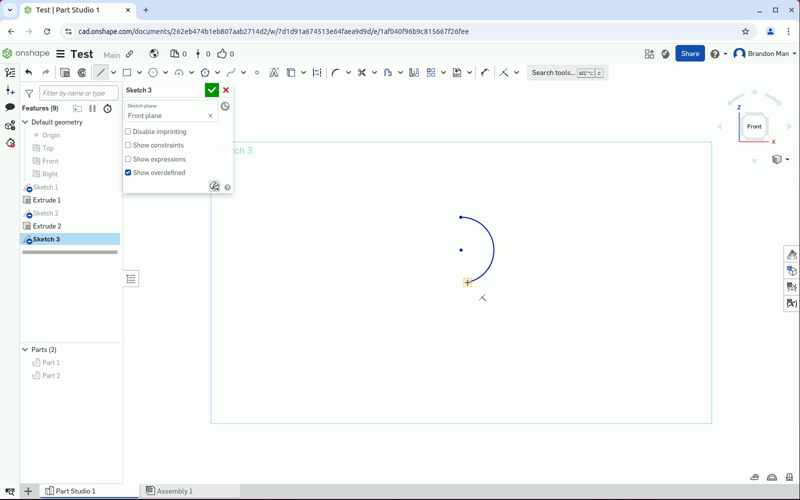
click(467, 282)
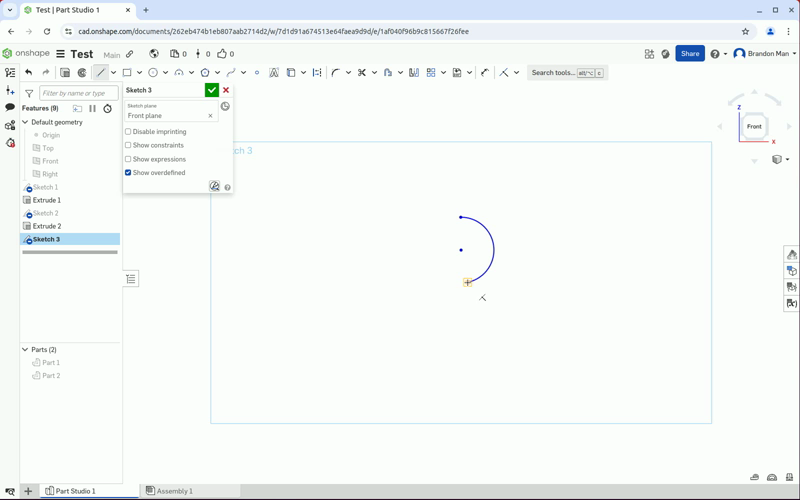
key_down(shift)
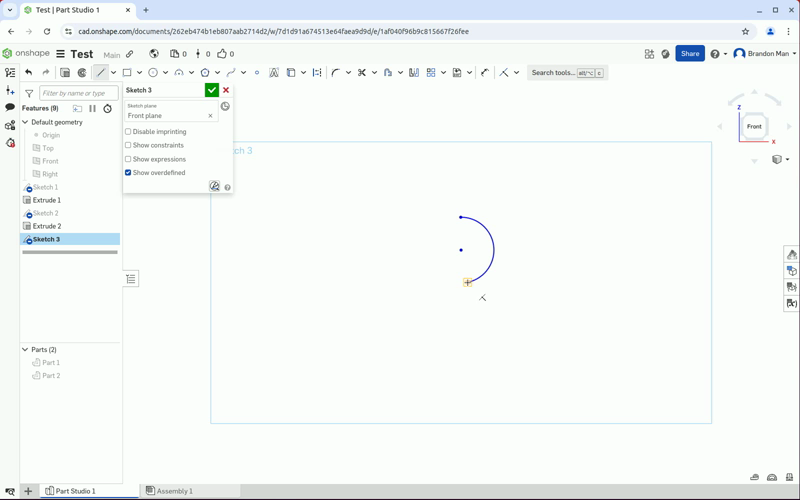
mouse_move(573, 282)
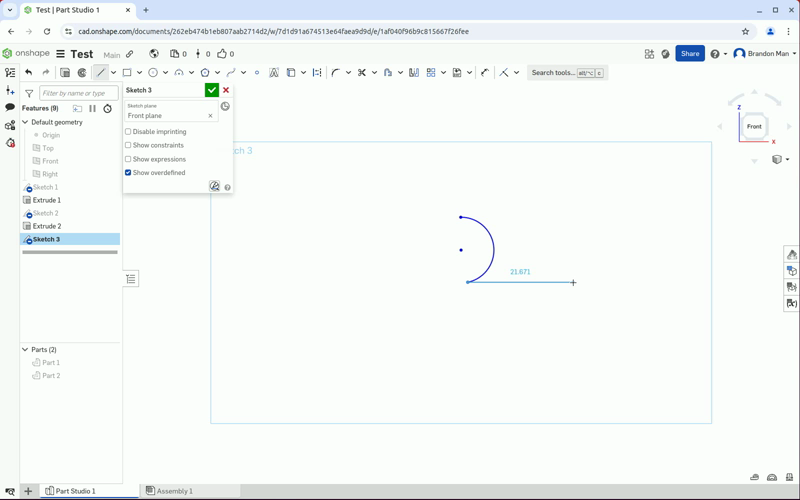
click(573, 282)
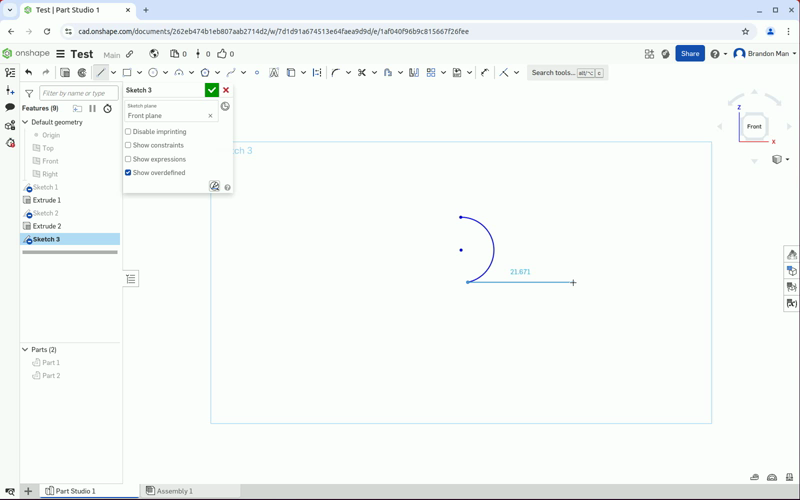
key_up(shift)
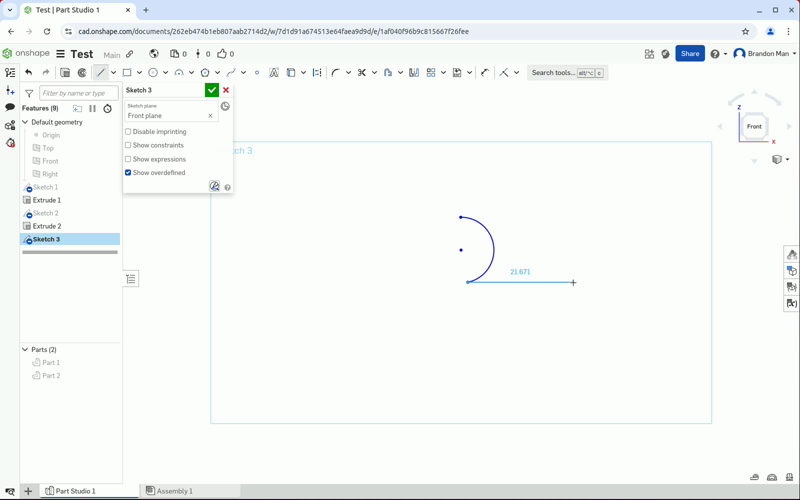
key_down(shift)
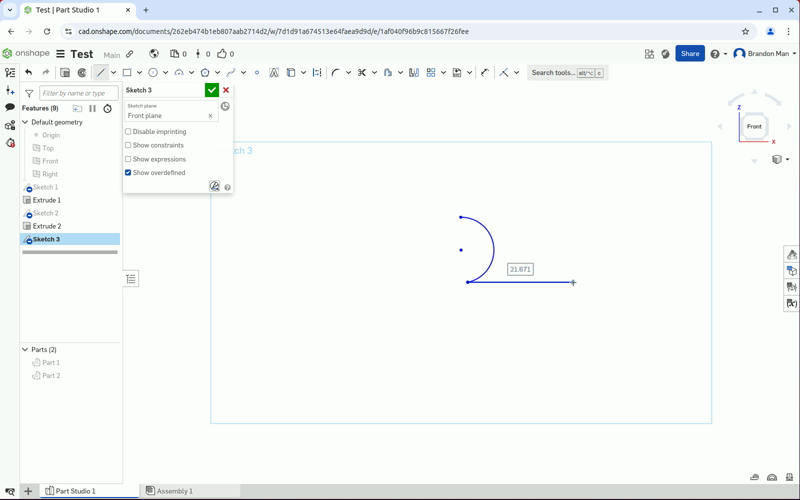
mouse_move(589, 282)
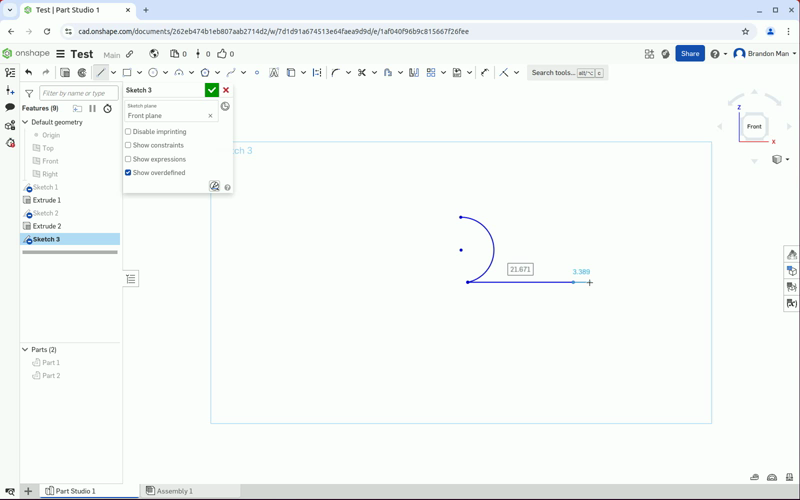
mouse_move(573, 250)
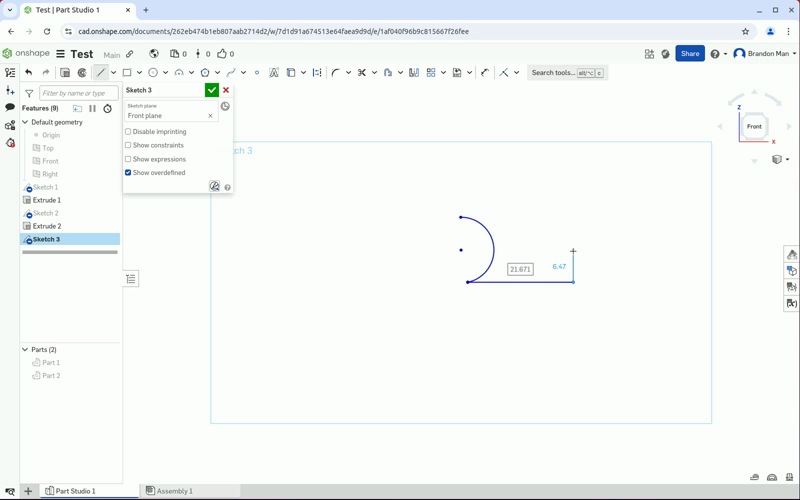
click(573, 250)
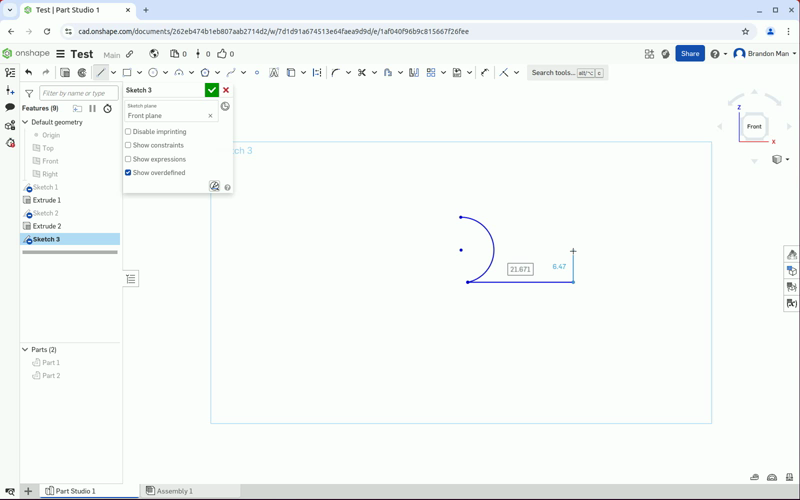
key_up(shift)
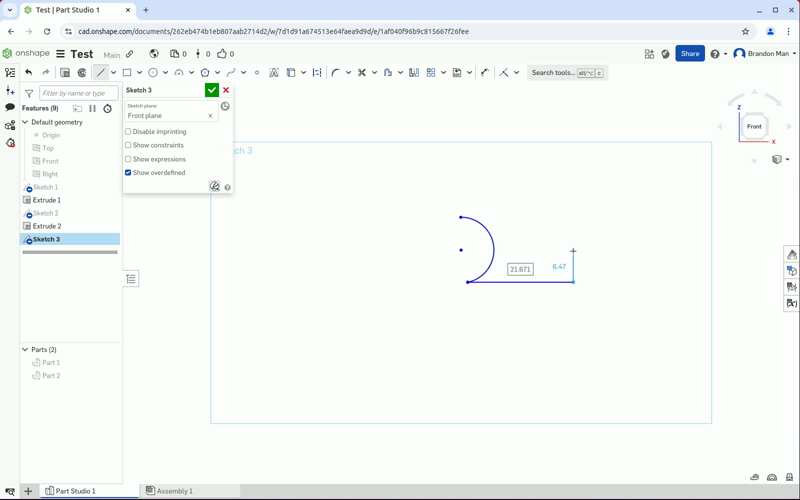
key(esc)
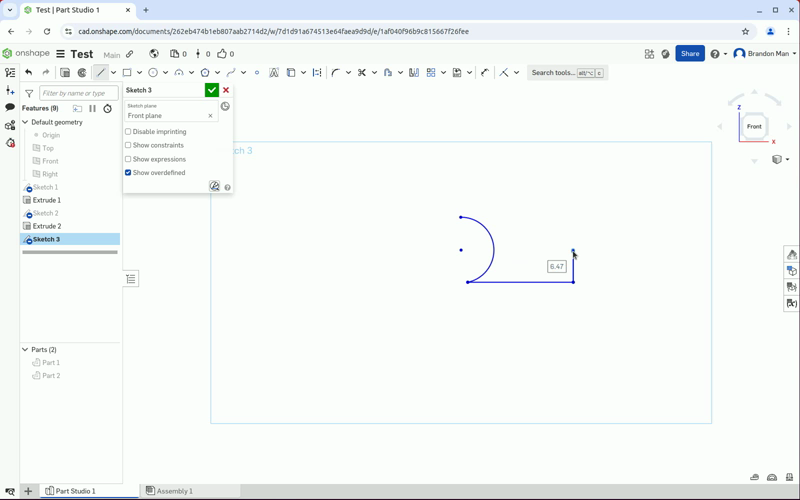
key(a)
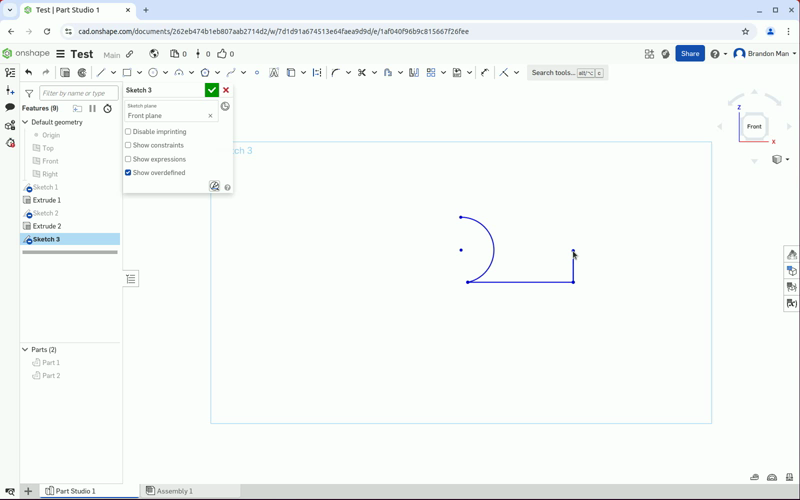
mouse_move(573, 250)
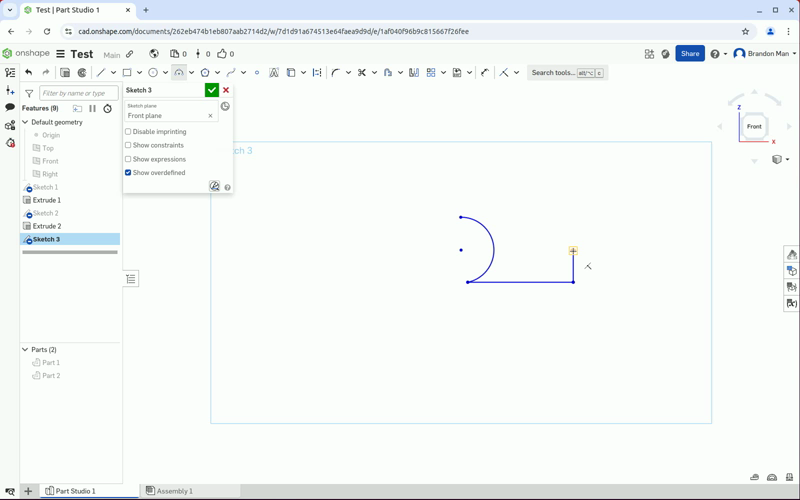
click(573, 250)
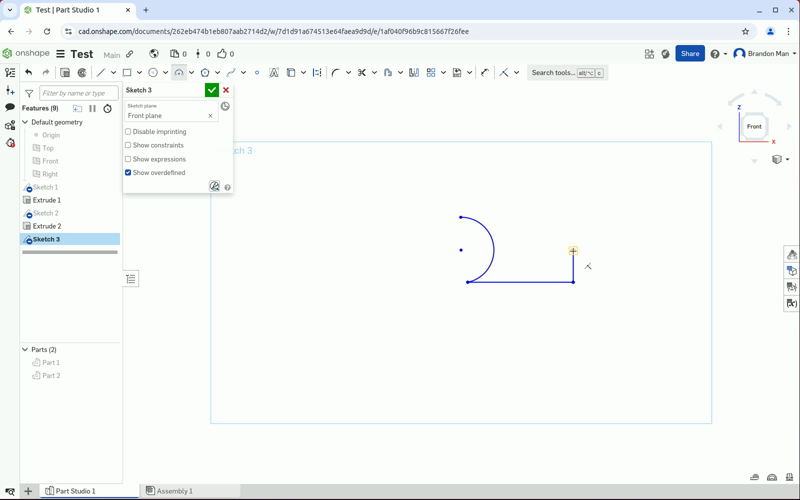
key_down(shift)
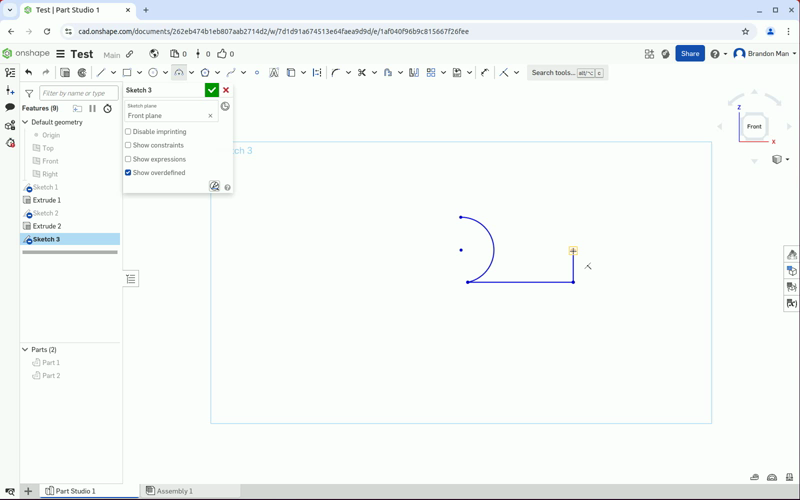
mouse_move(540, 217)
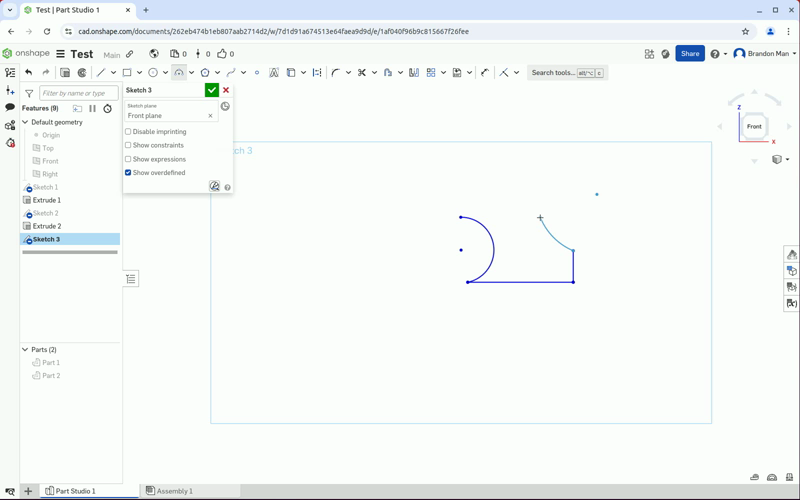
click(540, 217)
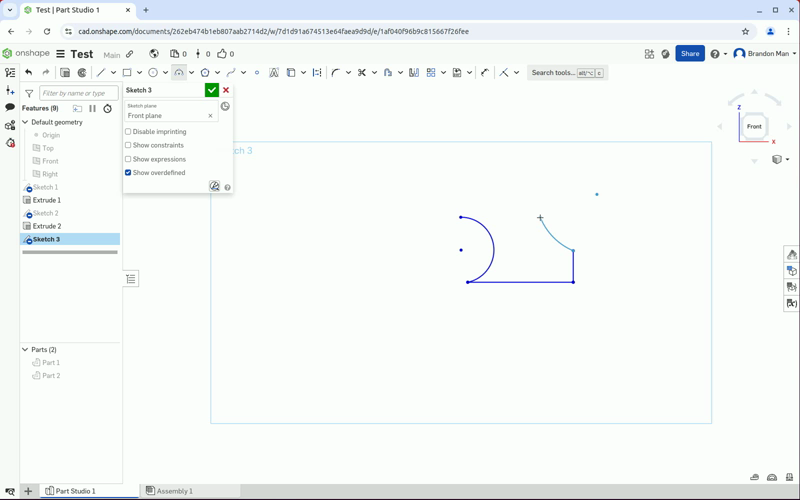
mouse_move(549, 240)
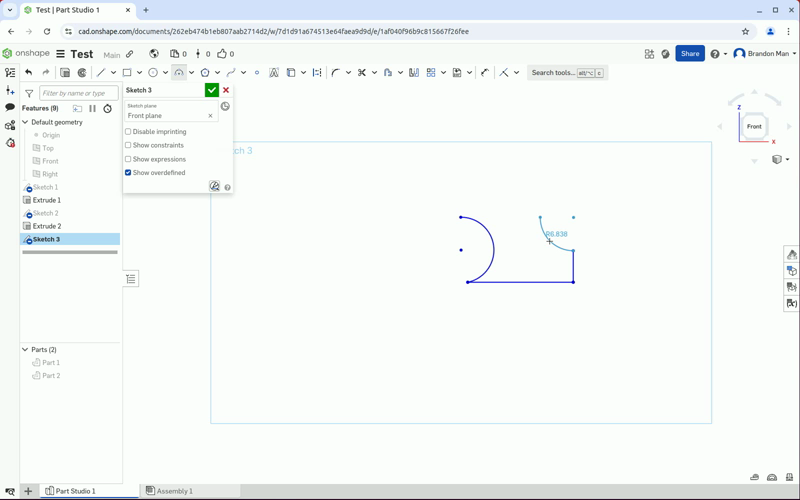
click(549, 240)
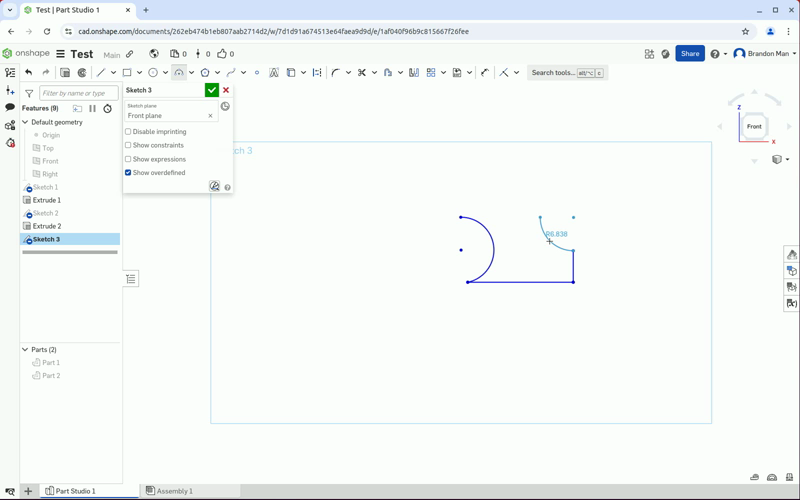
key_up(shift)
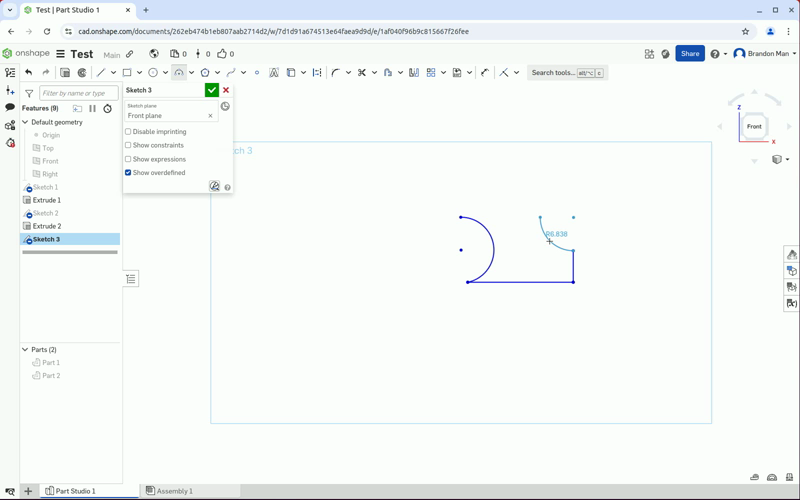
key(esc)
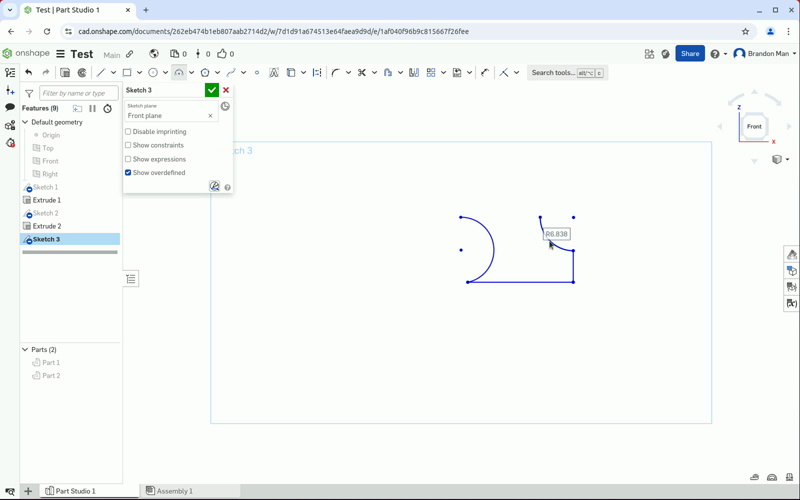
key(l)
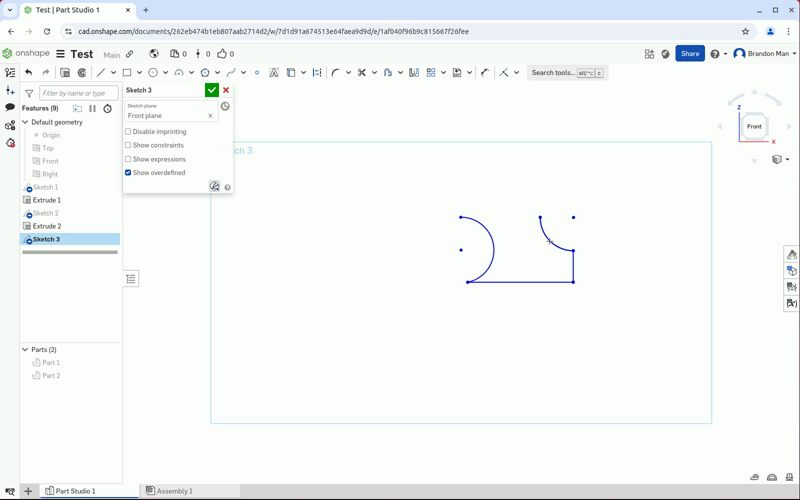
mouse_move(540, 217)
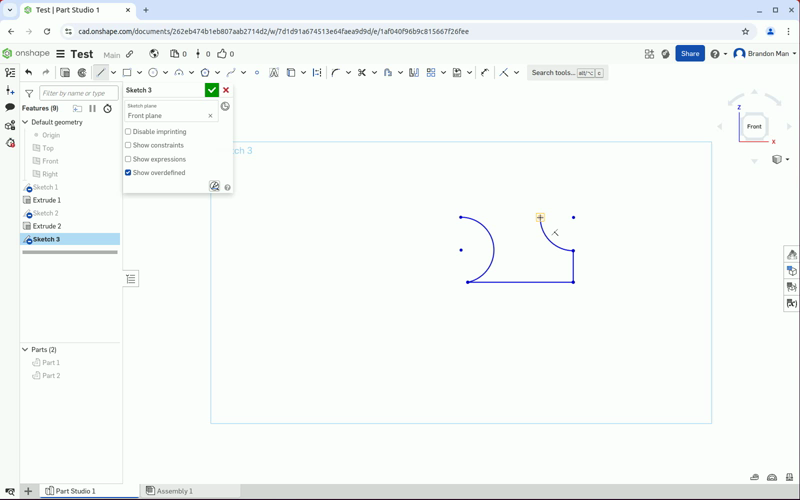
click(540, 217)
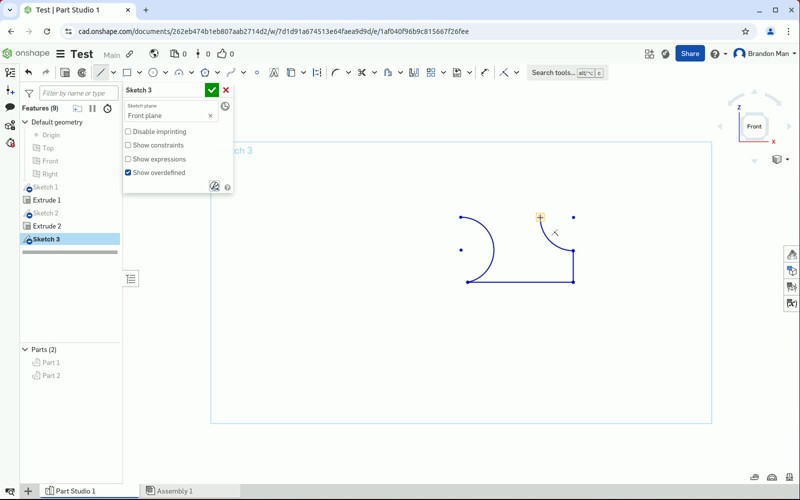
key_down(shift)
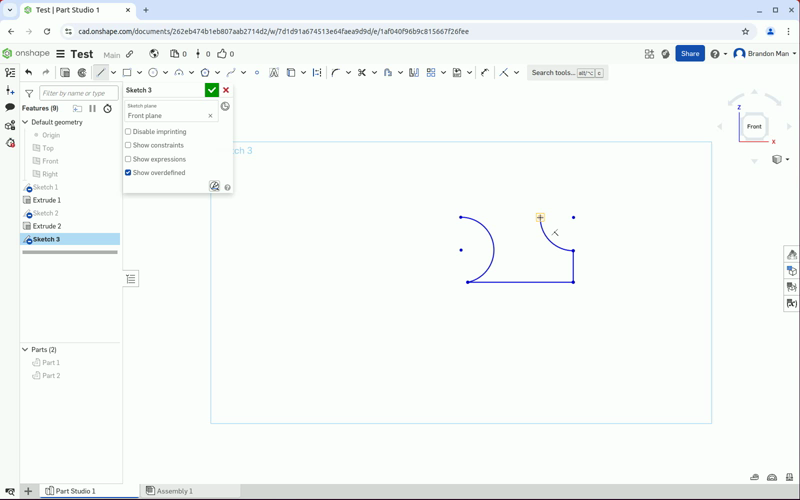
mouse_move(460, 217)
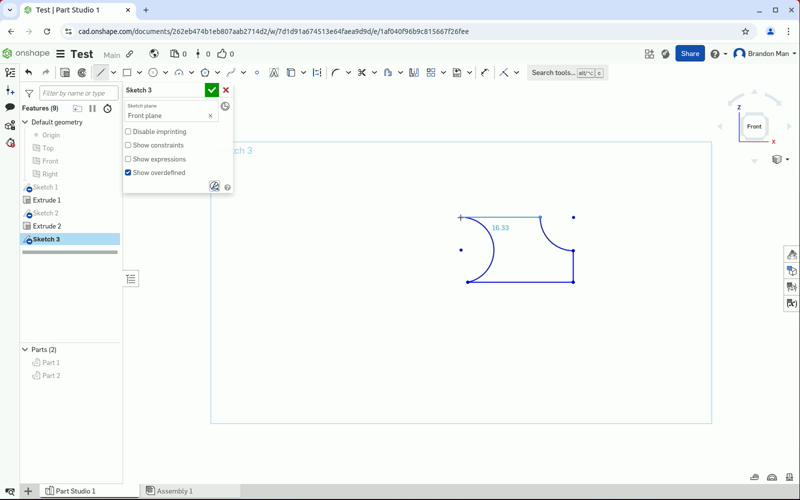
key_up(shift)
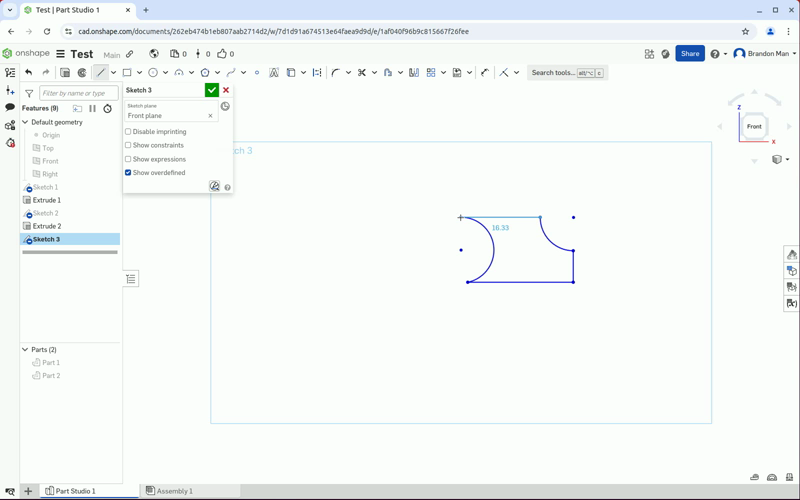
click(460, 217)
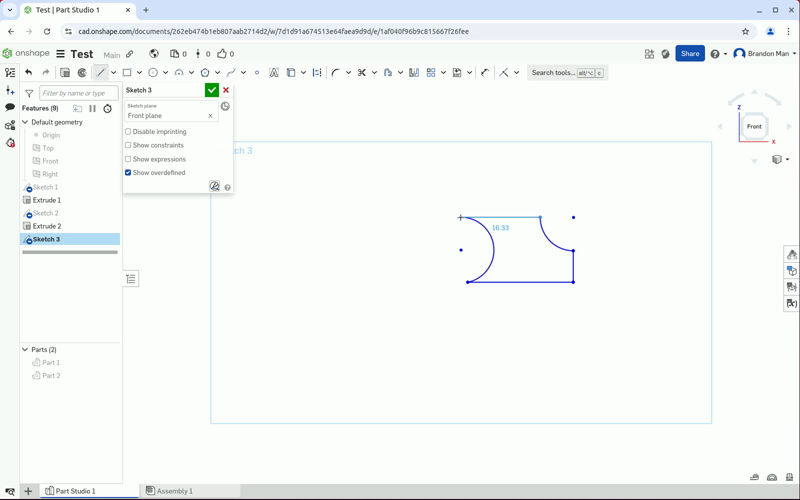
key(esc)
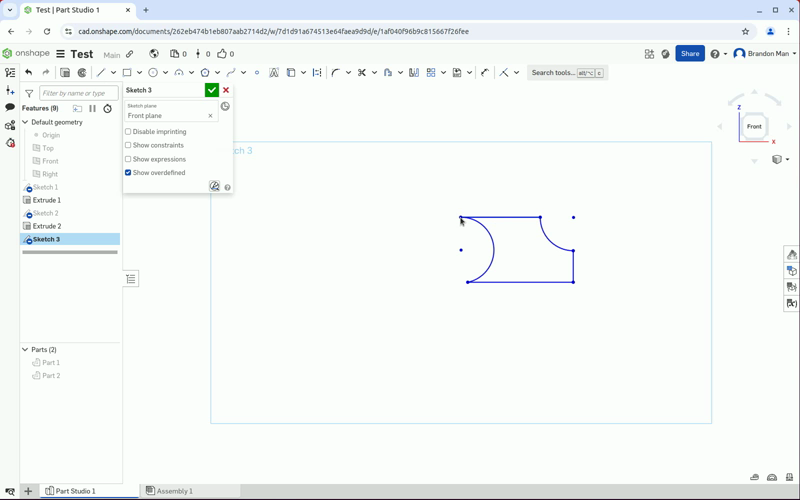
mouse_move(524, 230)
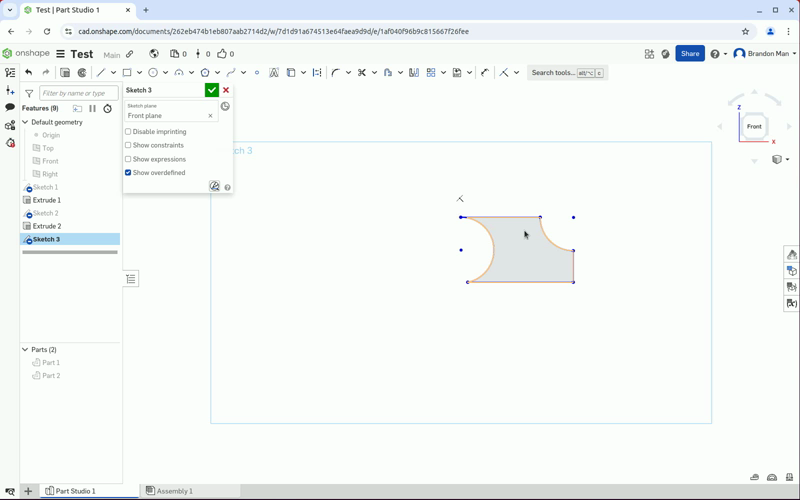
click(524, 230)
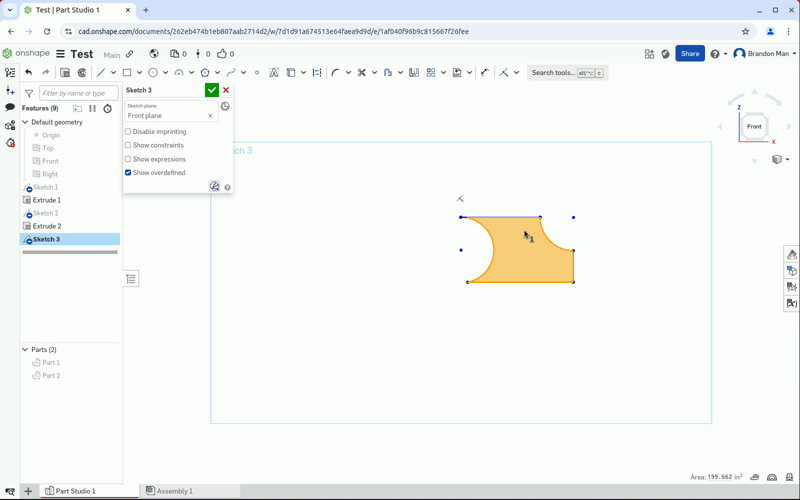
mouse_move(73, 352)
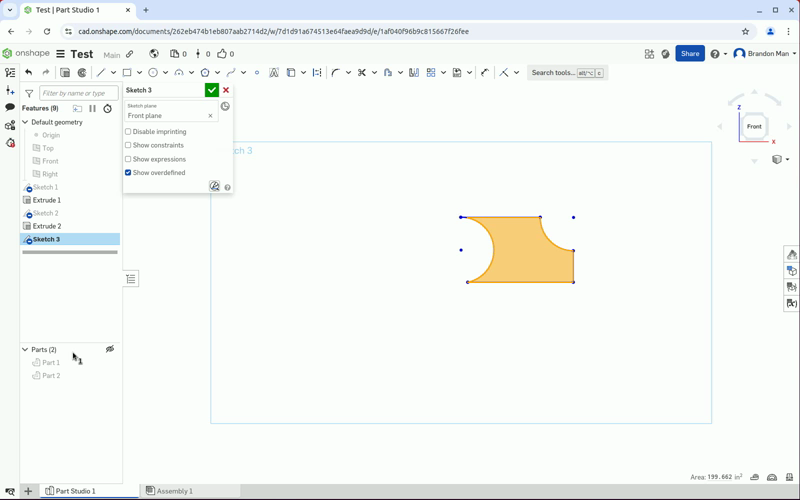
key(shift+y)
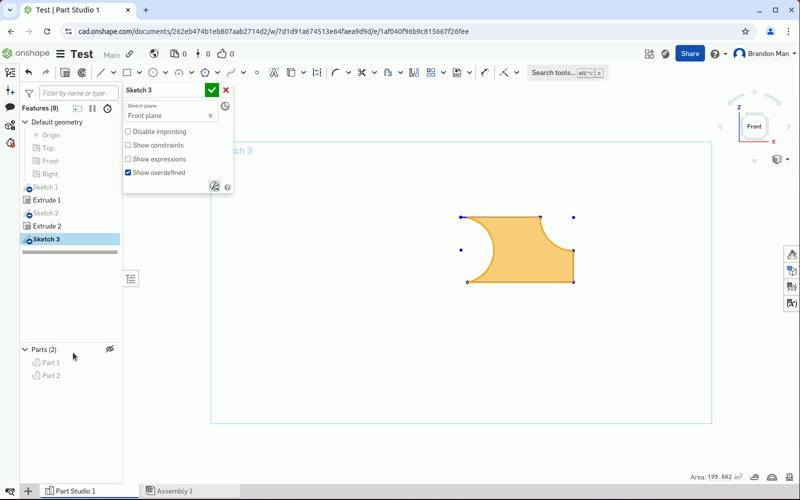
key(shift+e)
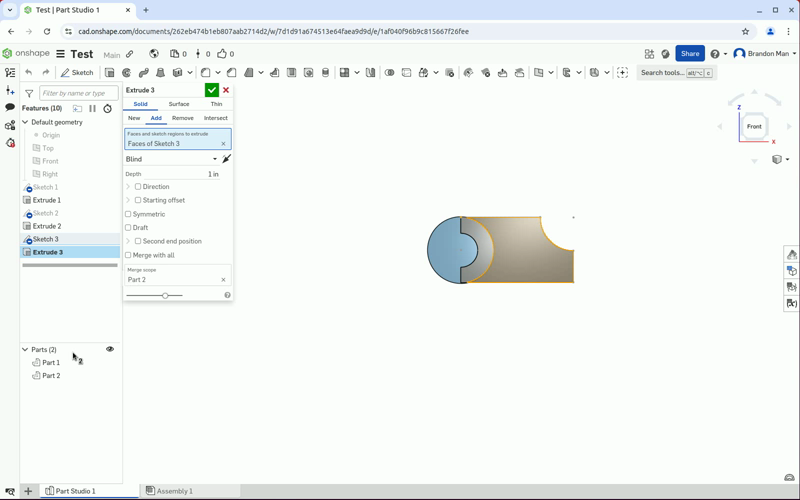
mouse_move(143, 106)
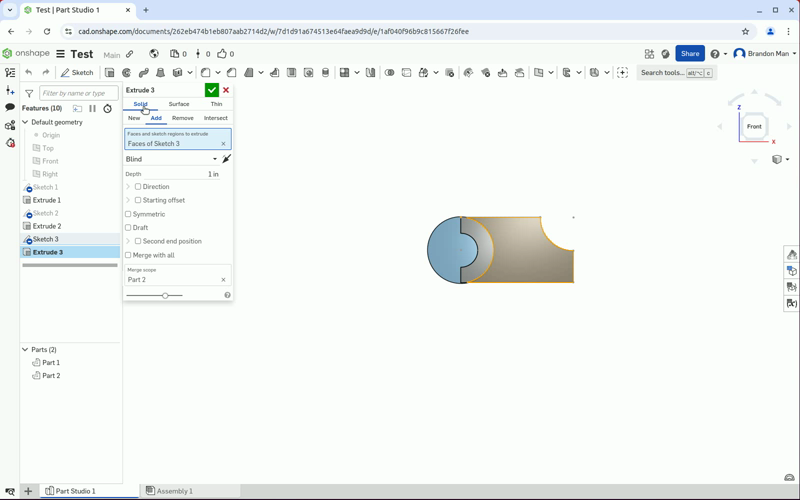
click(143, 106)
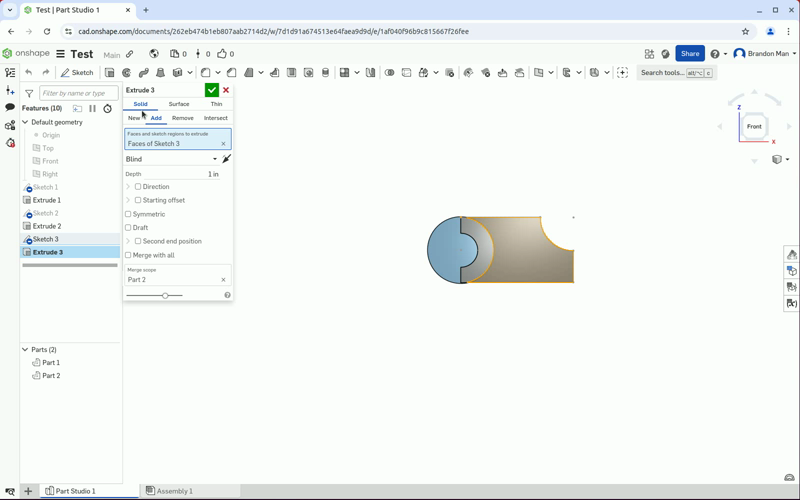
mouse_move(137, 120)
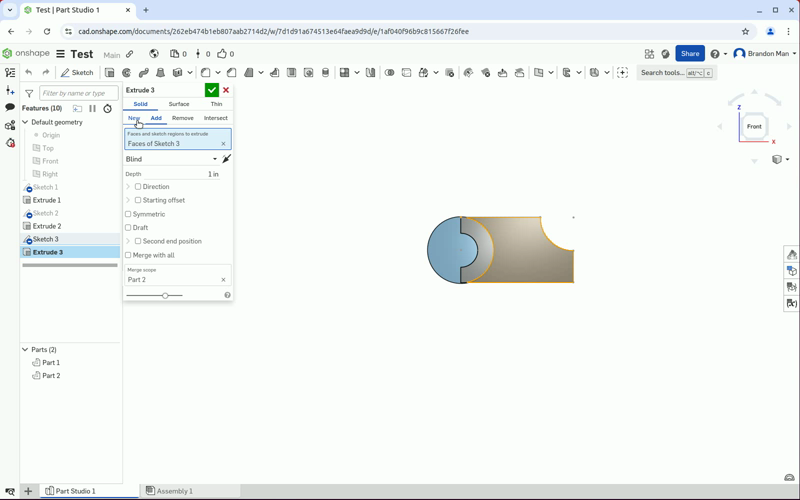
click(137, 120)
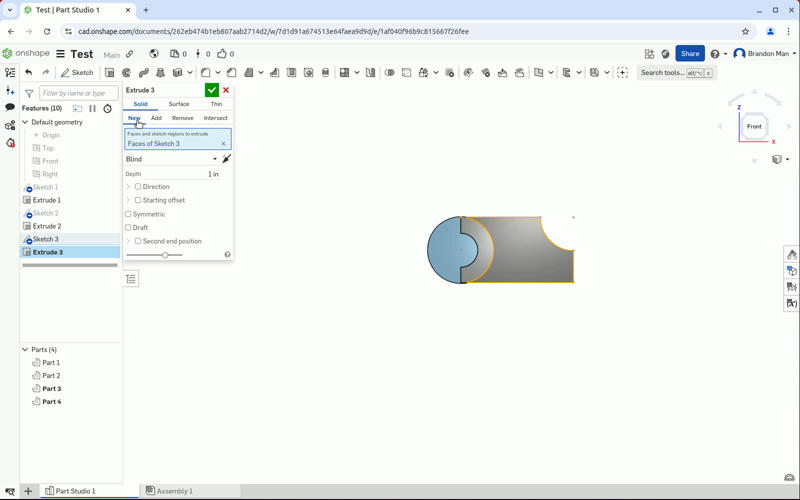
key(tab, 4)
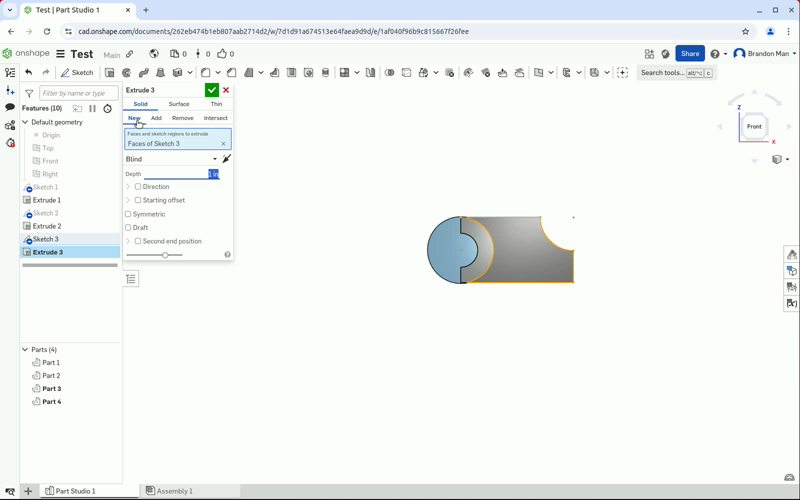
text(6.981)
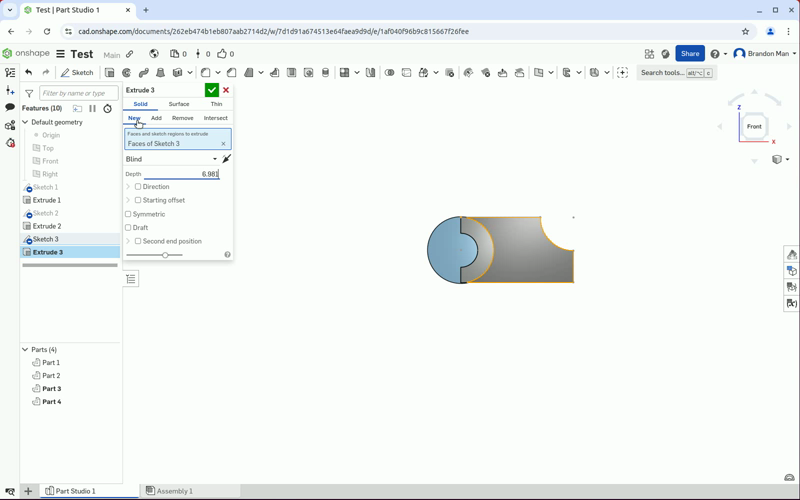
key(enter)
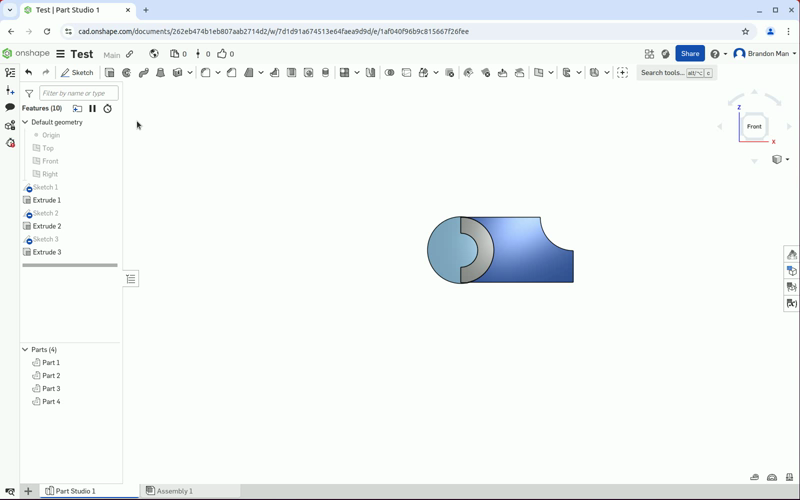
key(shift+h)
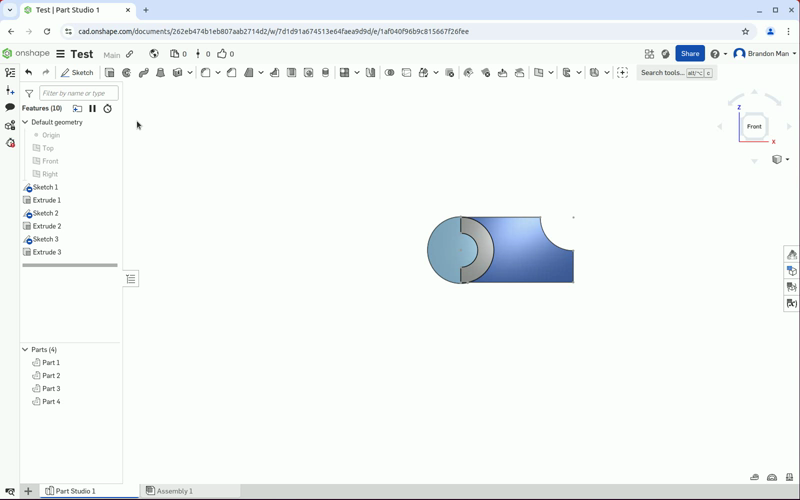
key(shift+h)
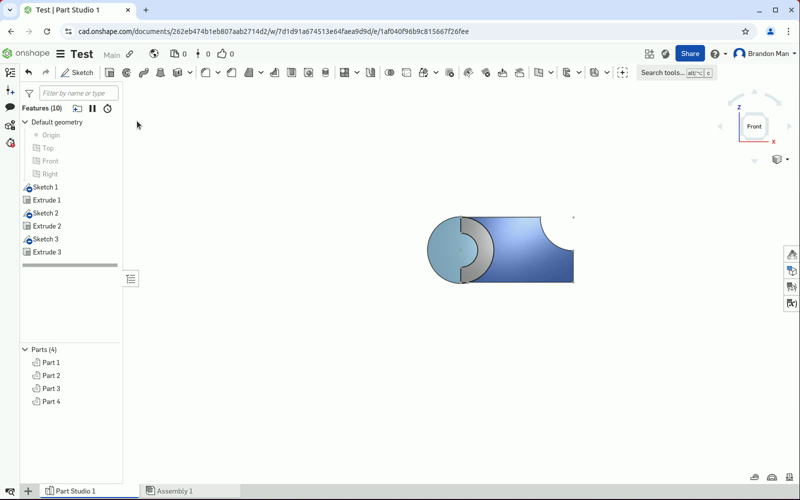
key(shift+7)
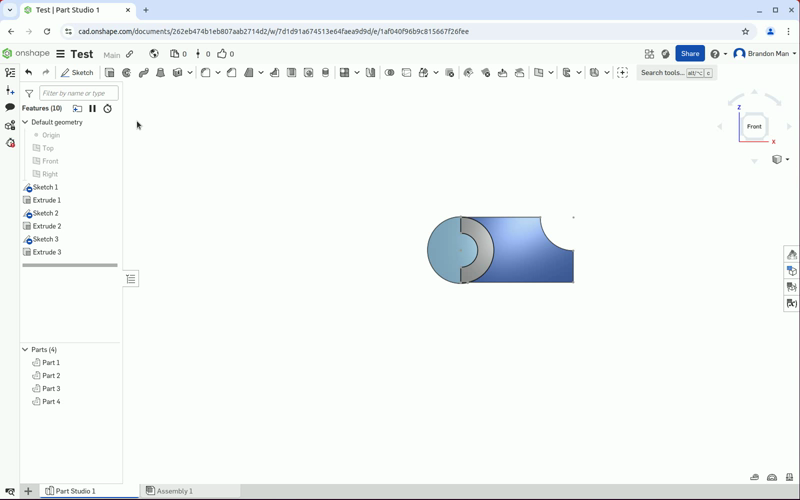
key(left, 2)
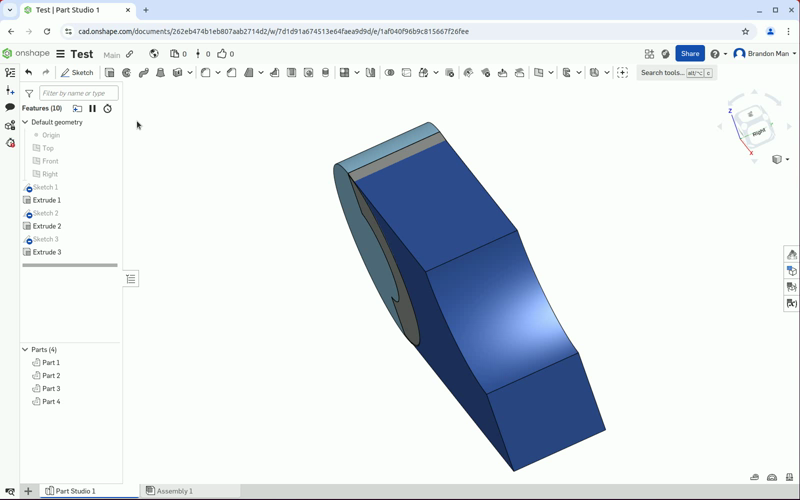
key(down, 2)
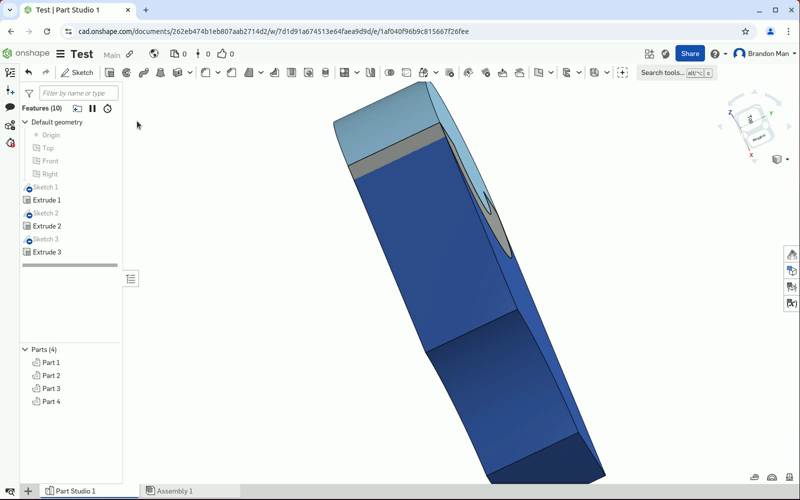
key(up, 2)
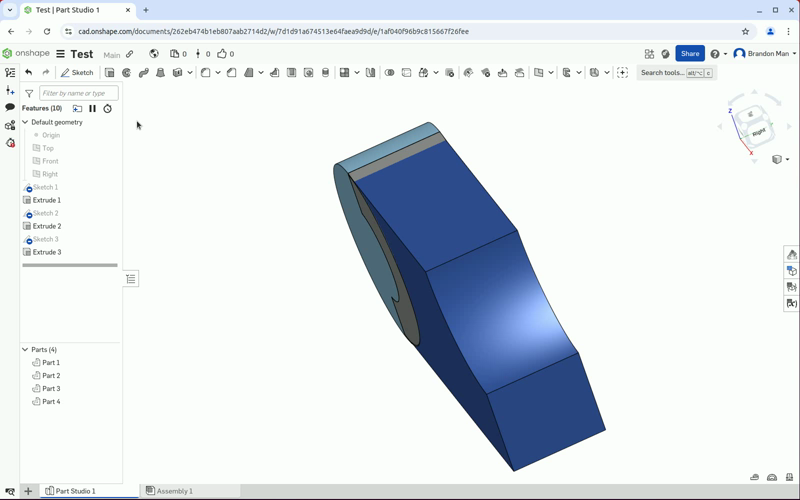
key(right, 2)
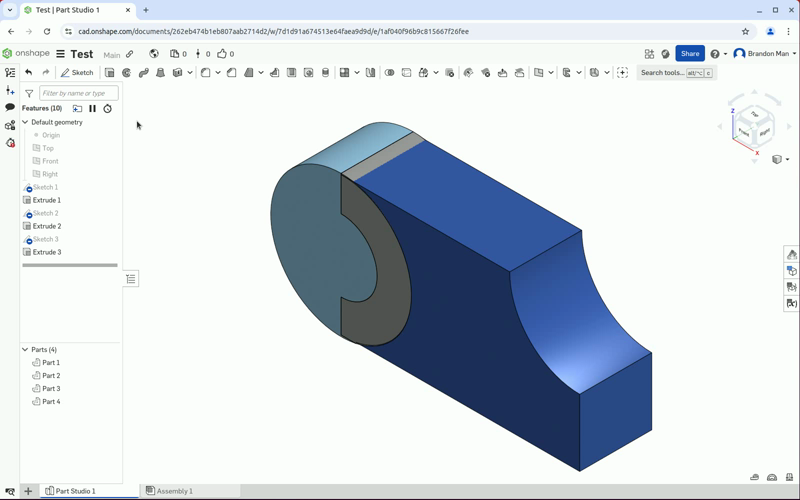
mouse_move(73, 189)
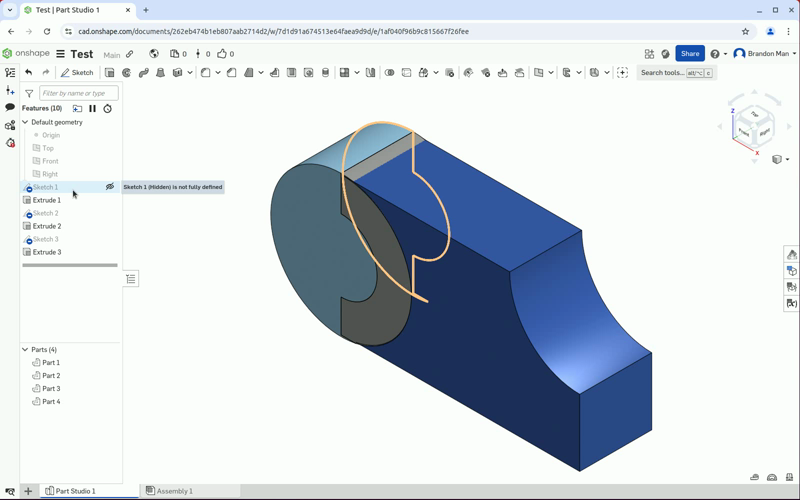
click(73, 189)